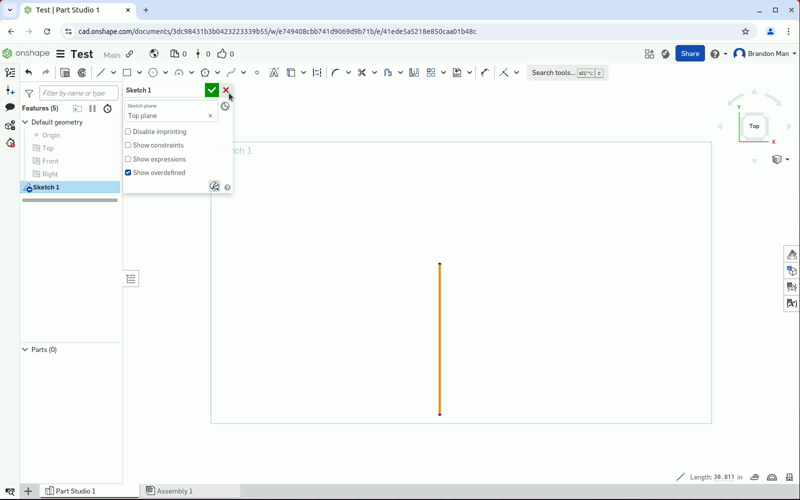
key(shift+h)
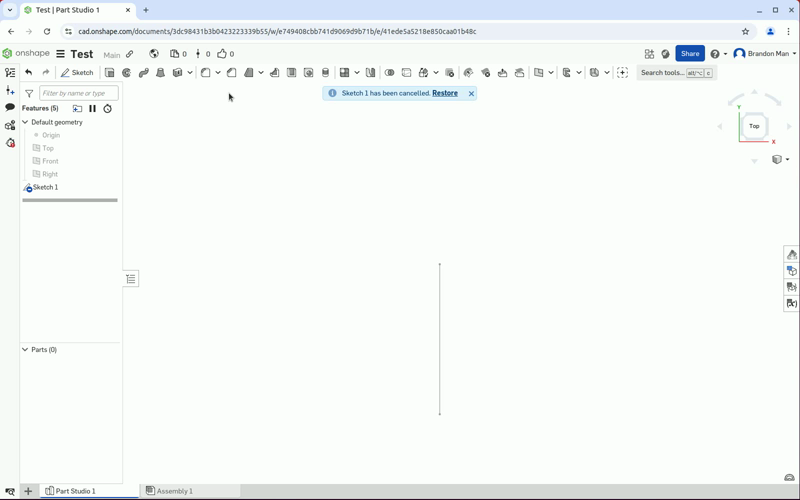
mouse_move(73, 352)
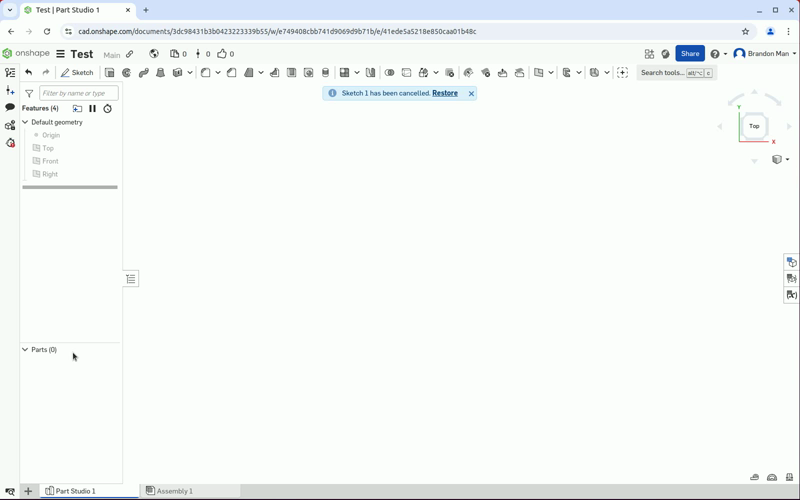
key(y)
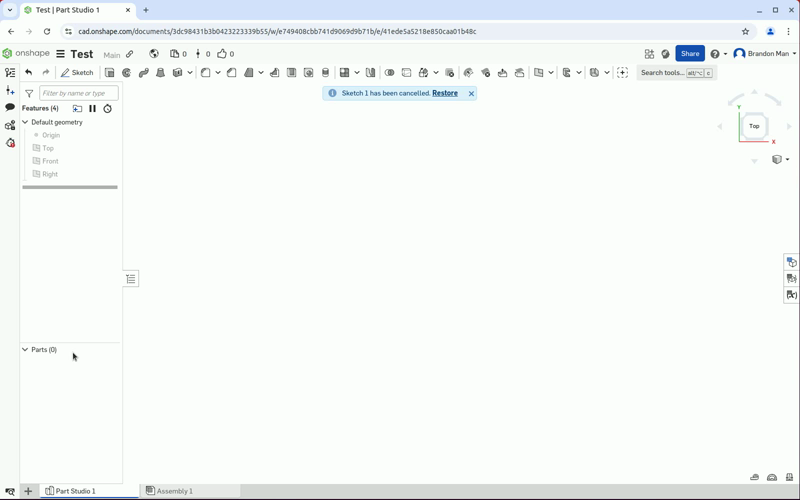
key(shift+p)
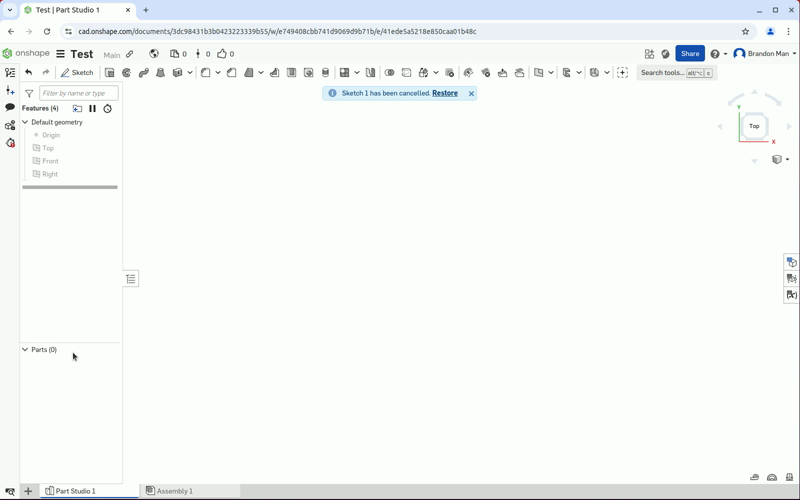
key(space)
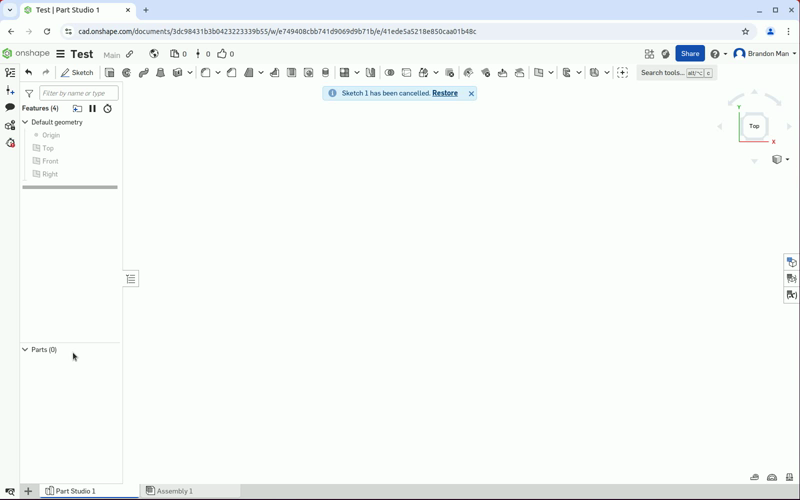
key_down(shift)
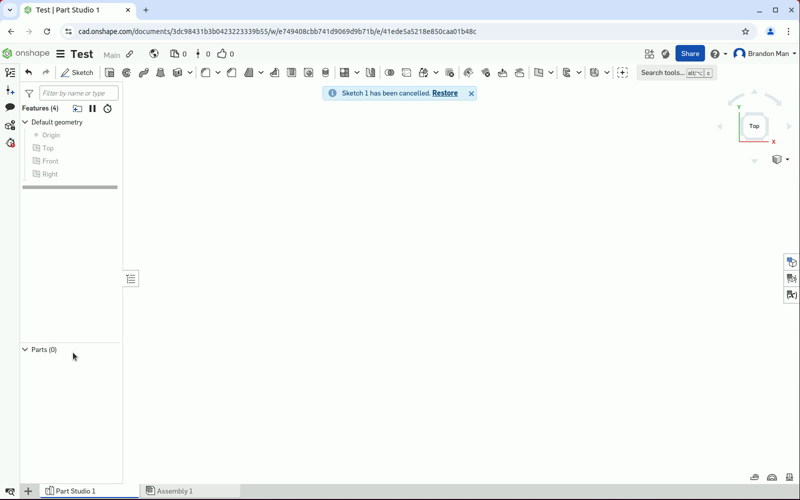
key(up)
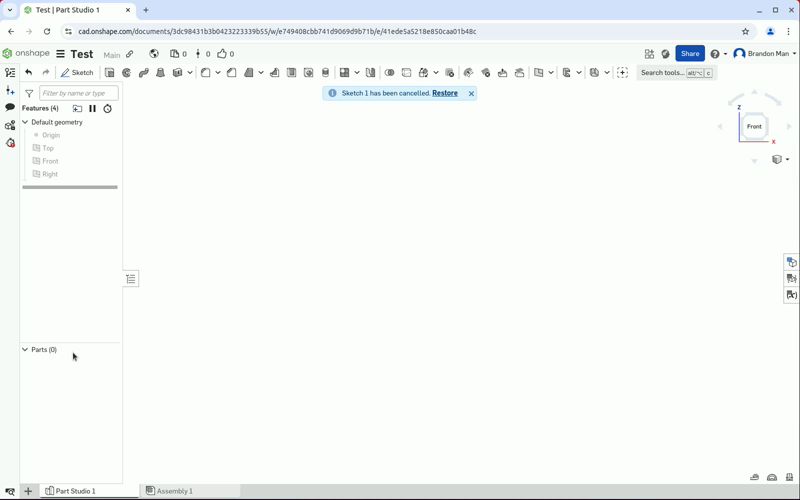
key_up(shift)
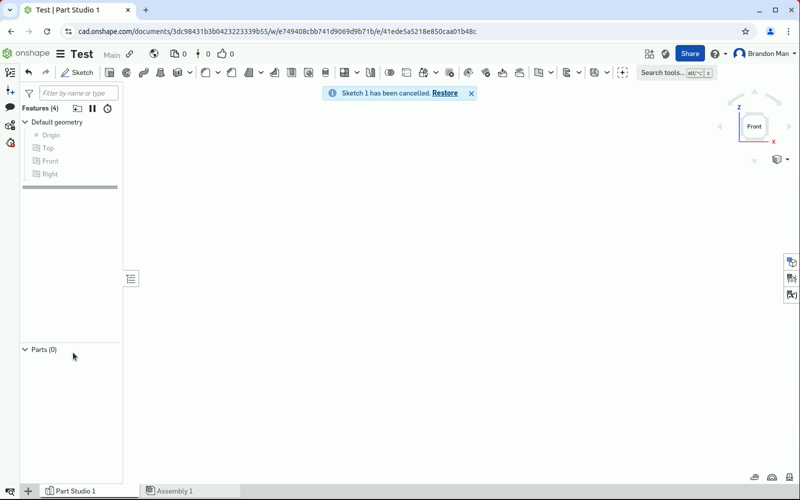
key(space)
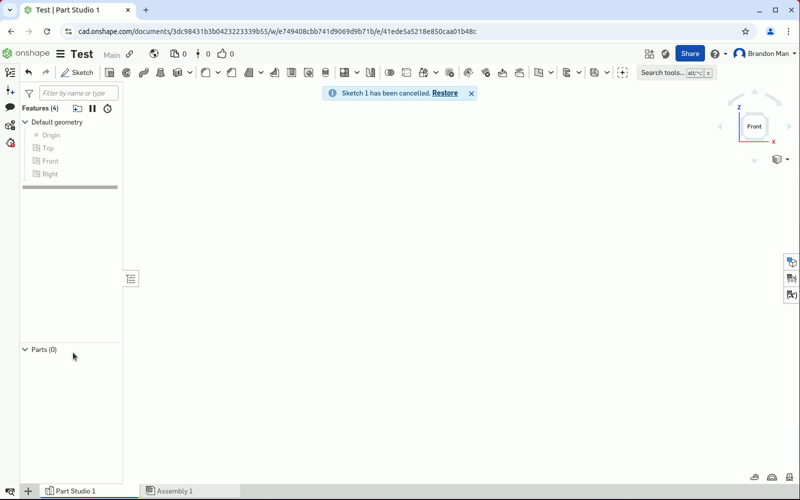
key_down(shift)
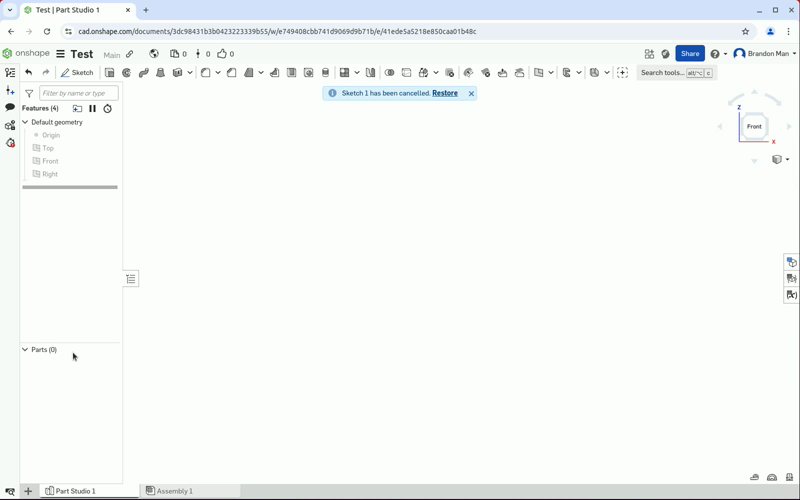
key(left)
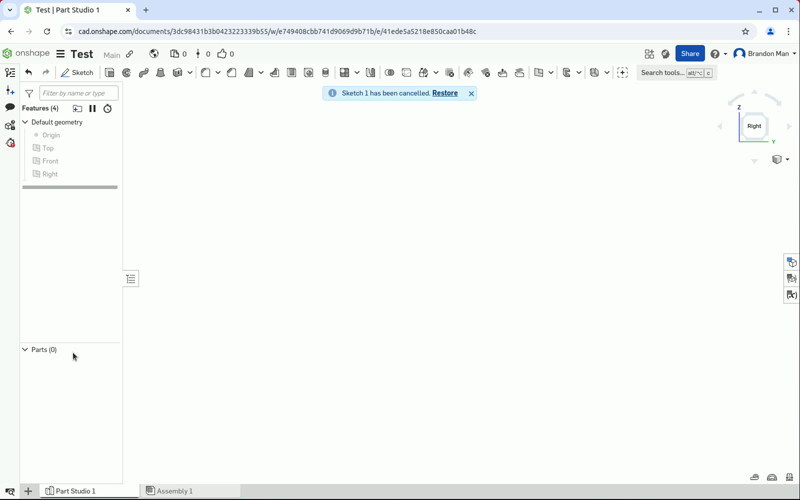
key_up(shift)
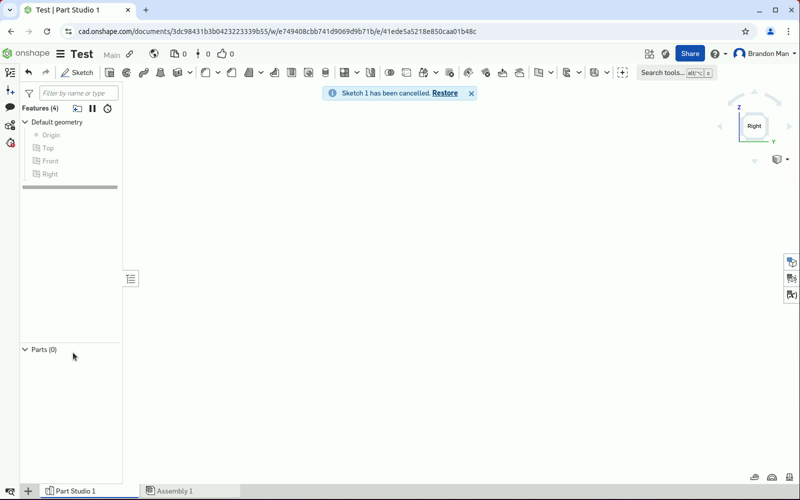
mouse_move(73, 352)
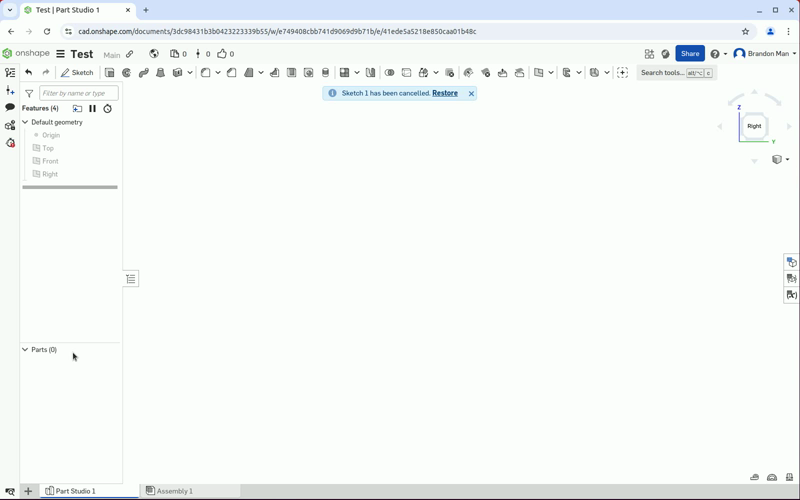
key(shift+y)
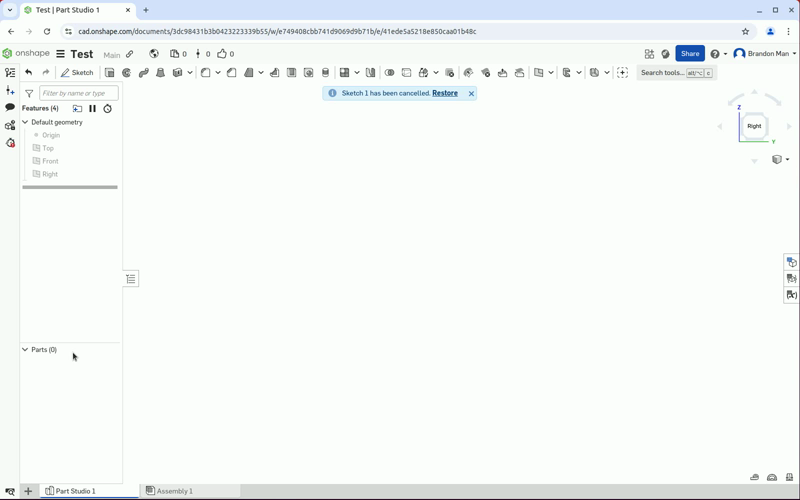
key(shift+s)
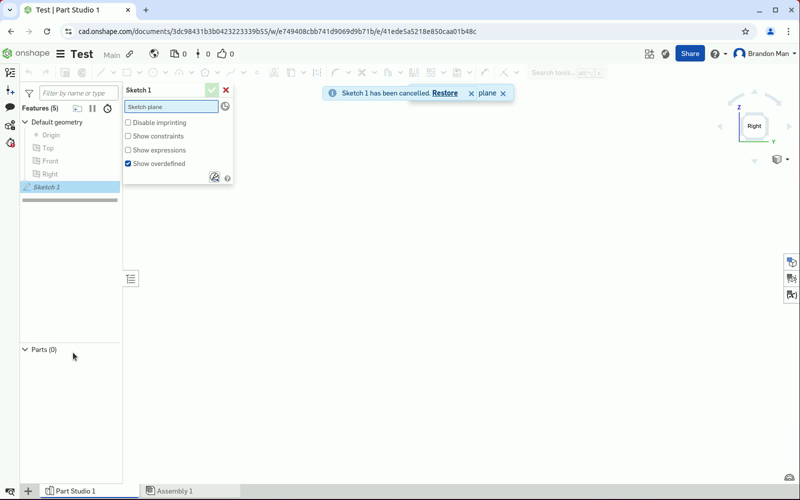
mouse_move(73, 176)
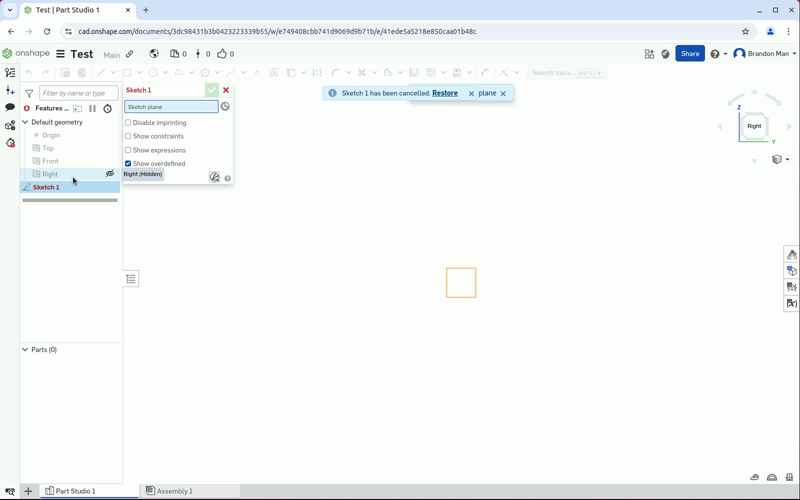
click(73, 176)
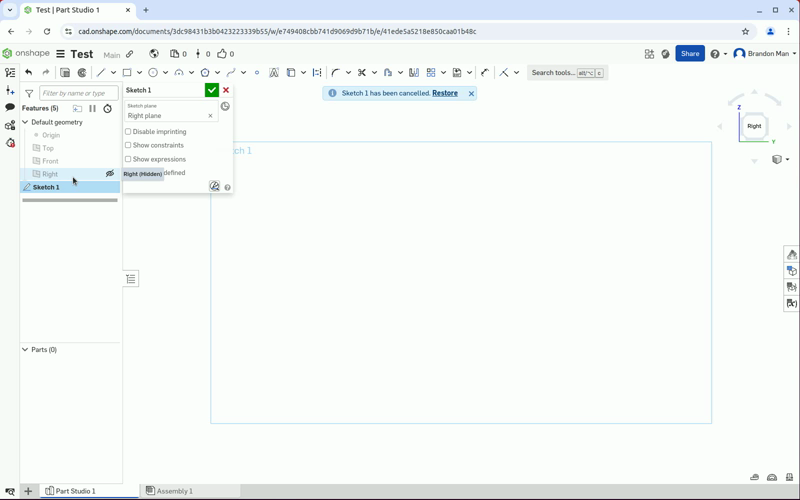
mouse_move(73, 352)
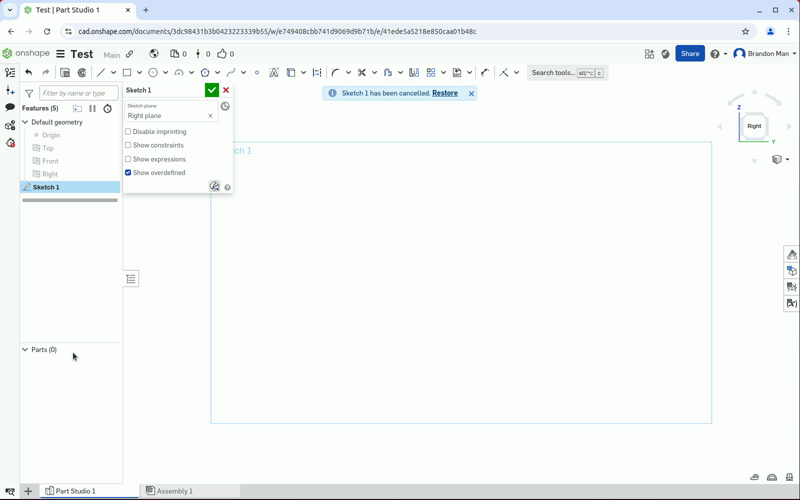
key(y)
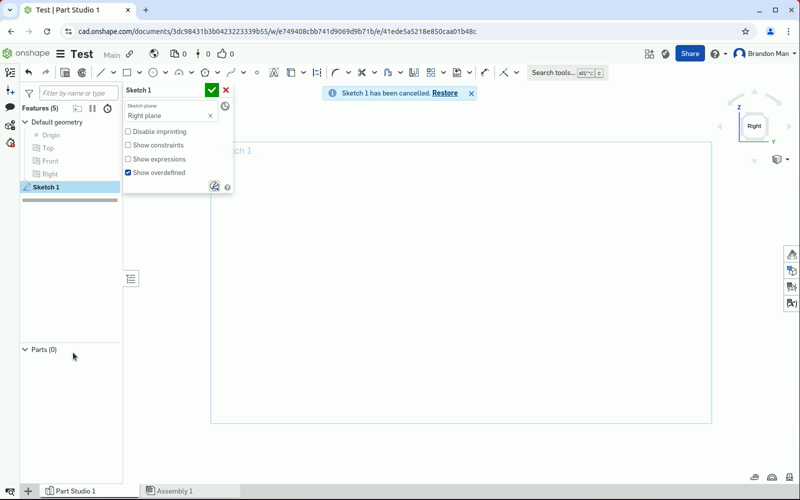
key(a)
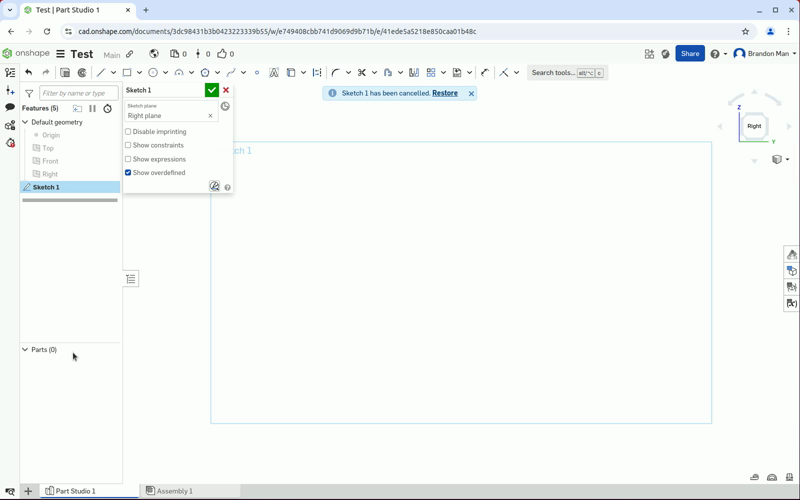
key_down(shift)
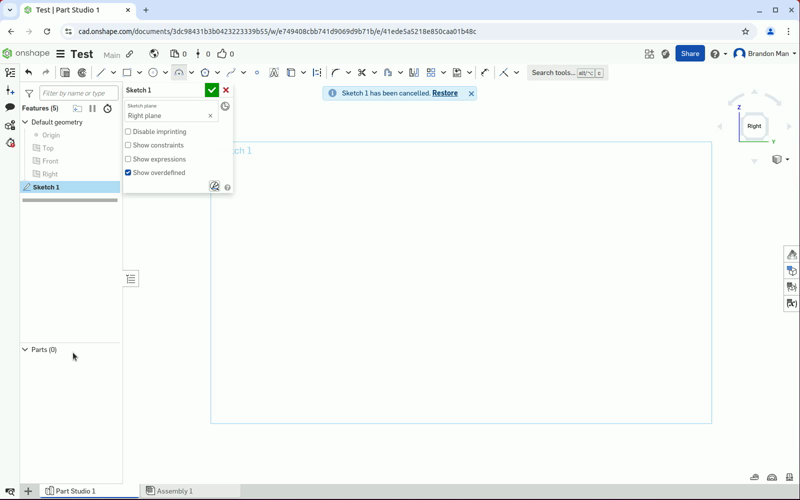
mouse_move(545, 252)
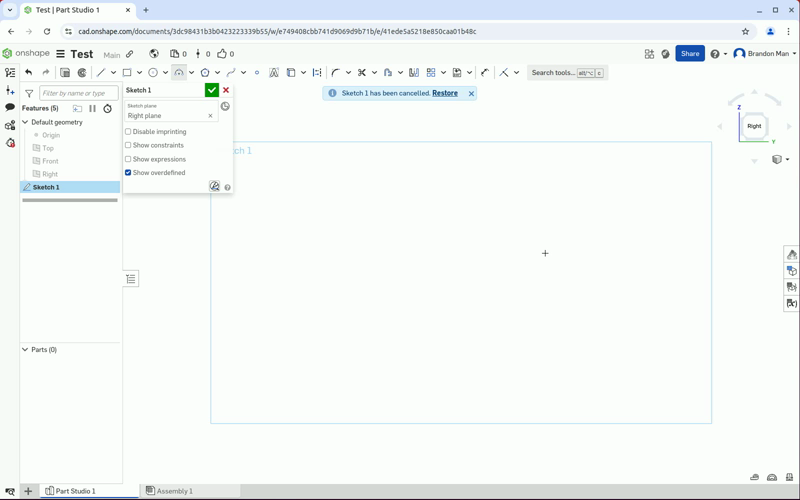
click(545, 252)
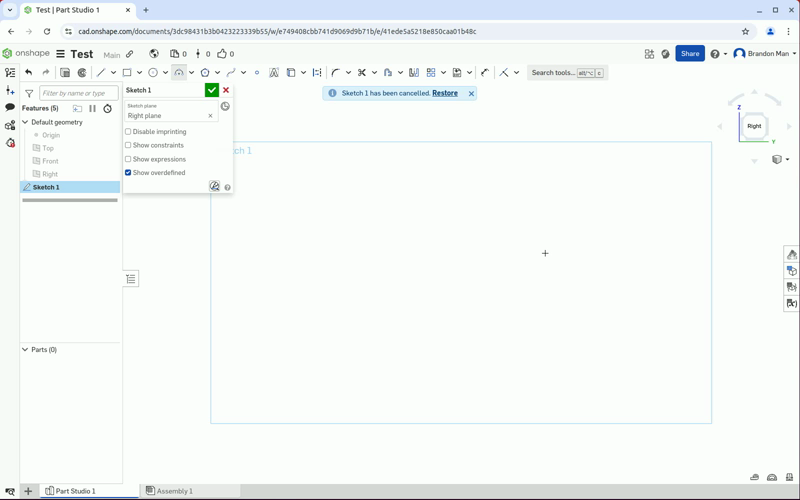
key_up(shift)
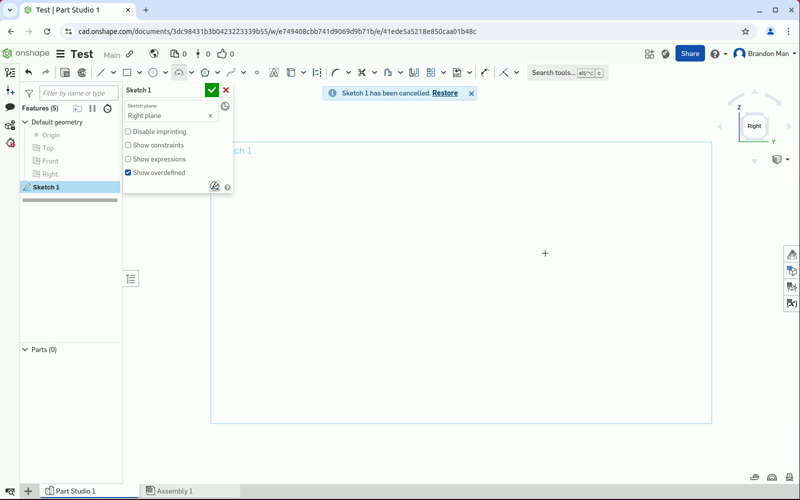
key_down(shift)
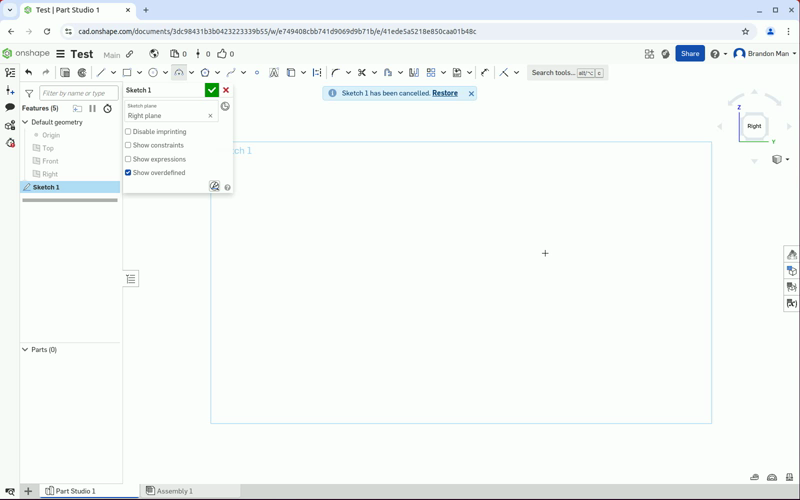
mouse_move(561, 252)
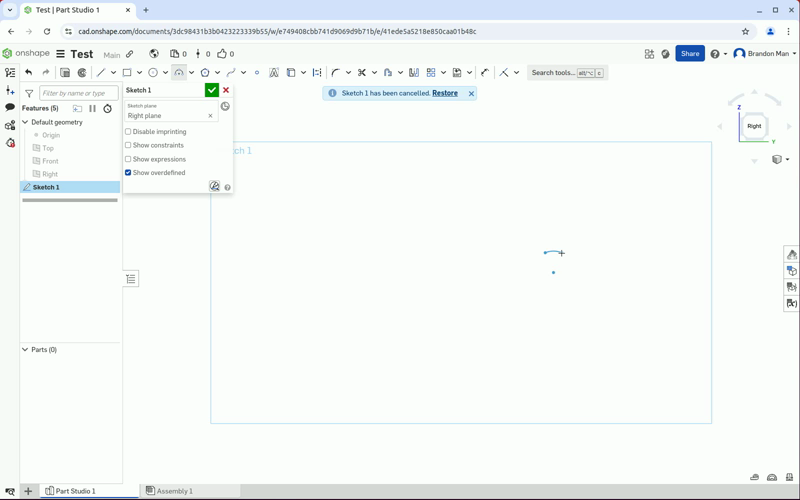
click(561, 252)
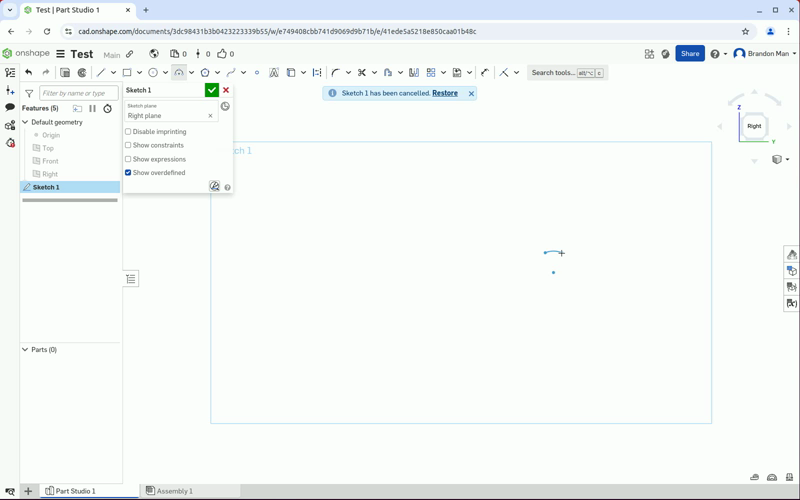
mouse_move(553, 291)
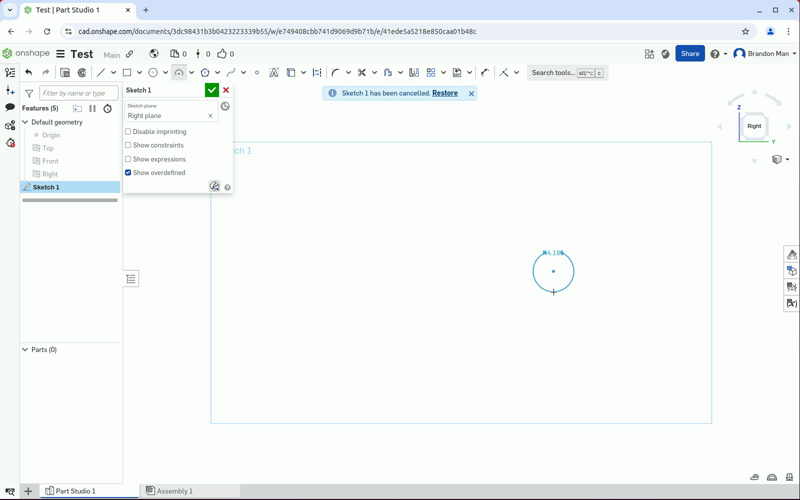
click(553, 291)
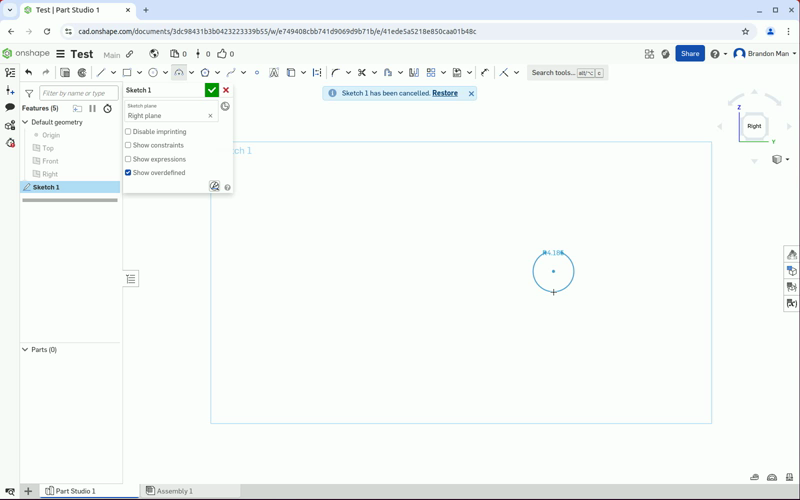
key_up(shift)
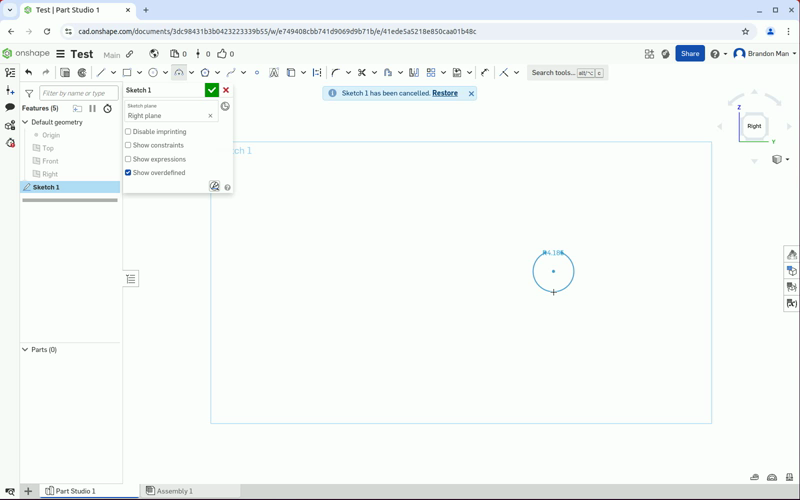
key(esc)
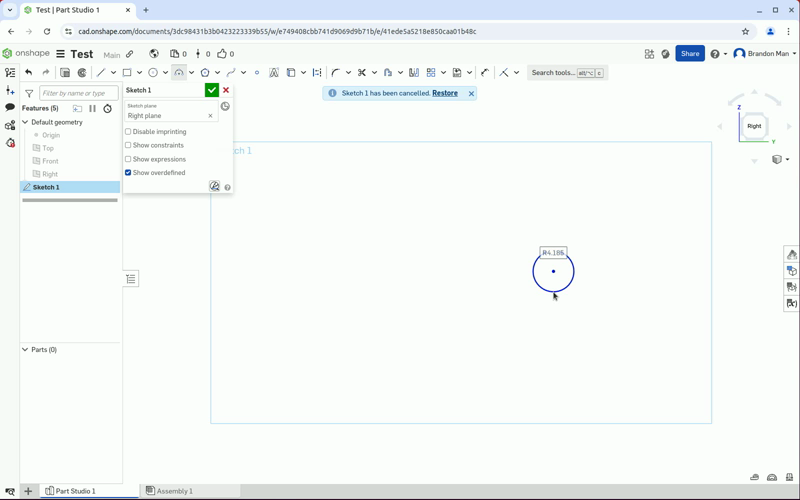
key(l)
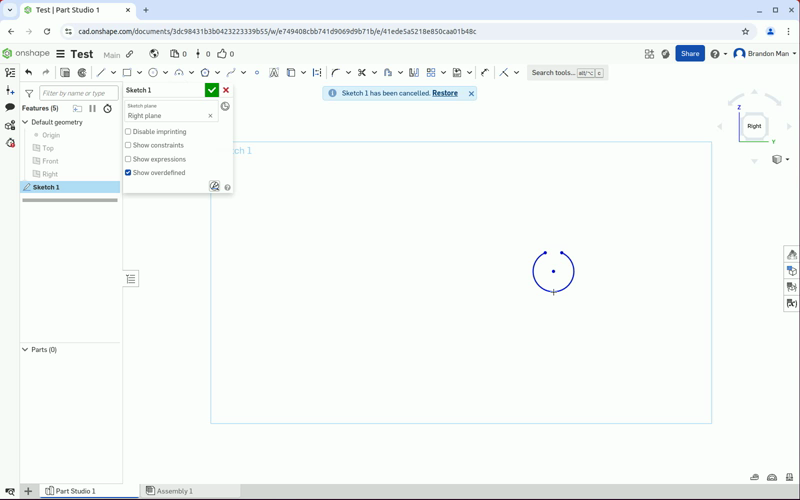
mouse_move(561, 252)
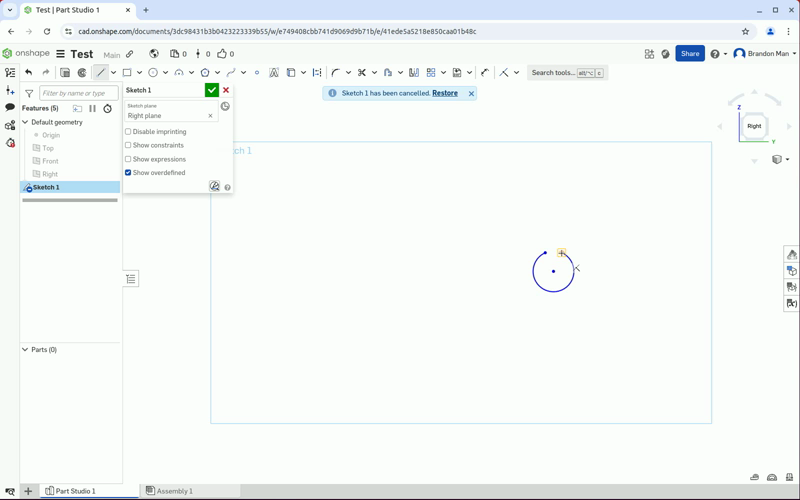
click(561, 252)
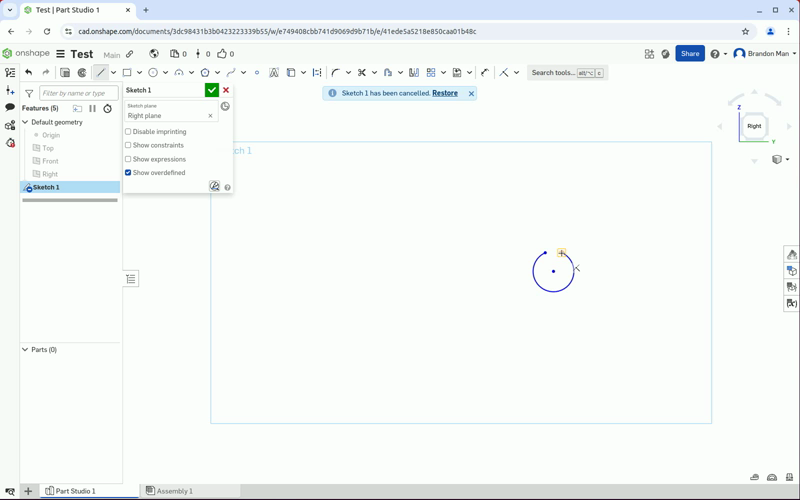
key_down(shift)
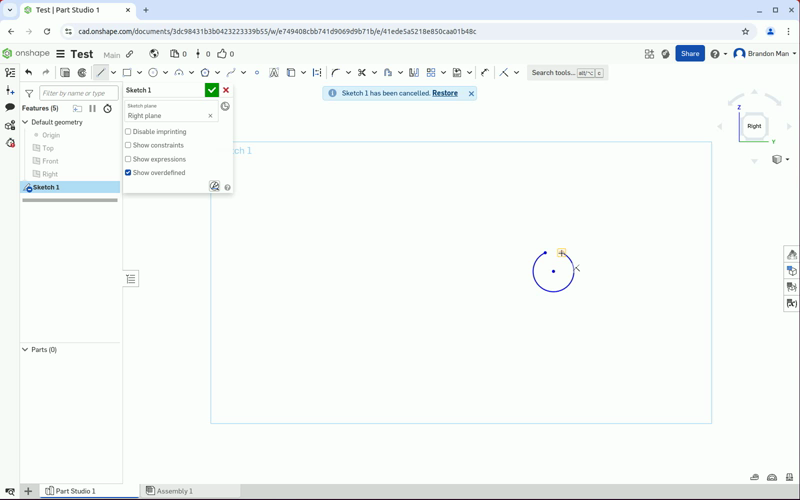
mouse_move(589, 252)
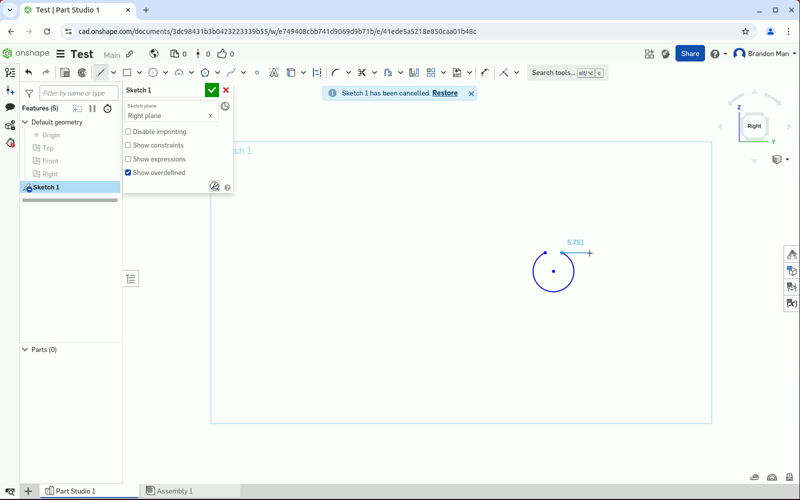
mouse_move(561, 242)
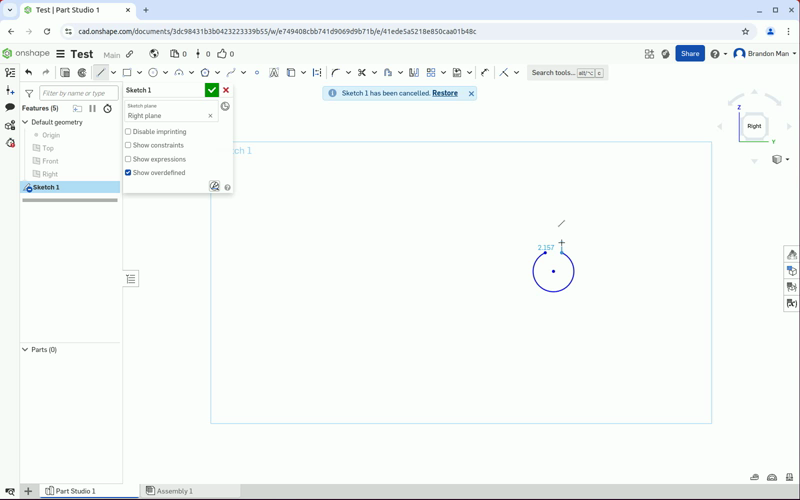
click(561, 242)
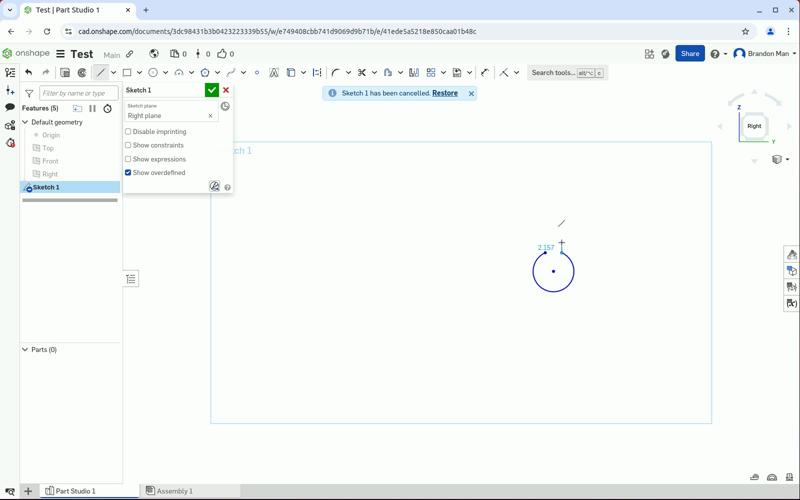
key_up(shift)
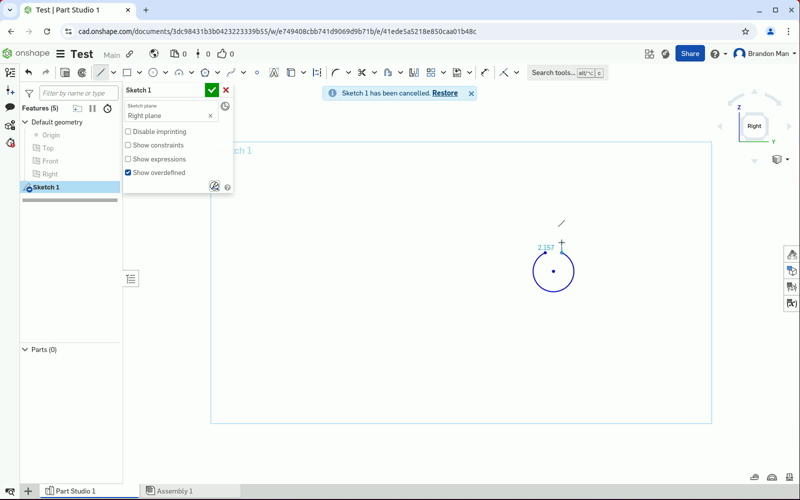
key_down(shift)
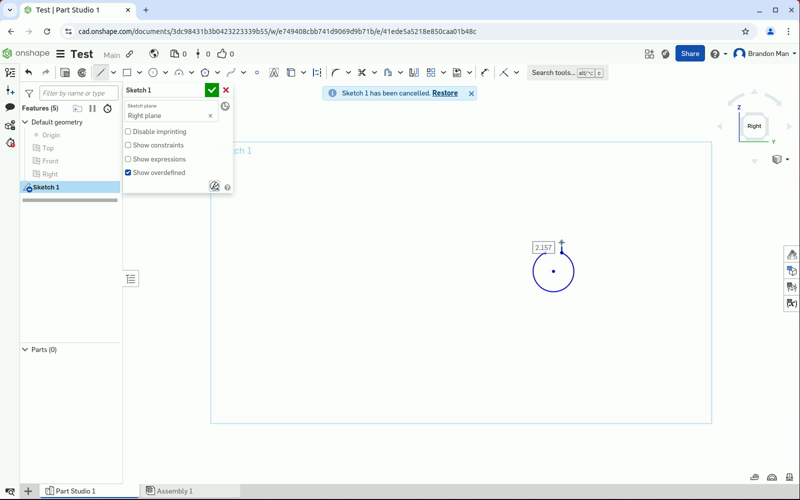
mouse_move(589, 242)
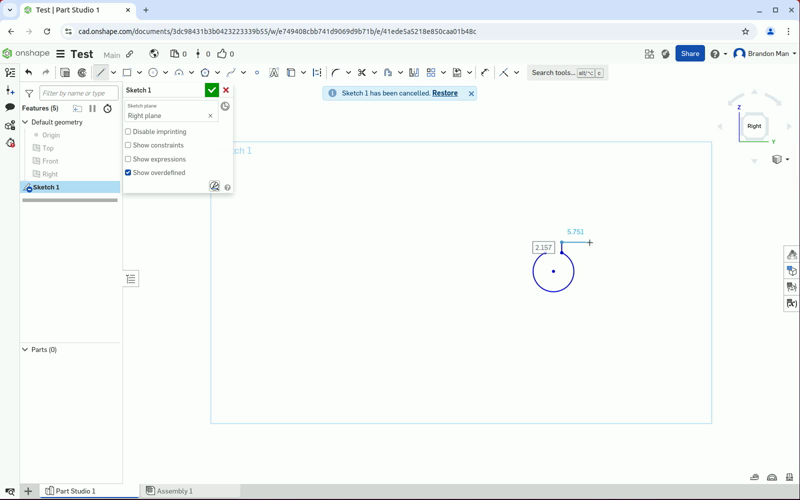
mouse_move(545, 242)
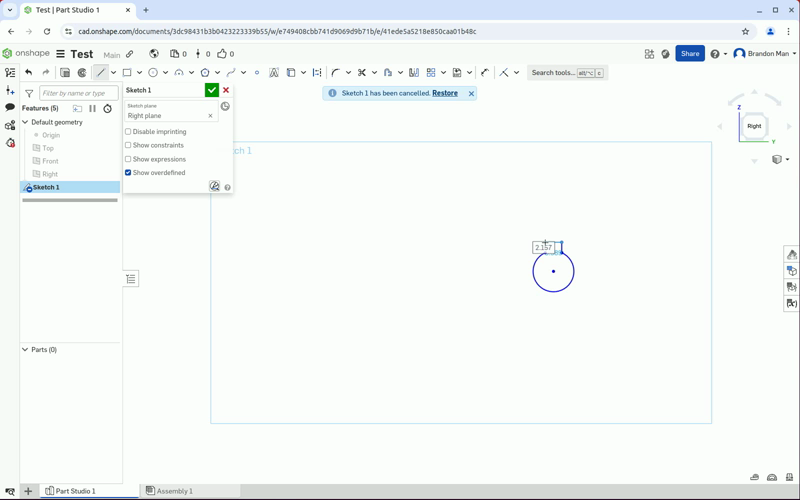
click(545, 242)
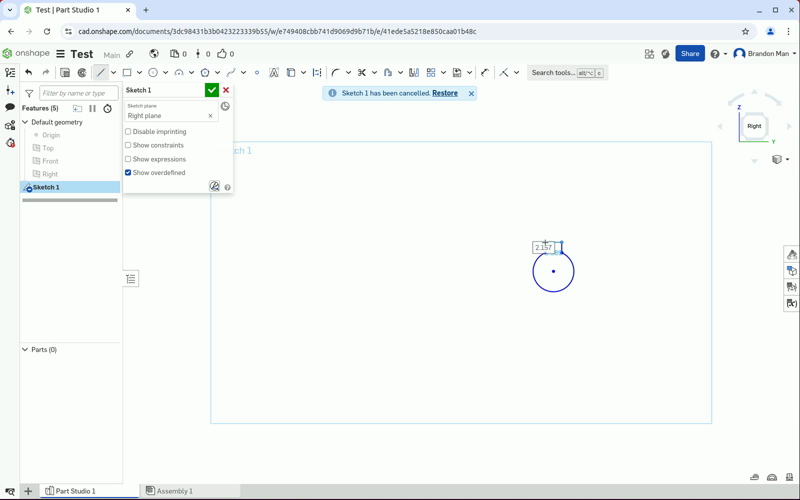
key_up(shift)
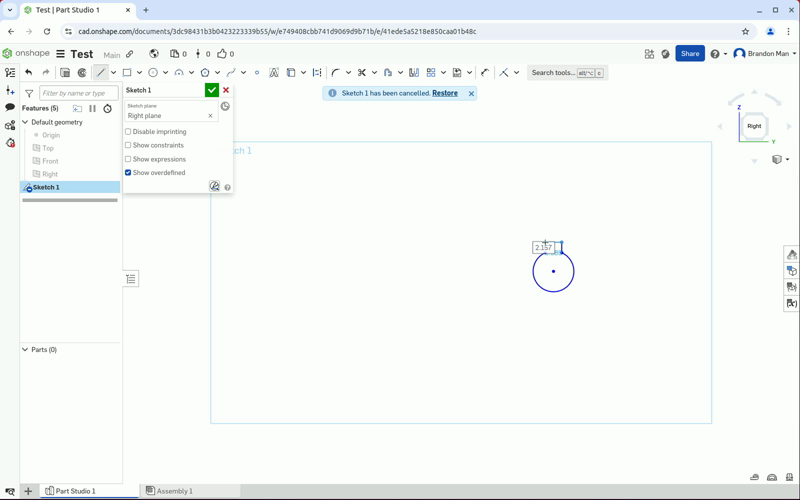
mouse_move(575, 242)
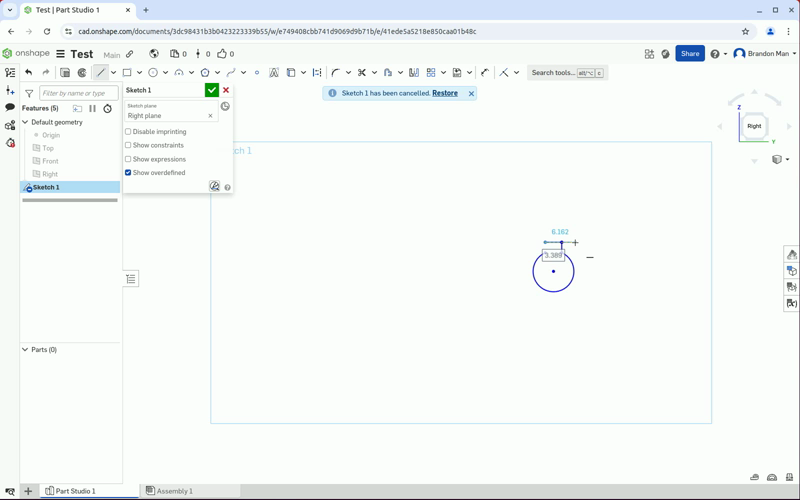
key_down(shift)
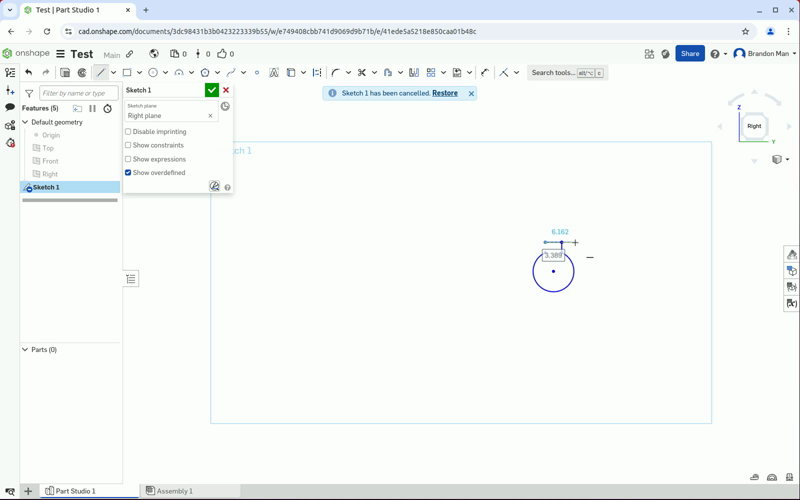
mouse_move(545, 252)
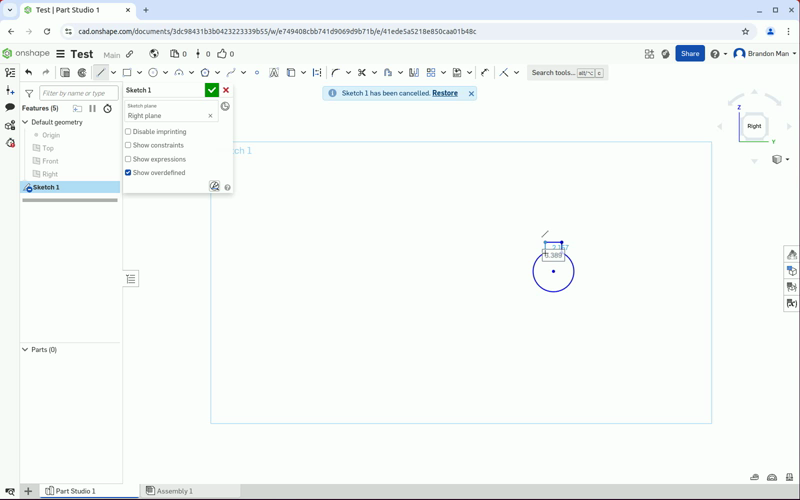
key_up(shift)
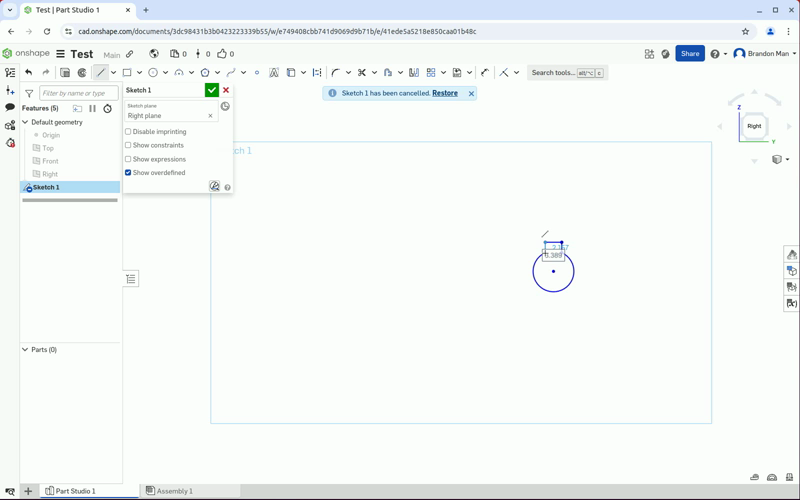
click(545, 252)
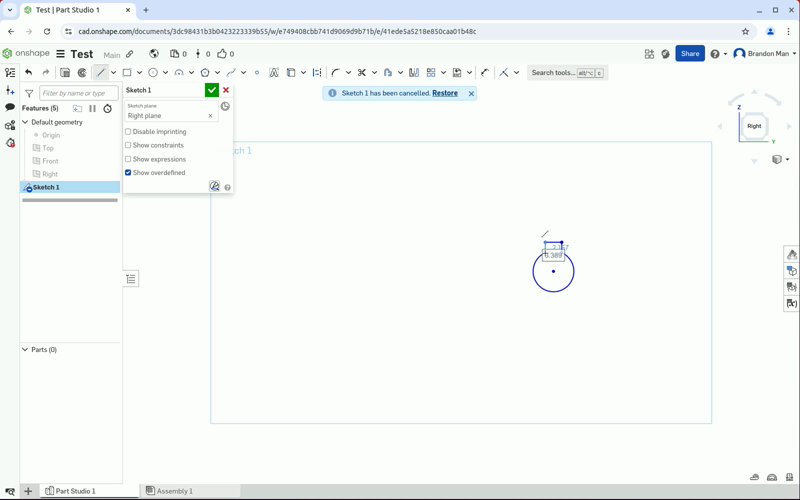
key(esc)
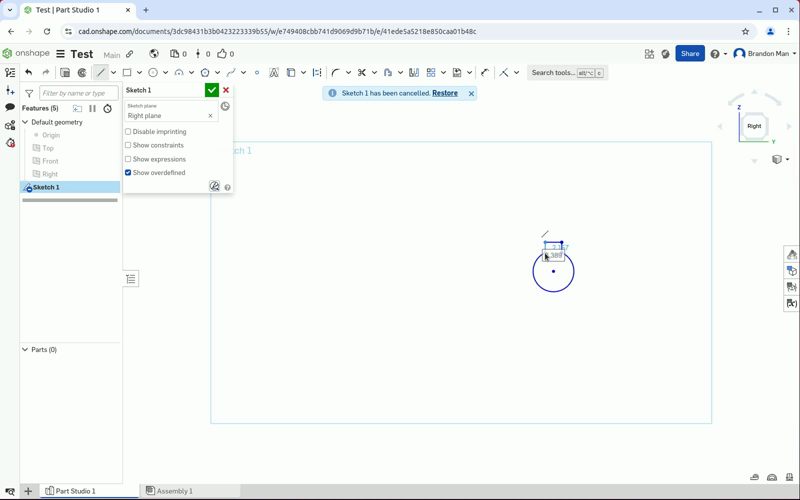
key(c)
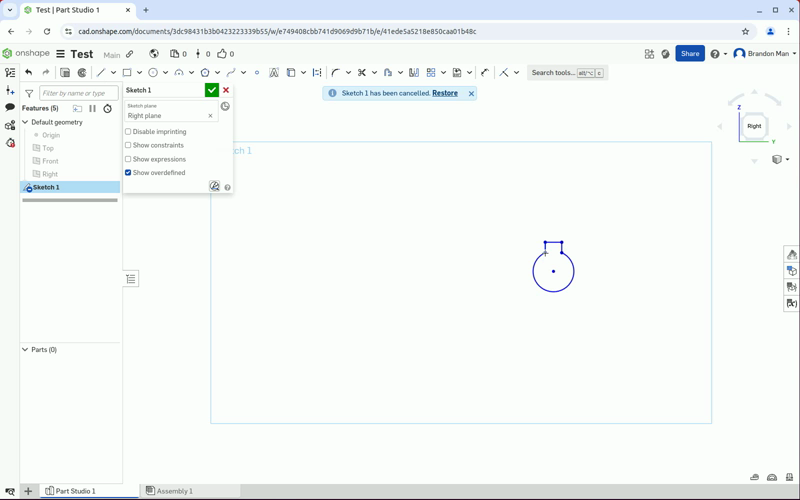
key_down(shift)
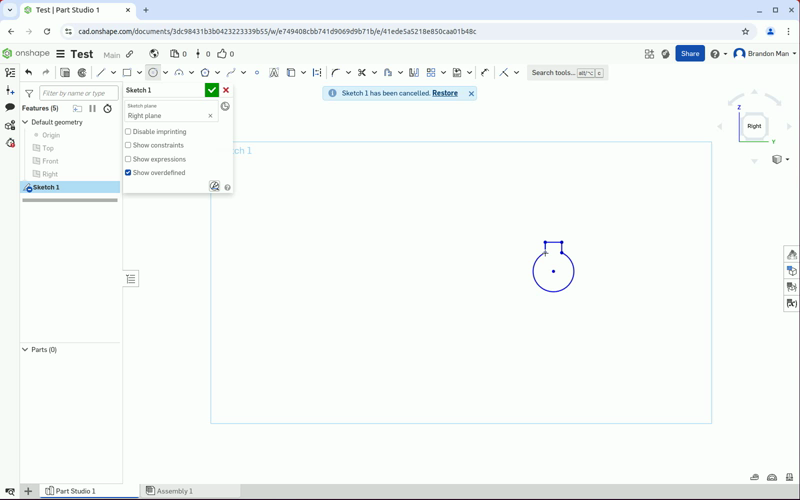
mouse_move(553, 271)
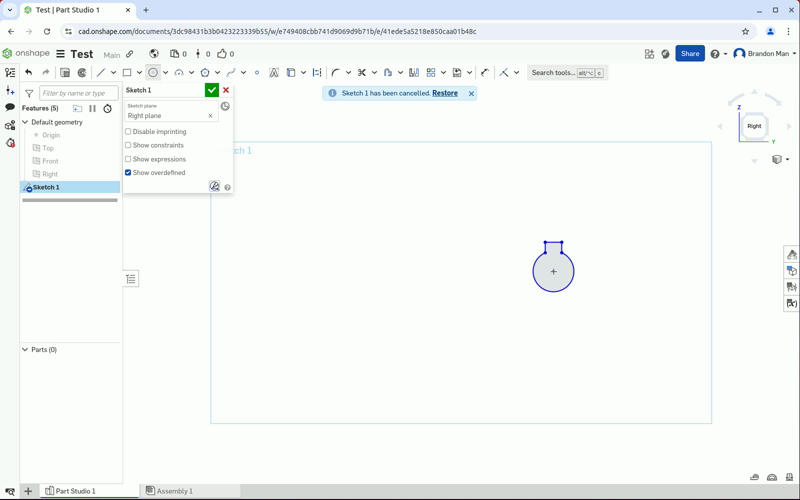
click(553, 271)
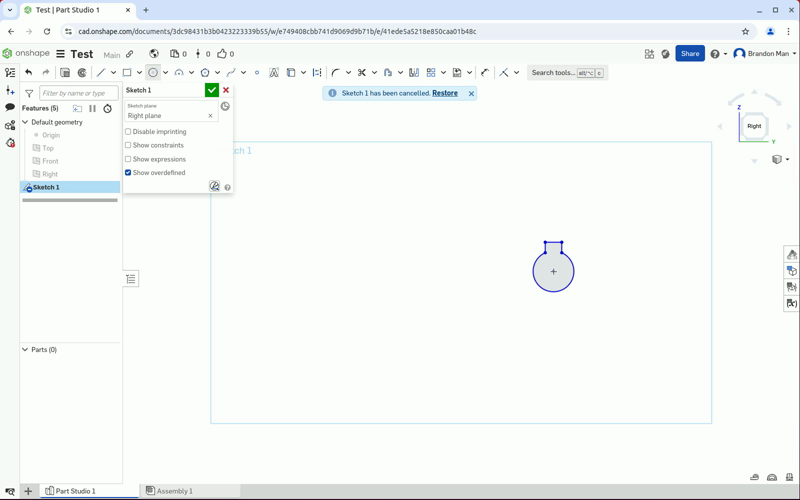
key_up(shift)
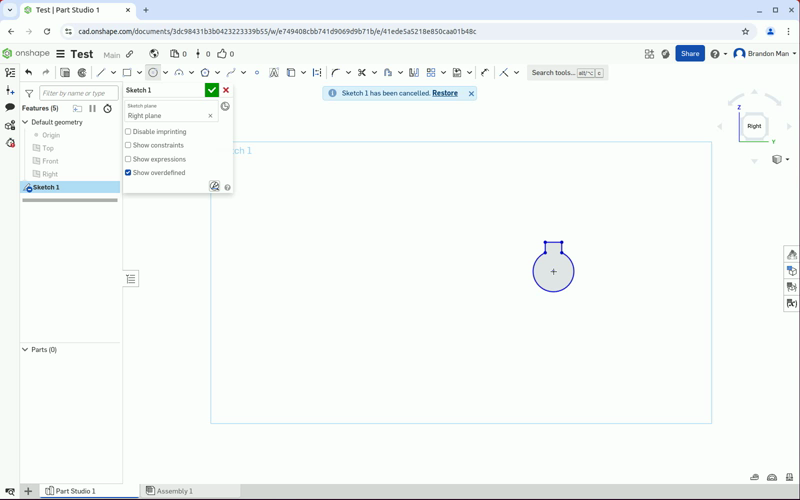
mouse_move(566, 271)
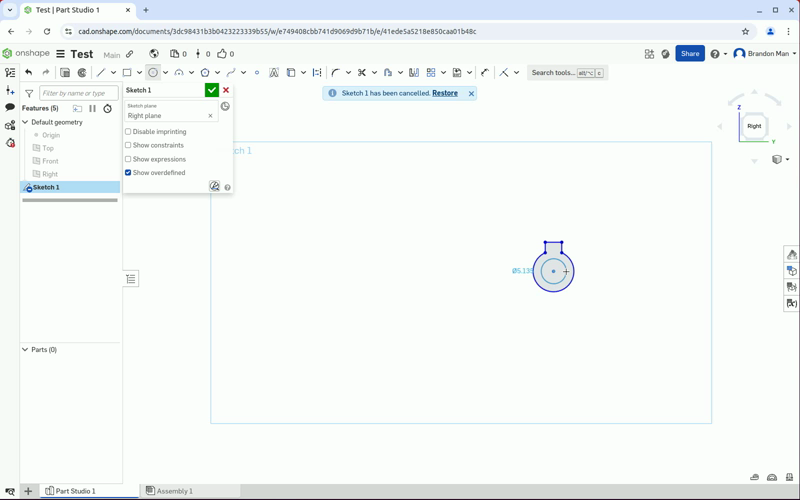
click(566, 271)
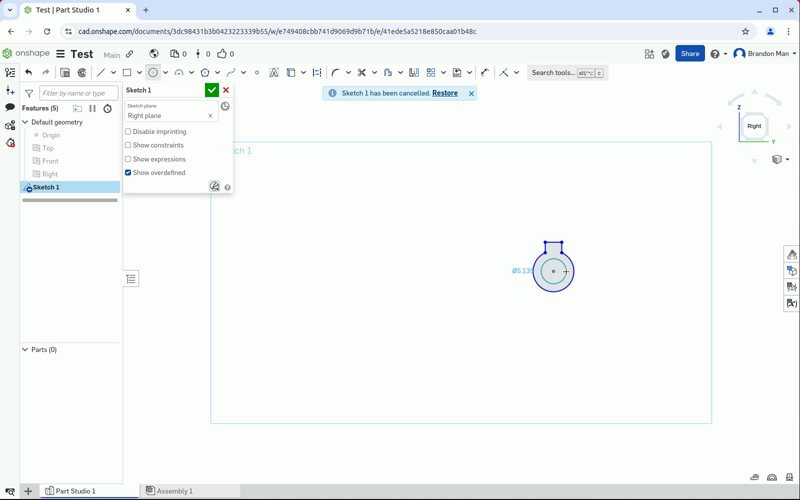
key(esc)
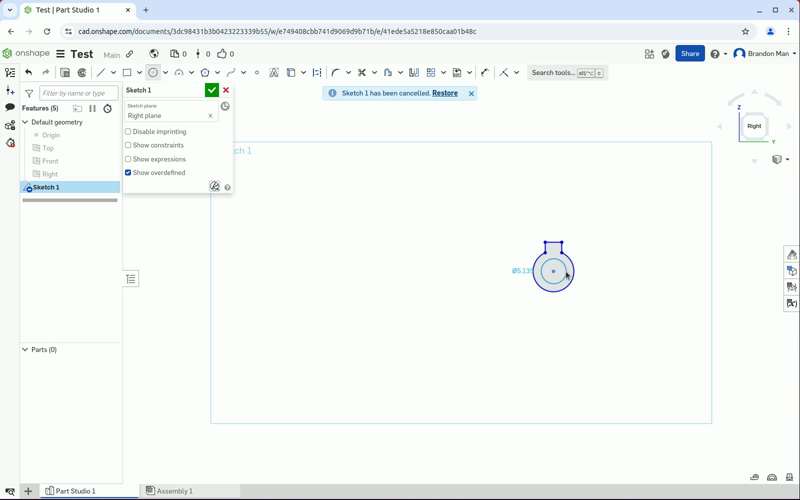
mouse_move(567, 263)
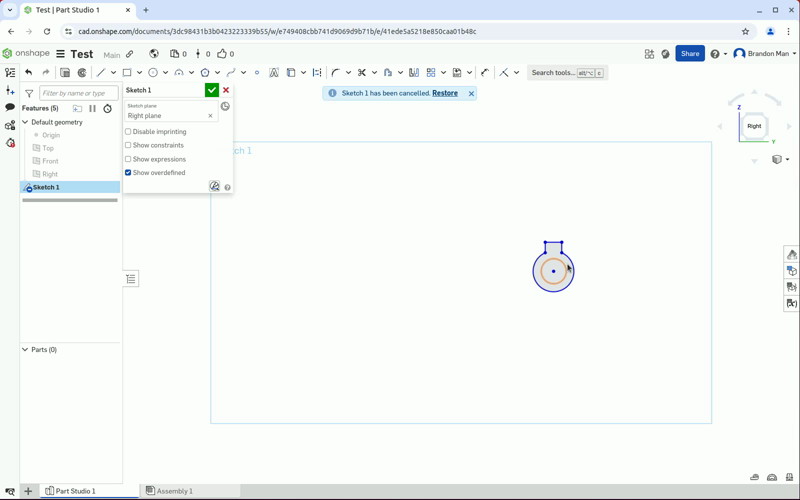
scroll(6)
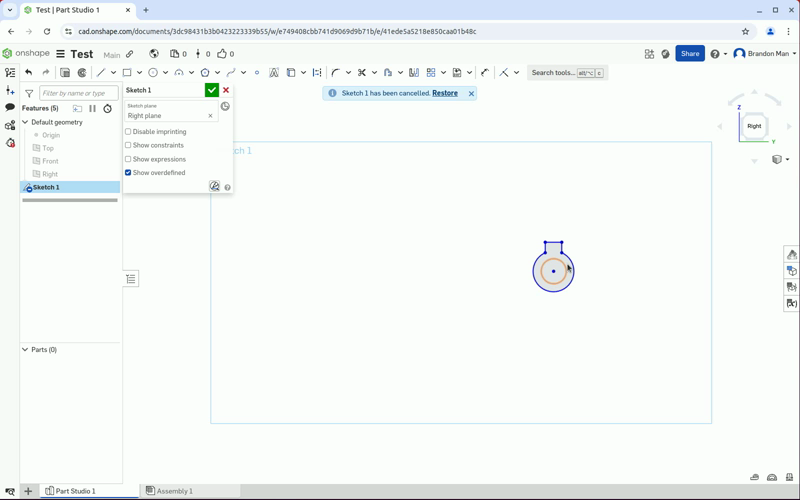
scroll(6)
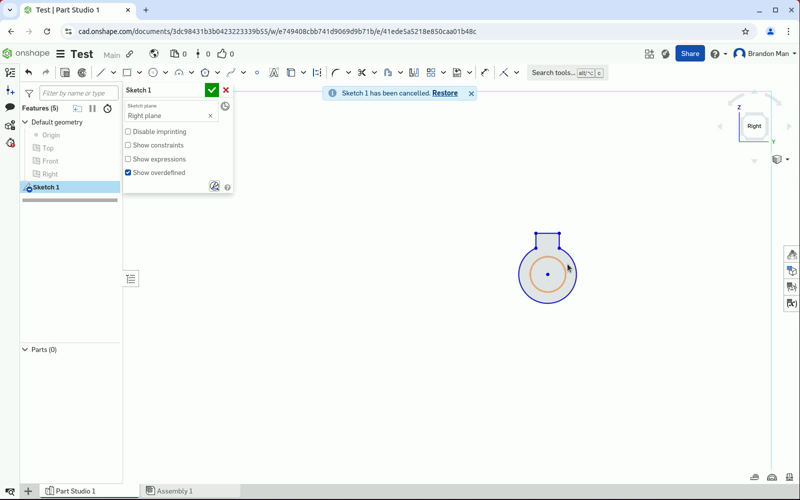
scroll(6)
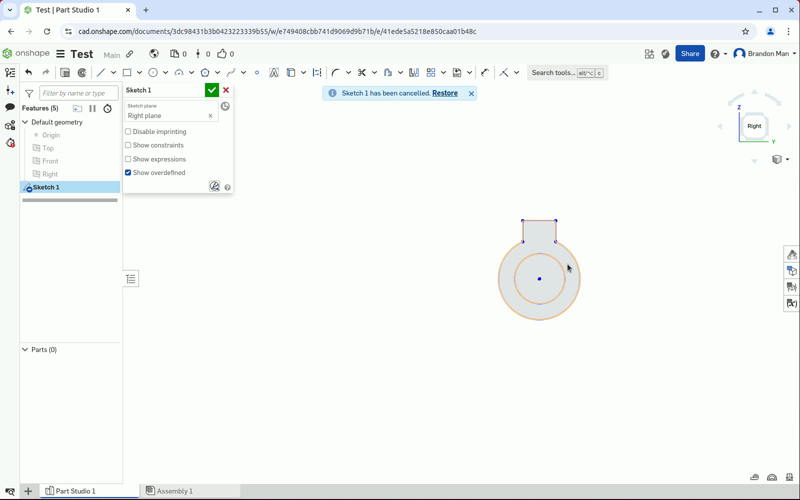
scroll(6)
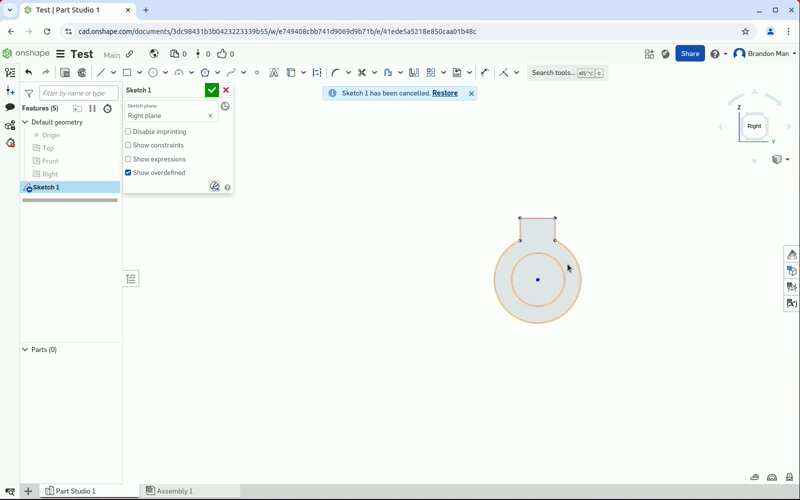
scroll(6)
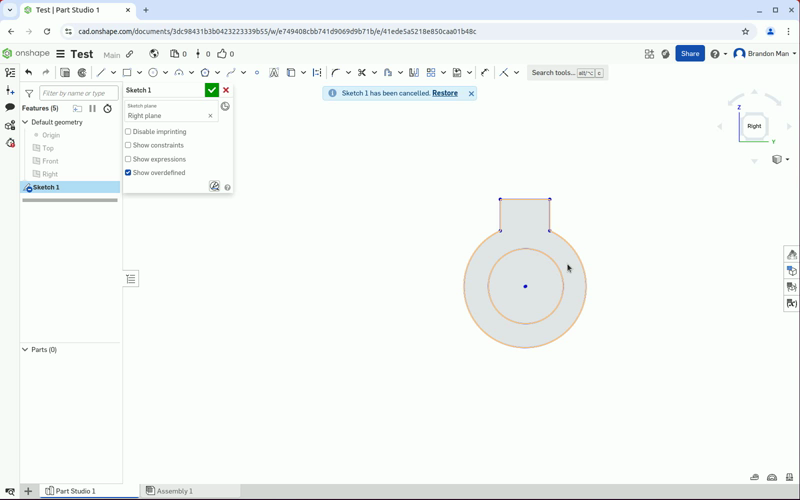
scroll(6)
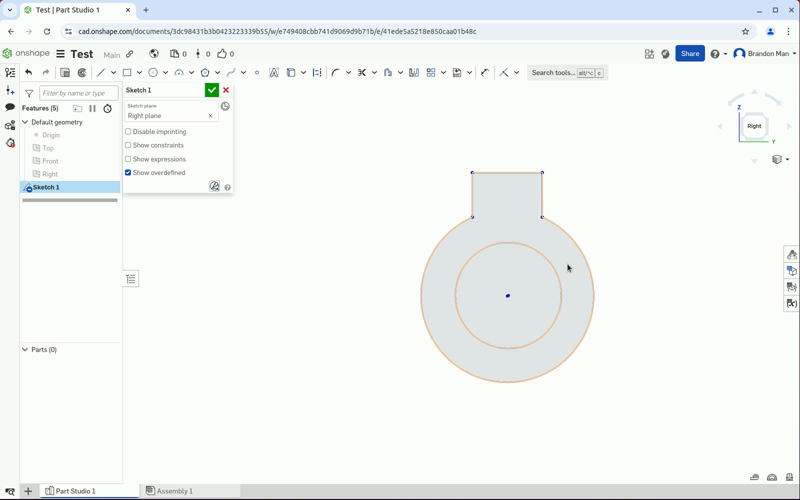
scroll(6)
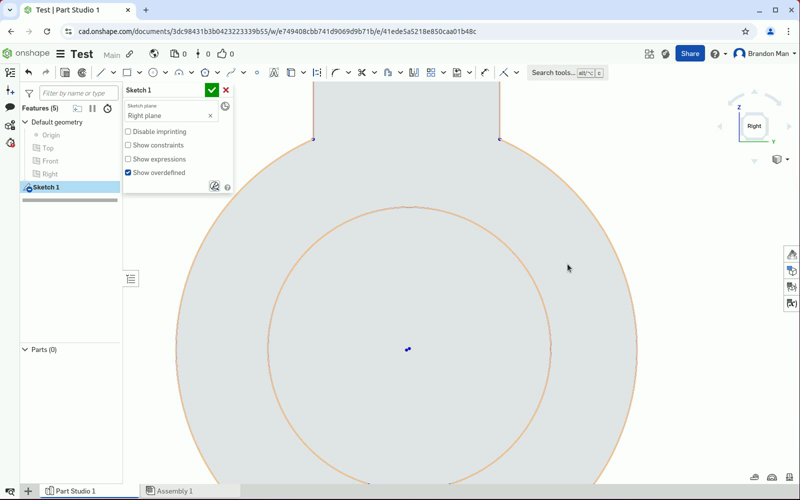
click(567, 263)
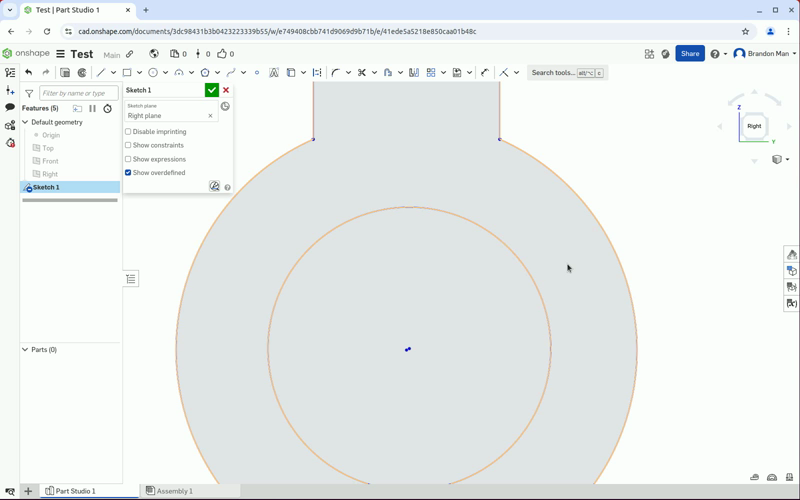
scroll(-6)
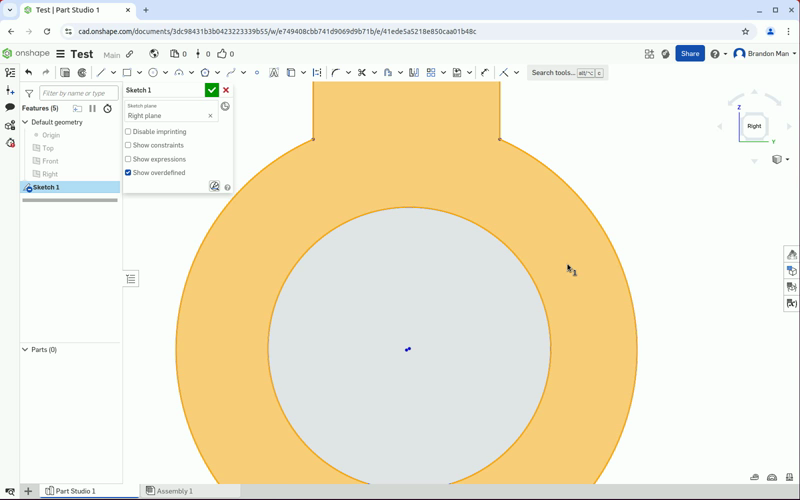
scroll(-6)
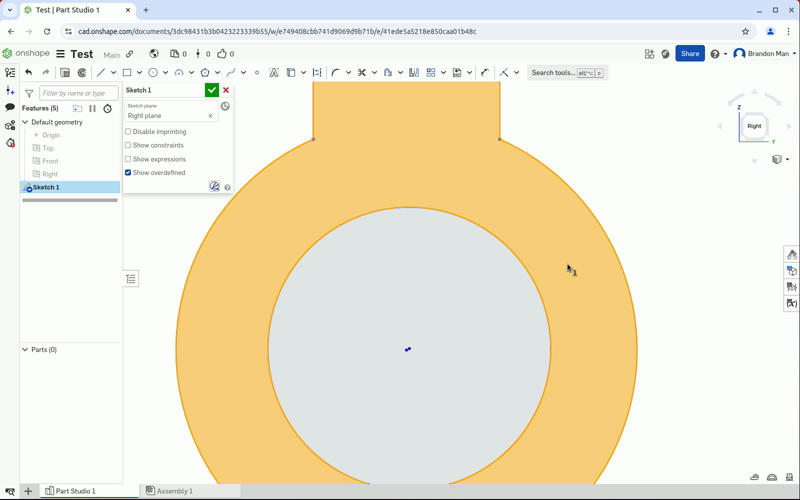
scroll(-6)
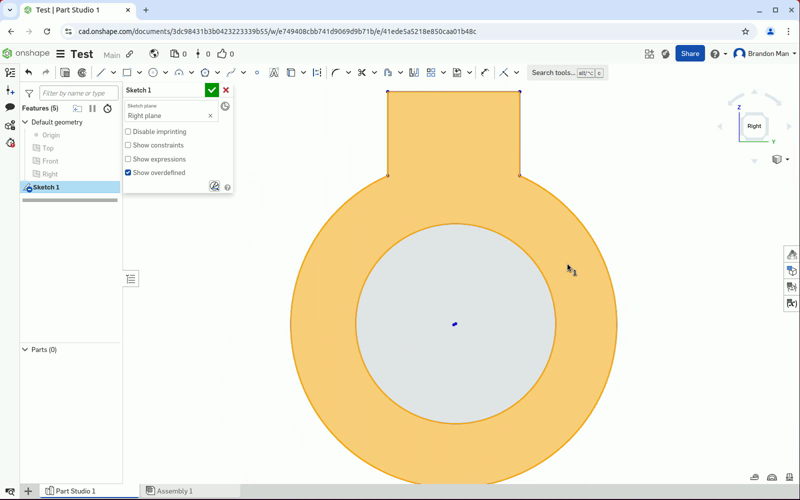
scroll(-6)
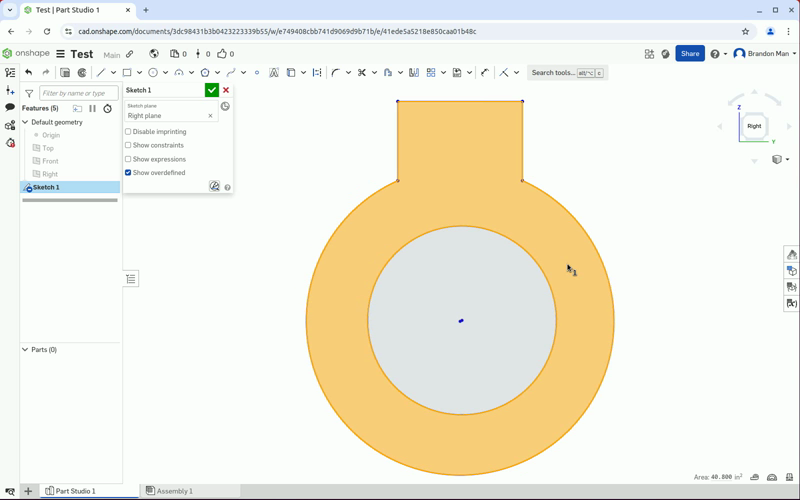
scroll(-6)
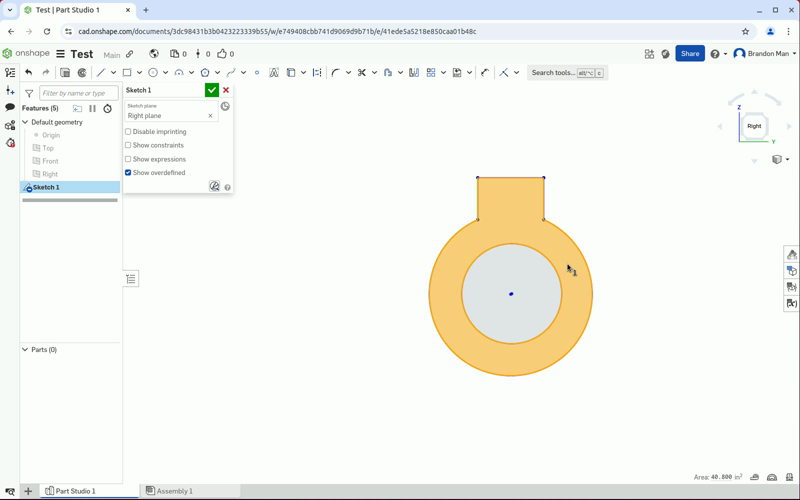
scroll(-6)
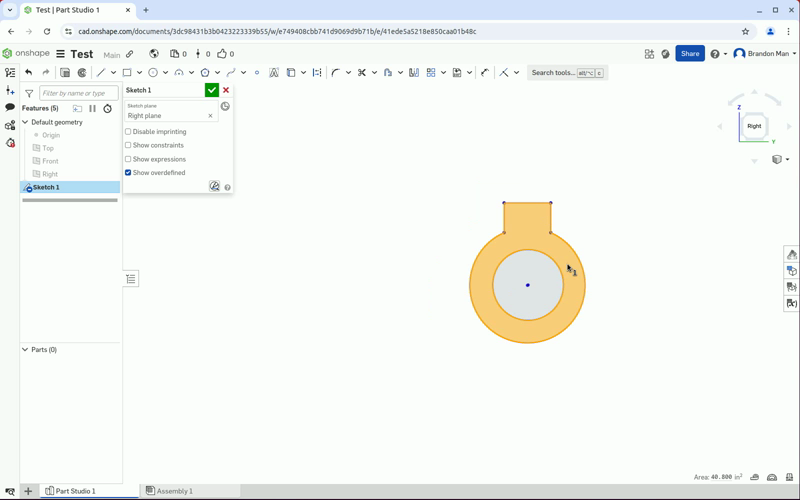
scroll(-6)
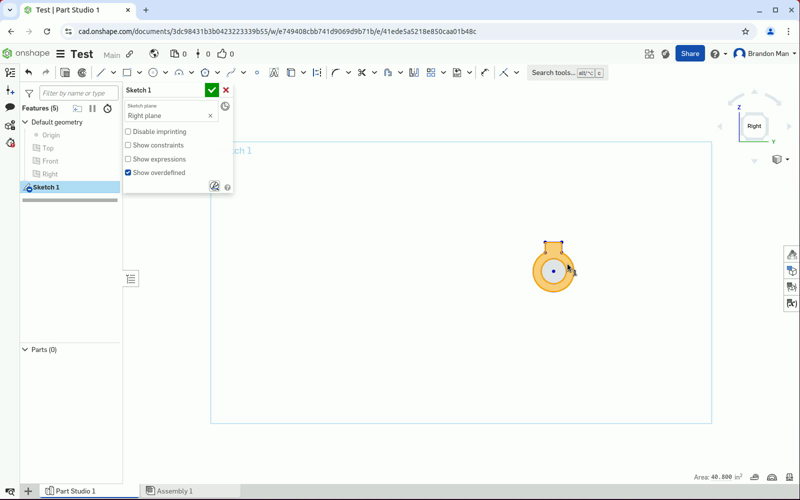
mouse_move(73, 352)
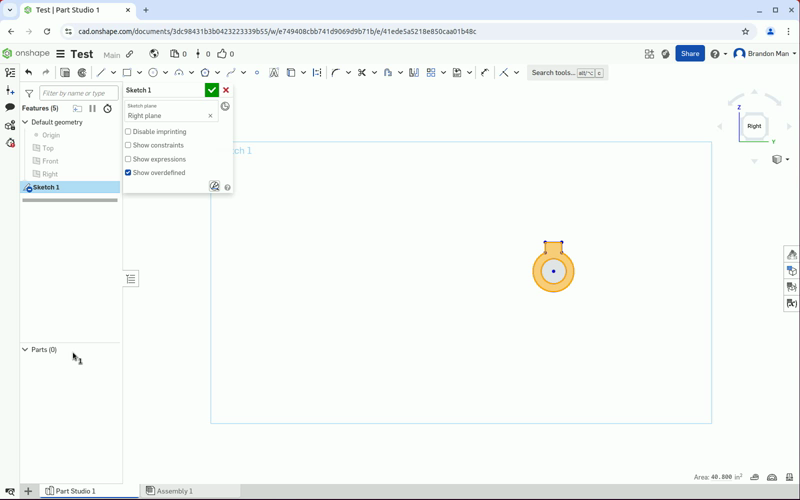
key(shift+y)
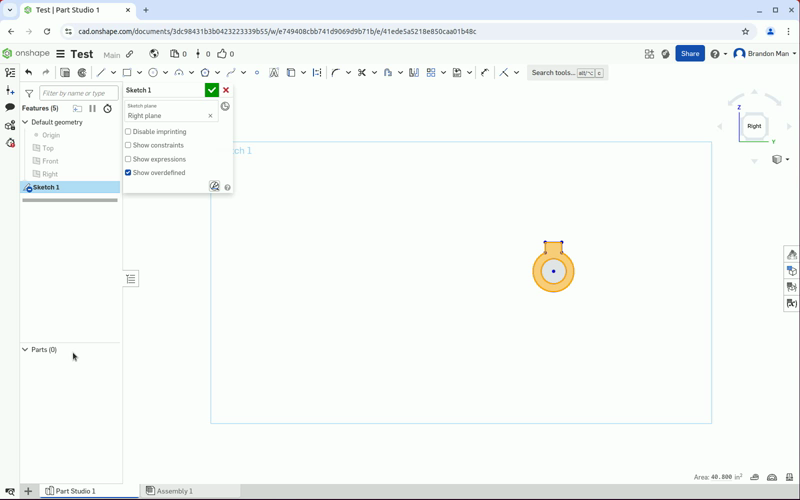
key(shift+e)
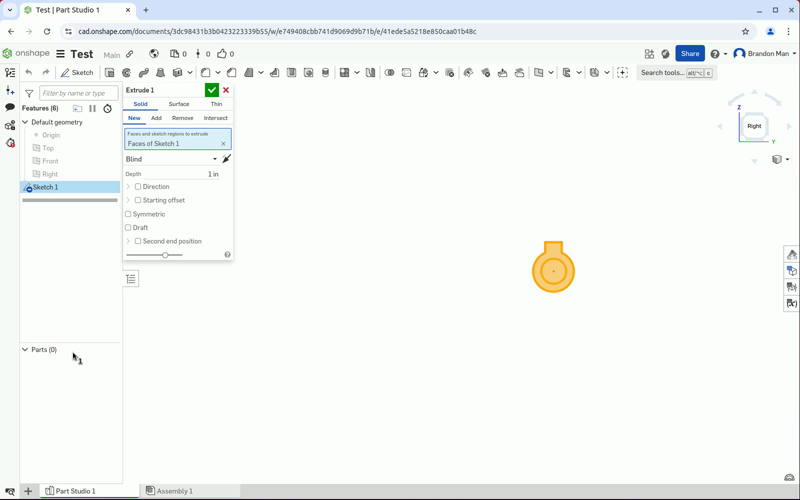
mouse_move(143, 106)
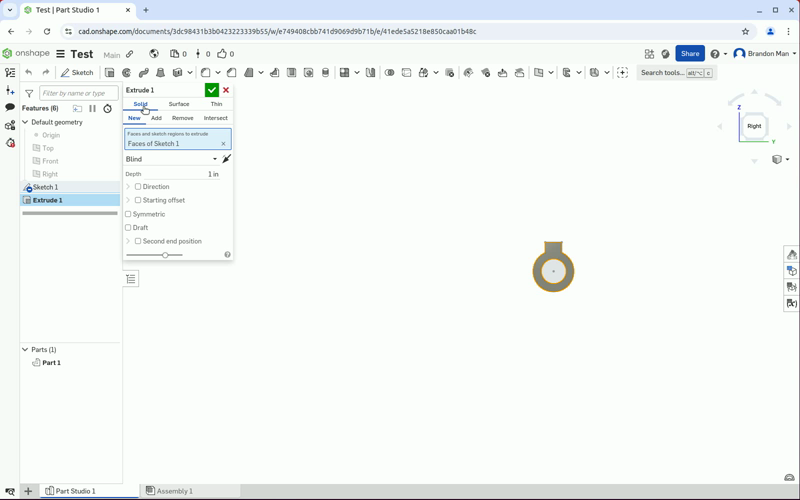
click(143, 106)
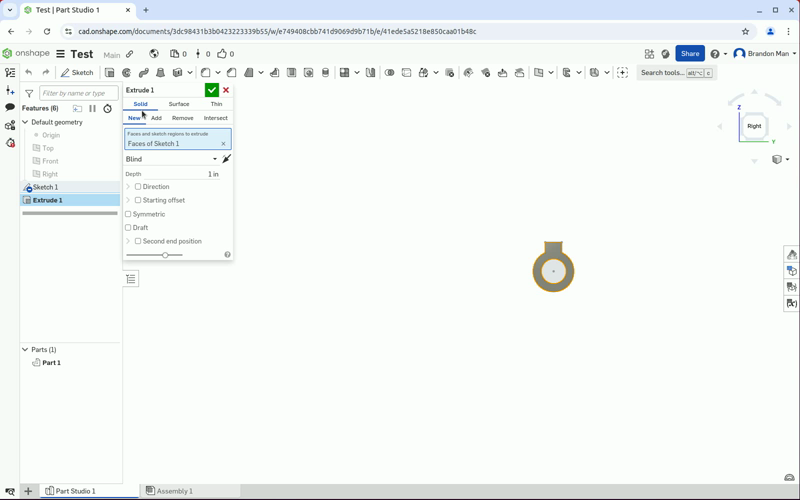
mouse_move(137, 120)
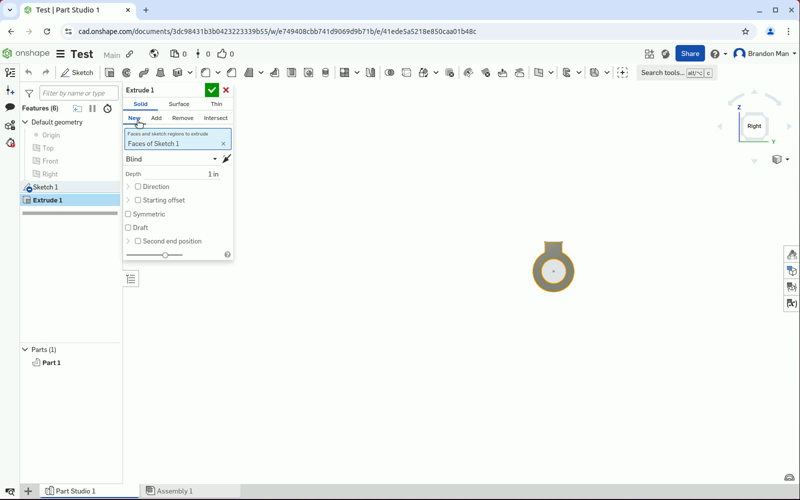
click(137, 120)
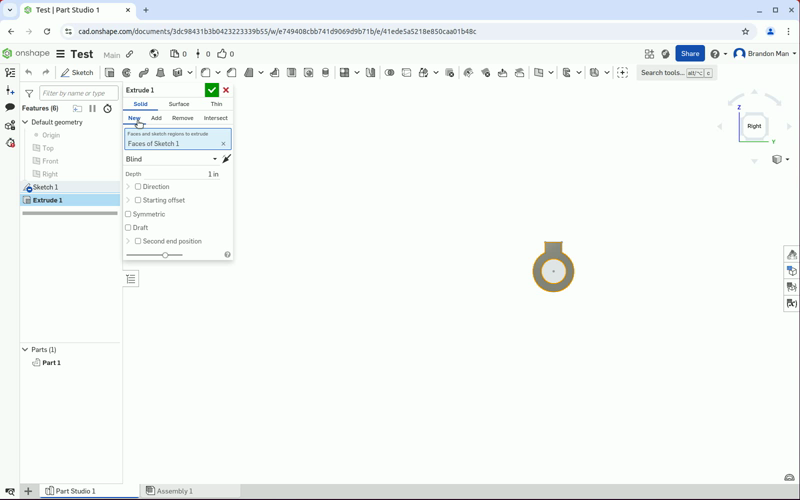
key(tab, 4)
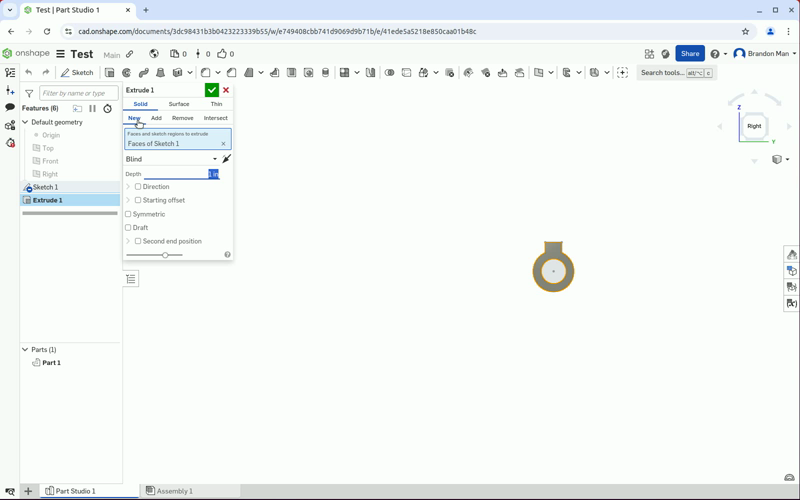
text(10.11)
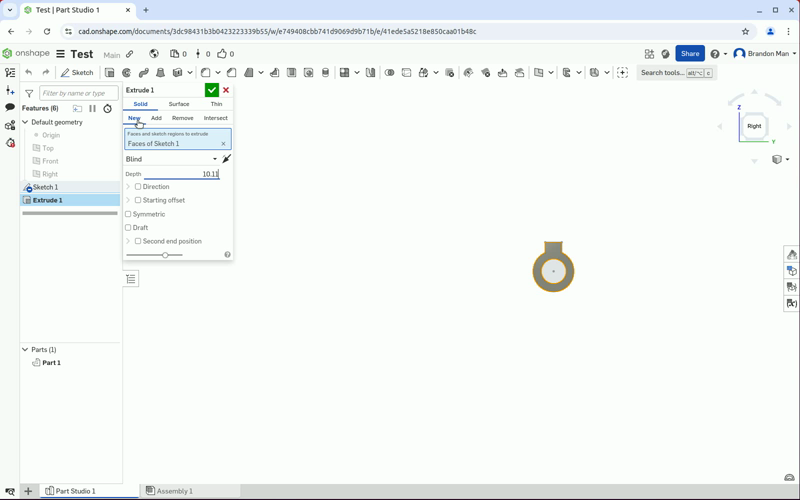
key(tab, 3)
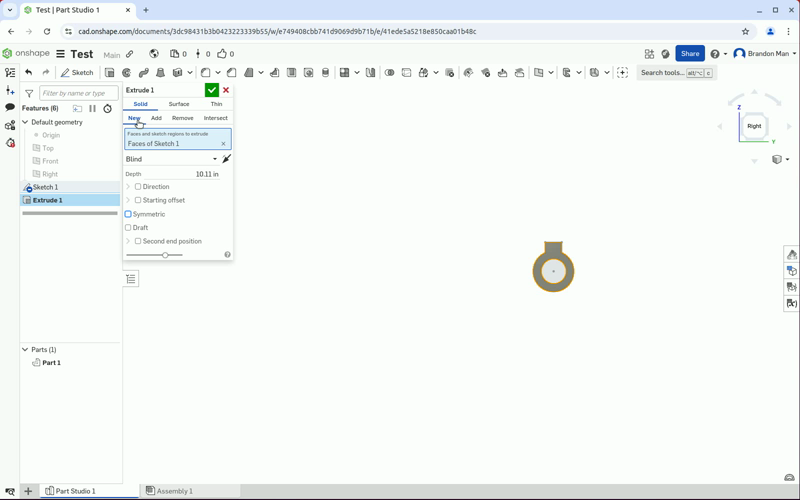
key(space)
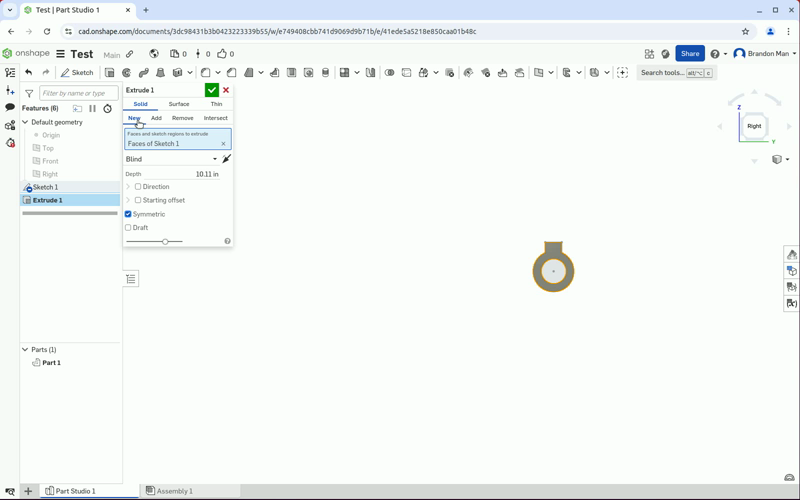
key(enter)
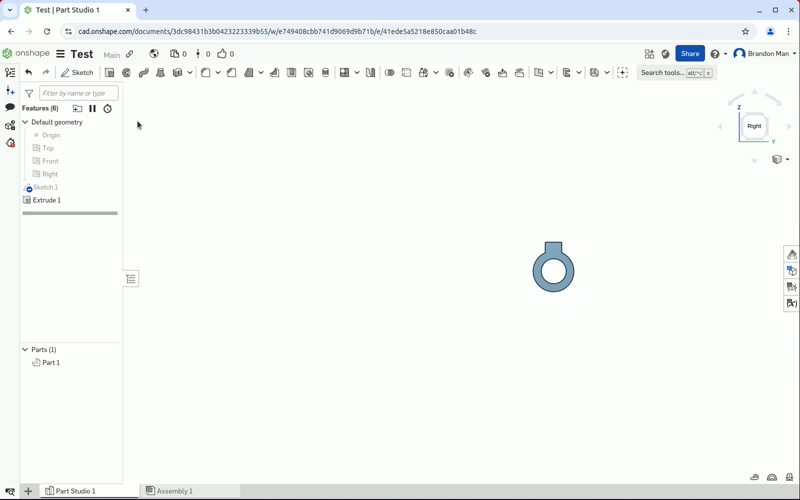
key(shift+h)
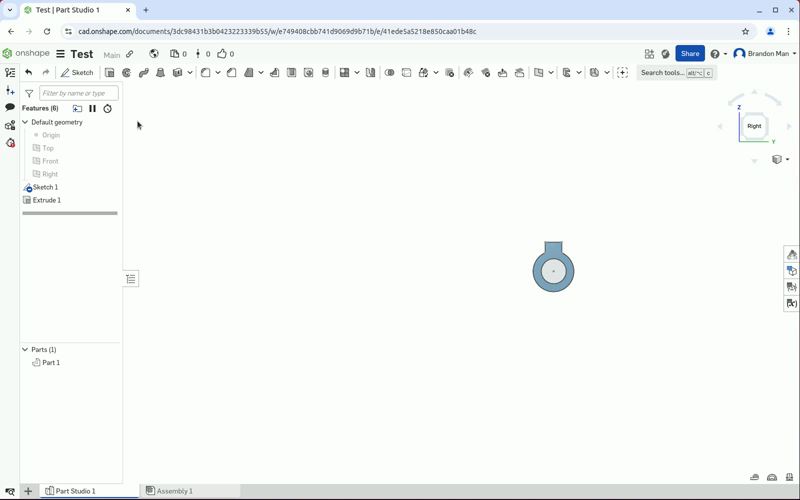
key(shift+h)
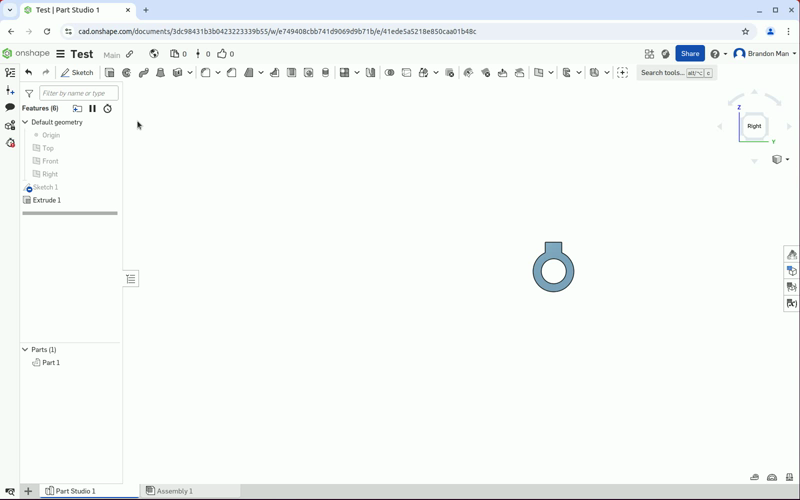
mouse_move(73, 189)
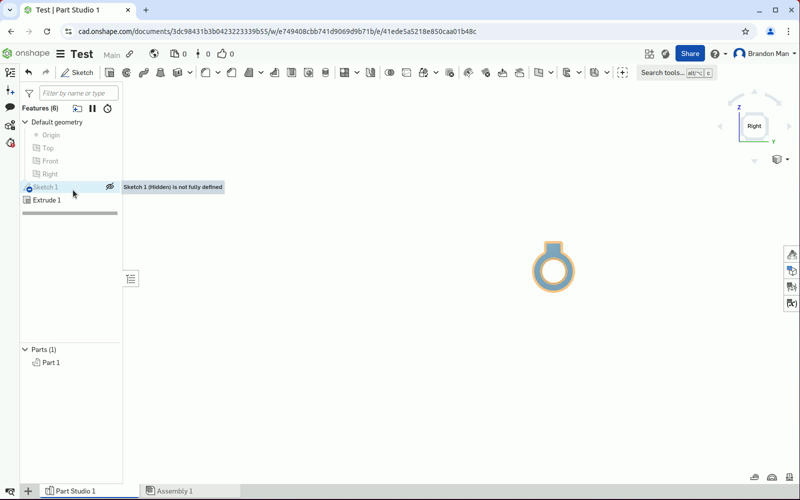
click(73, 189)
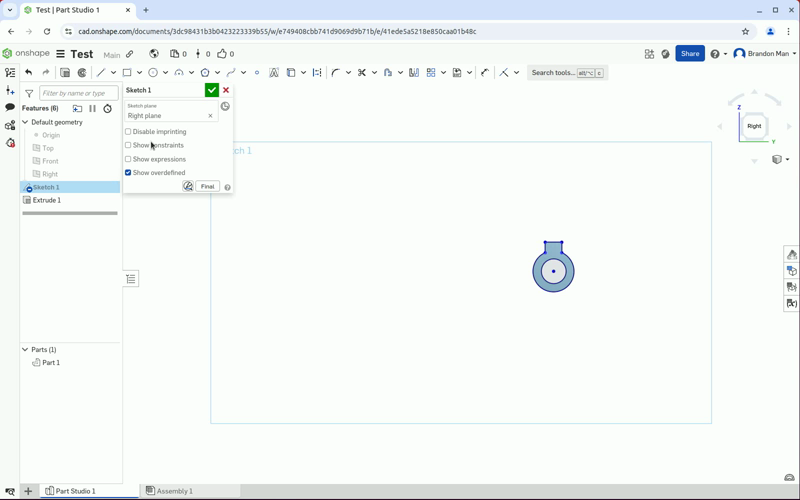
mouse_move(229, 92)
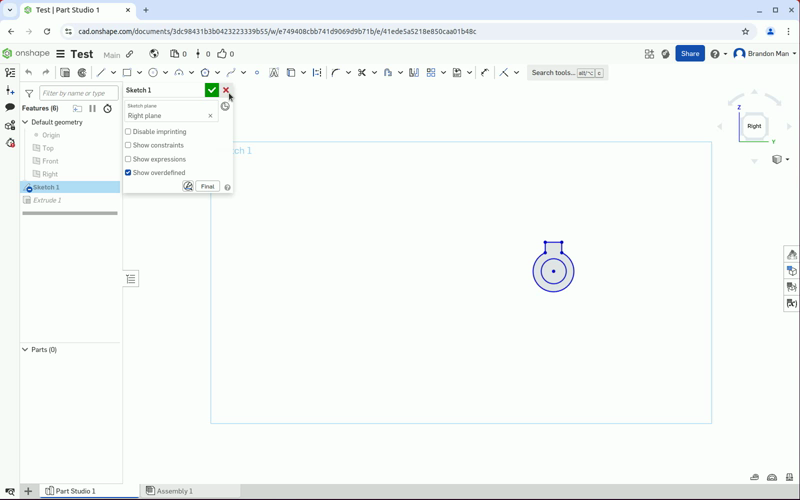
click(229, 92)
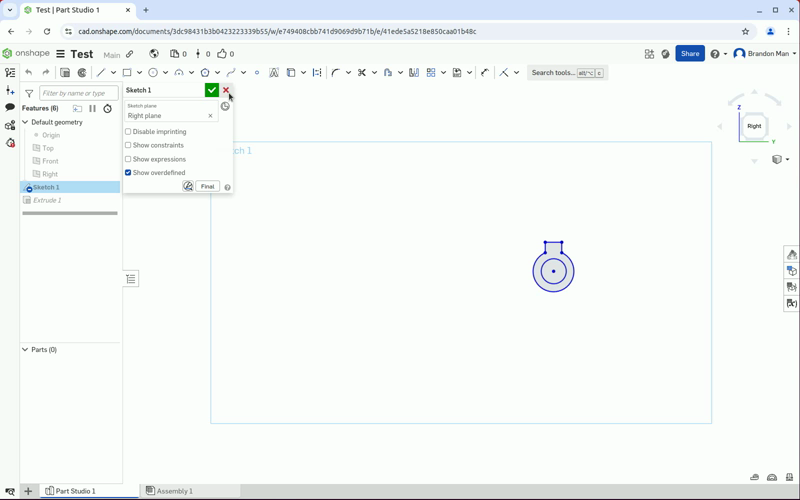
key(shift+s)
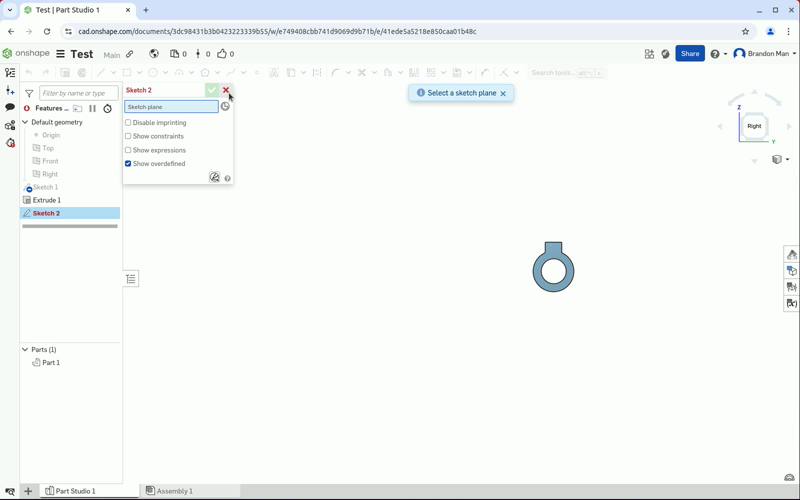
mouse_move(73, 176)
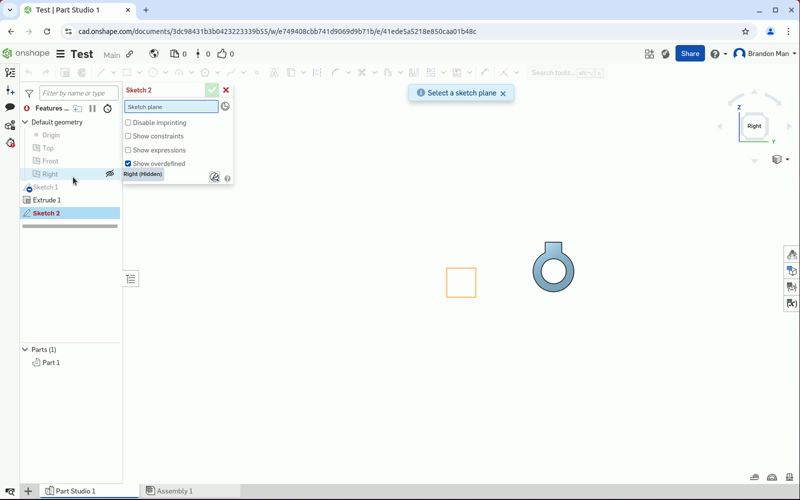
click(73, 176)
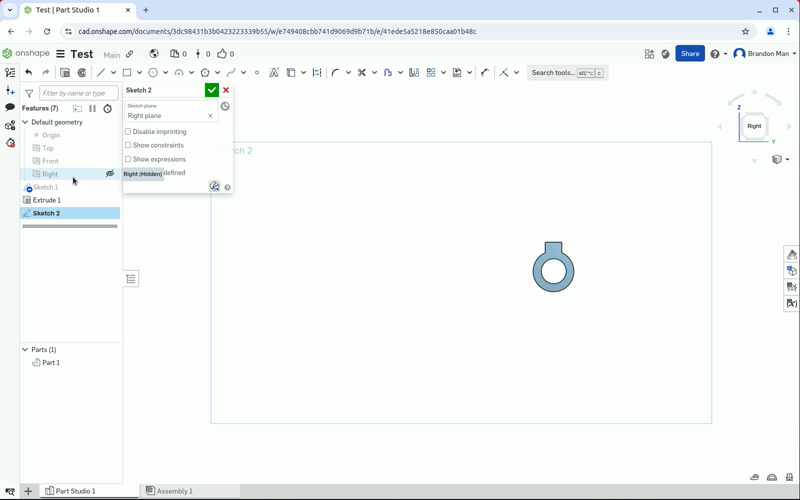
mouse_move(73, 352)
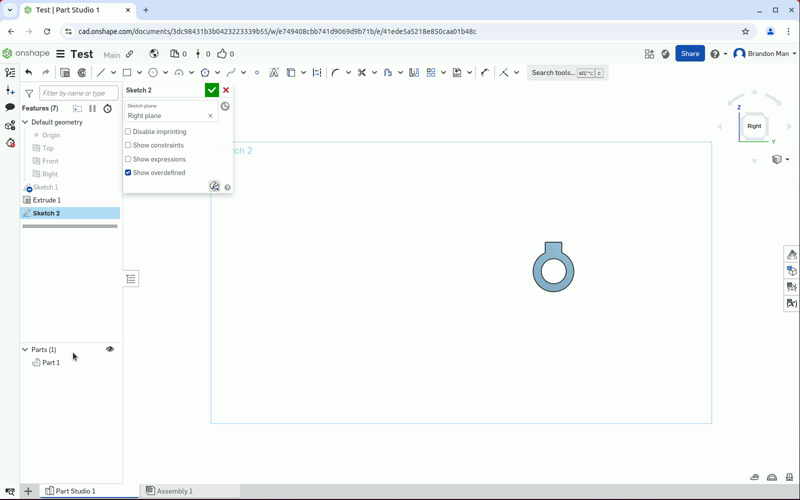
key(y)
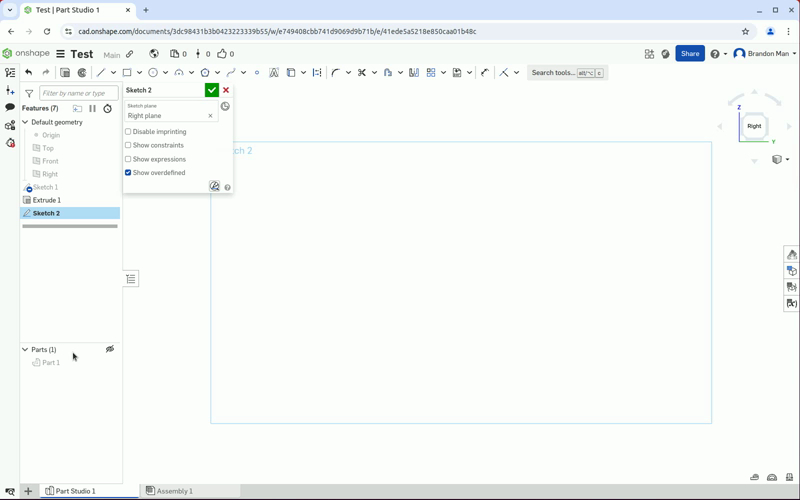
key(l)
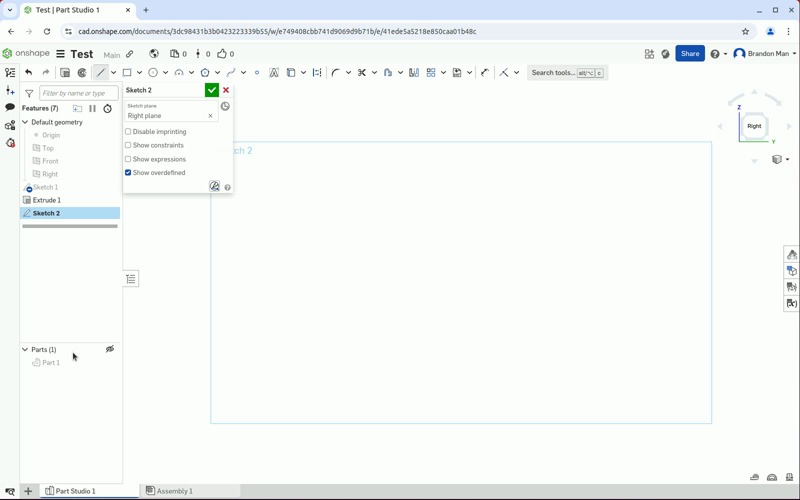
key_down(shift)
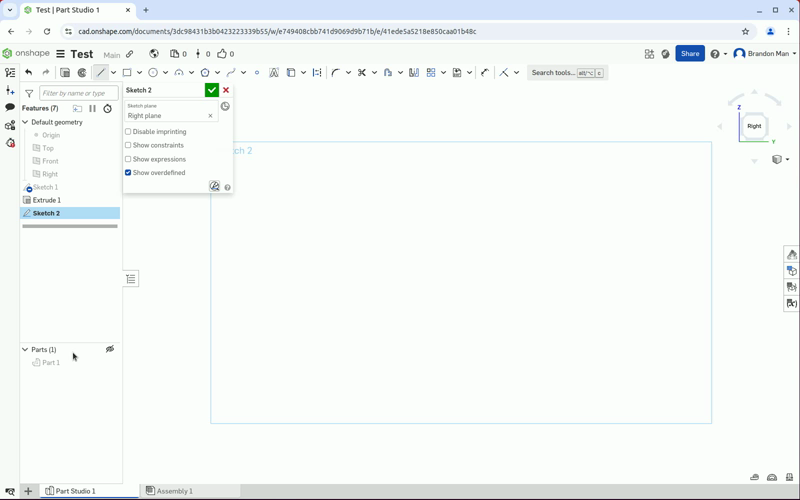
mouse_move(472, 282)
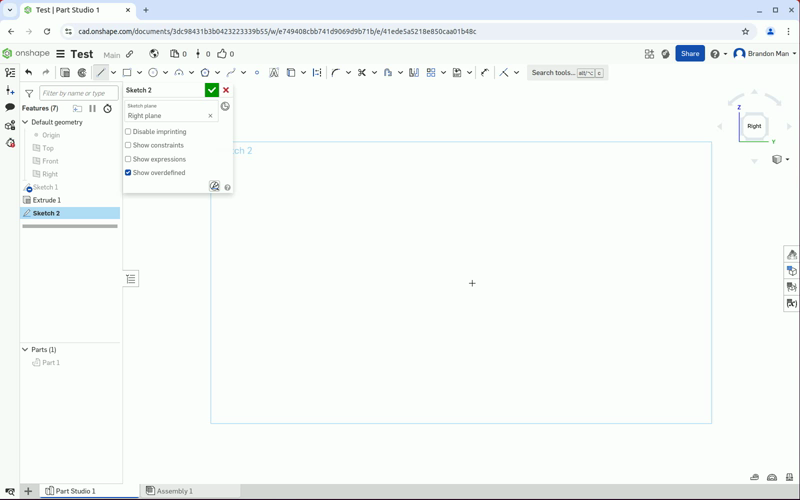
click(472, 282)
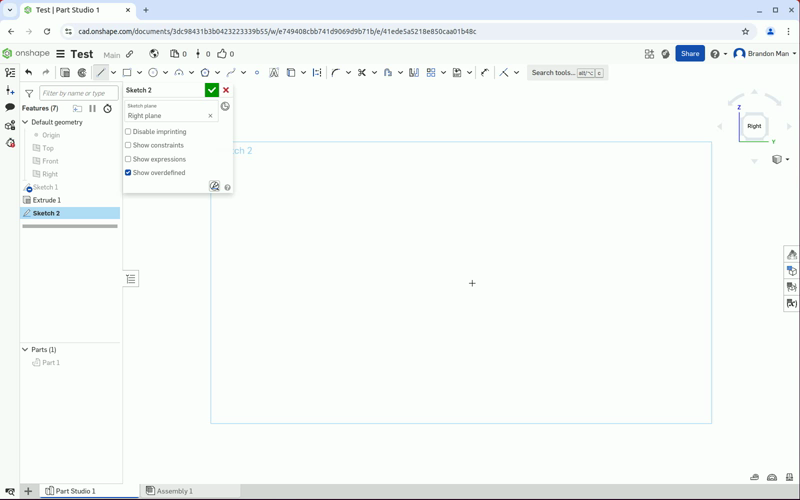
key_up(shift)
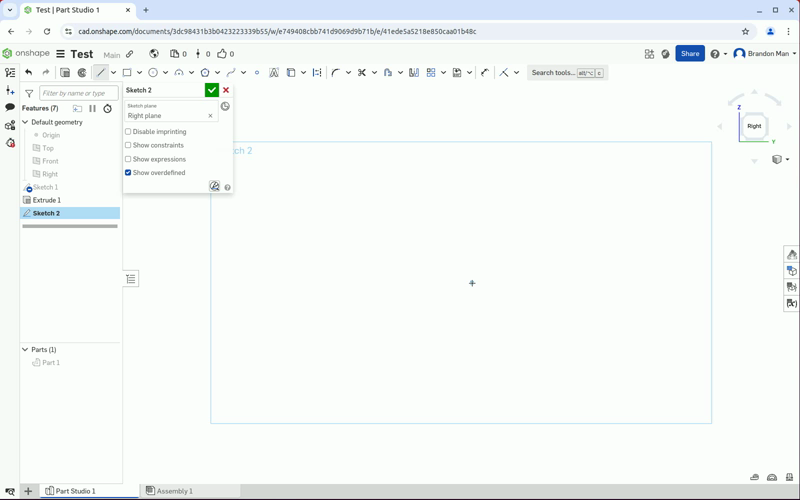
key_down(shift)
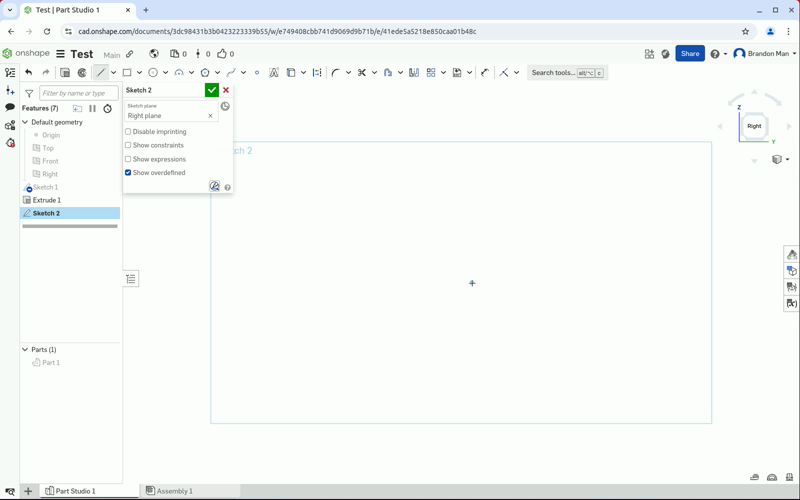
mouse_move(502, 282)
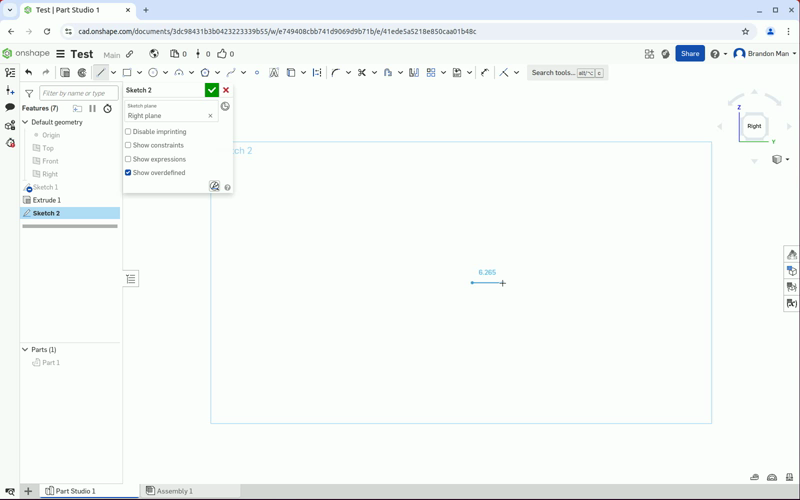
mouse_move(512, 282)
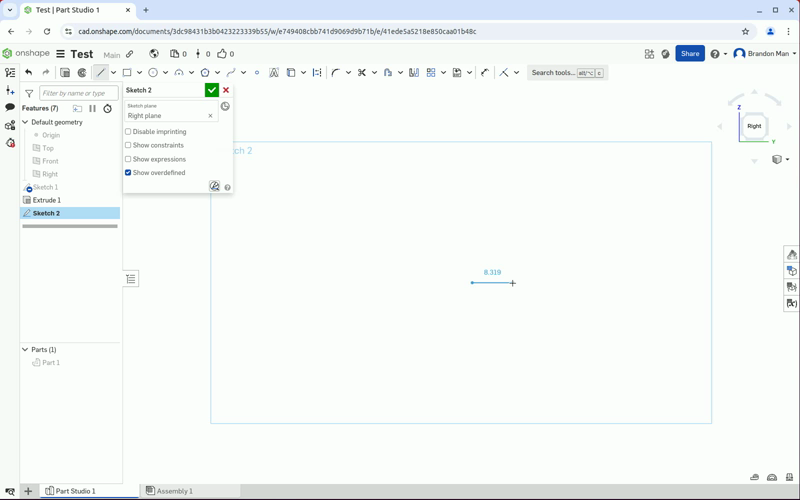
click(512, 282)
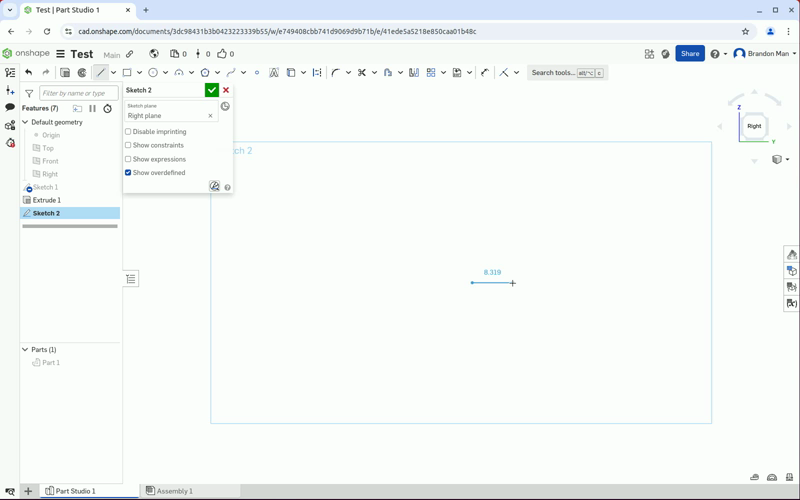
key_up(shift)
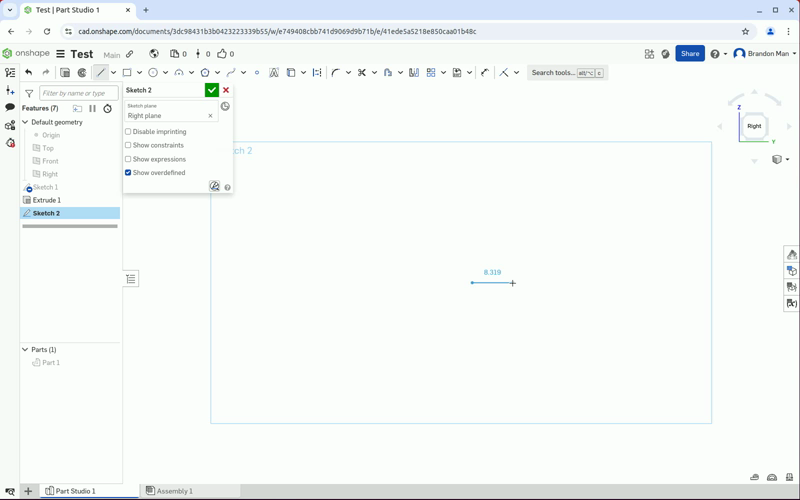
key(esc)
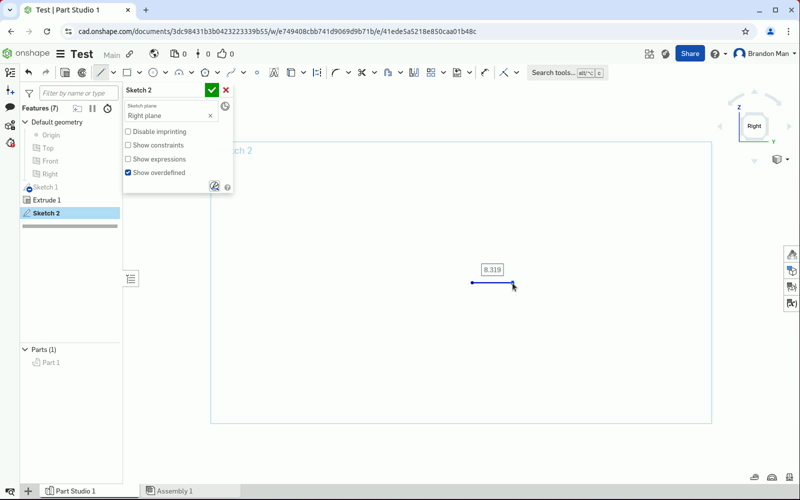
key(a)
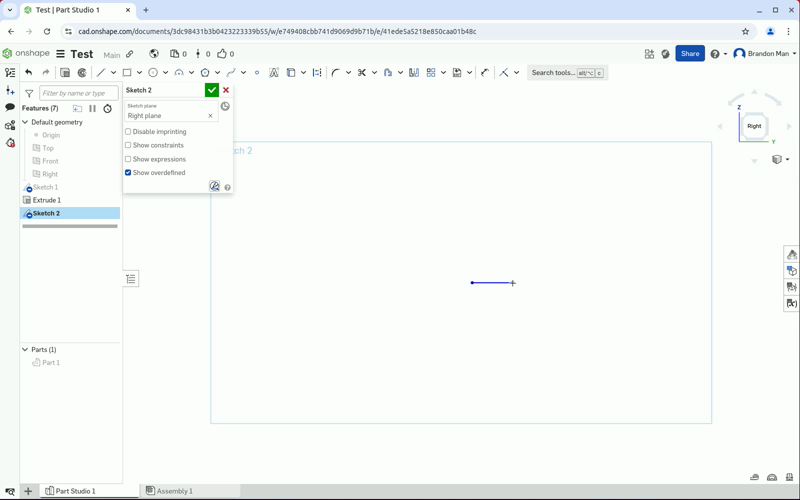
mouse_move(512, 282)
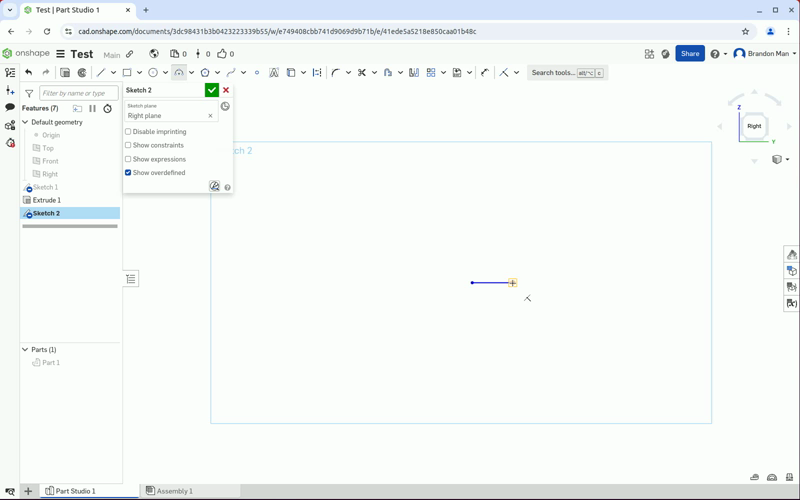
click(512, 282)
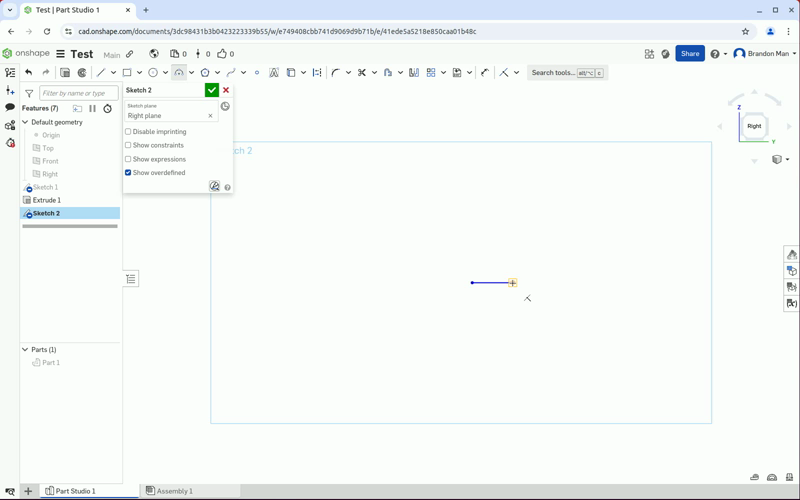
key_down(shift)
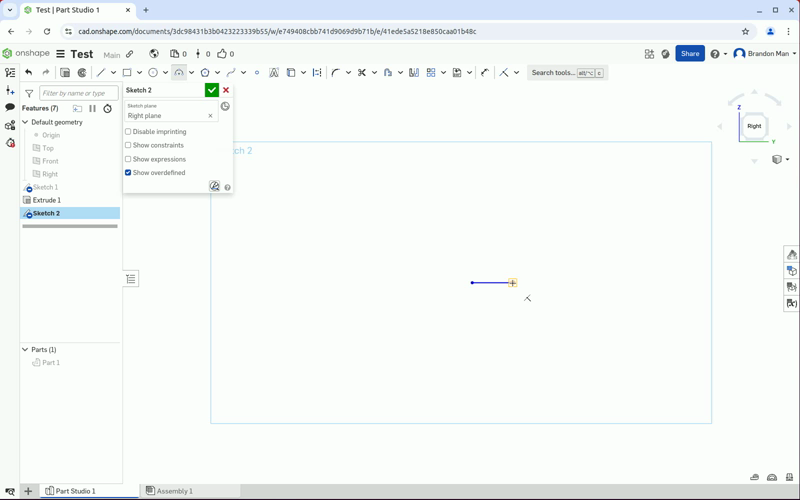
mouse_move(529, 282)
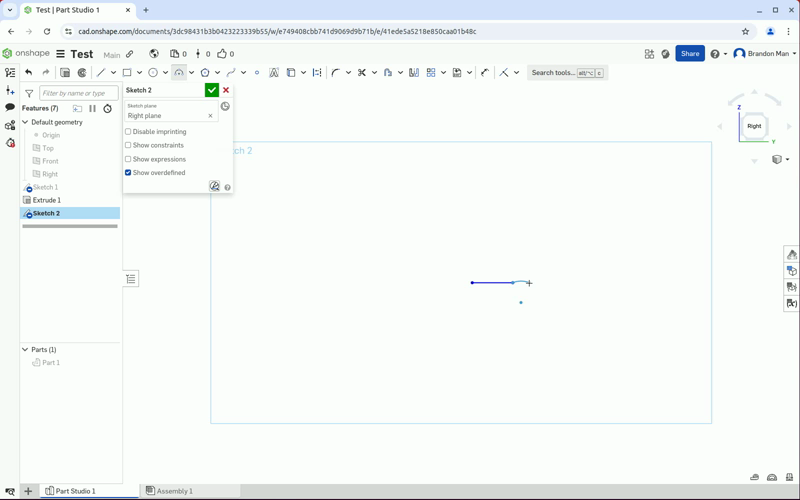
click(529, 282)
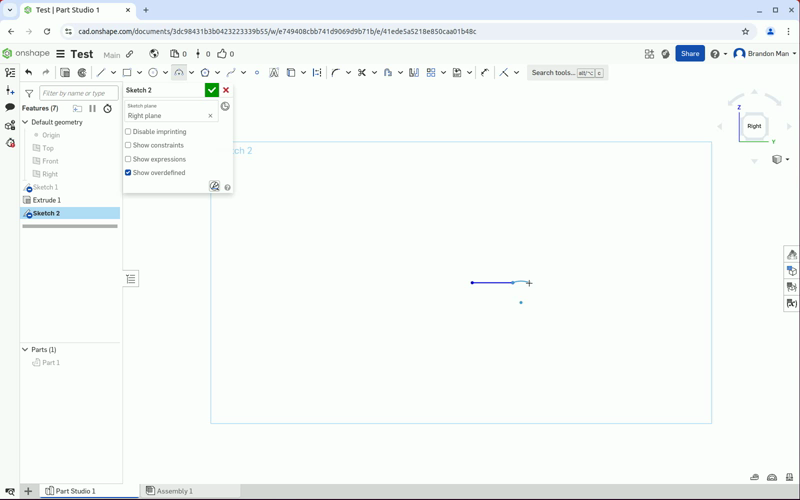
mouse_move(521, 274)
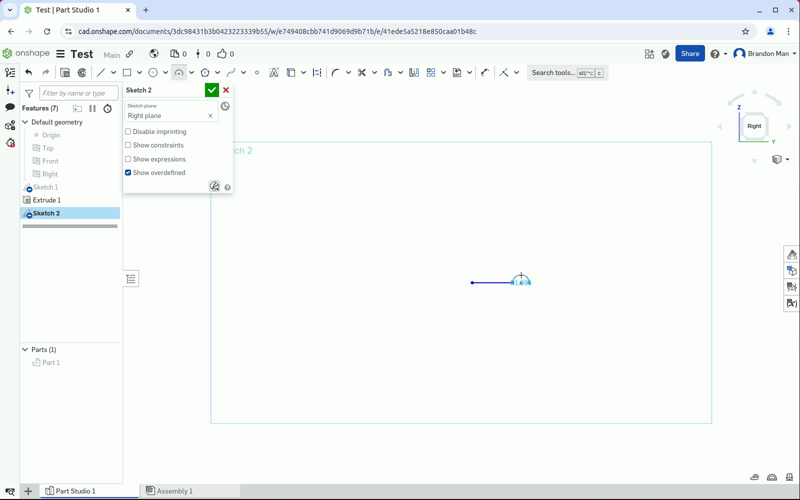
click(521, 274)
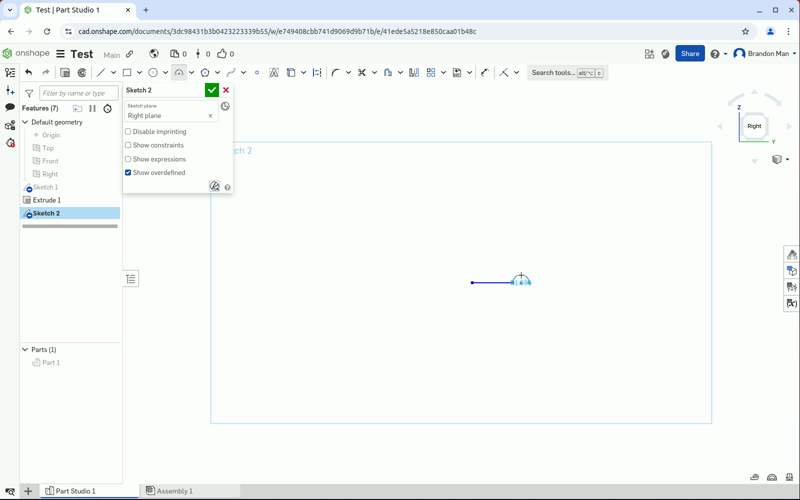
key_up(shift)
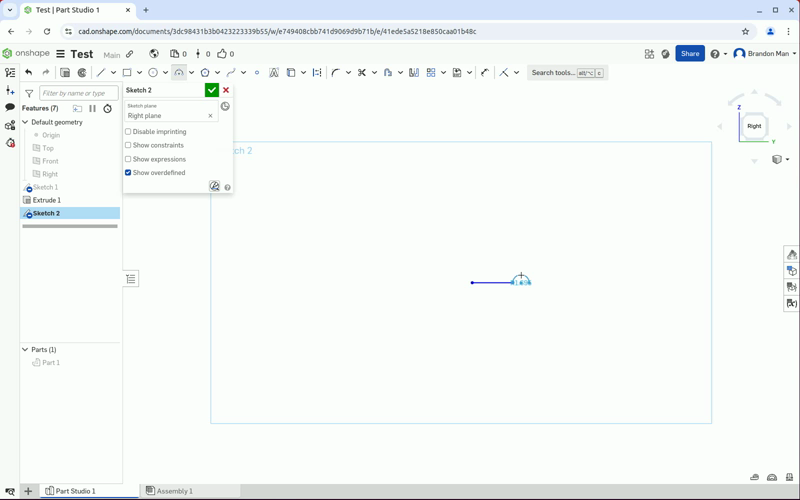
key(esc)
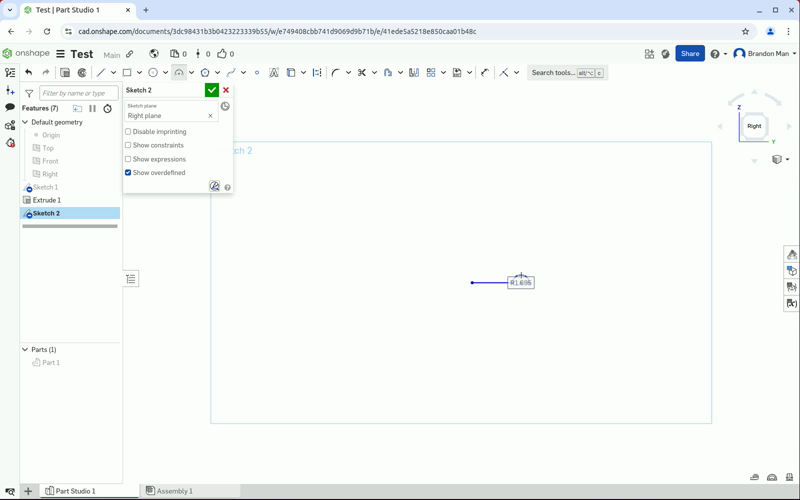
key(l)
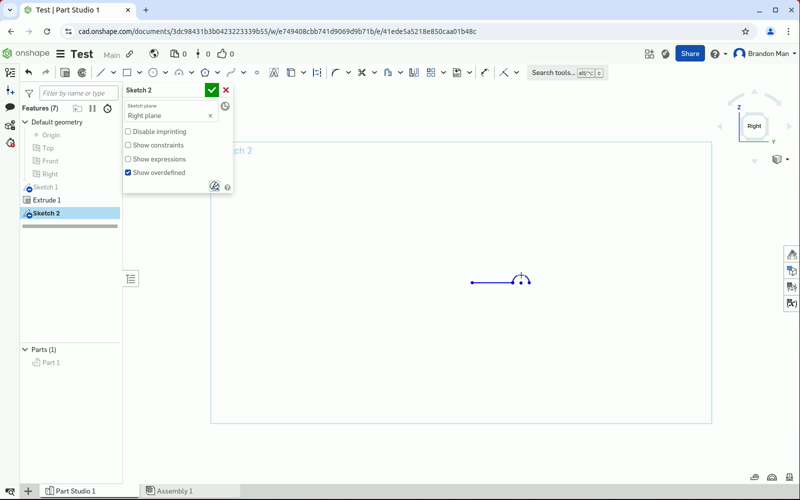
mouse_move(529, 282)
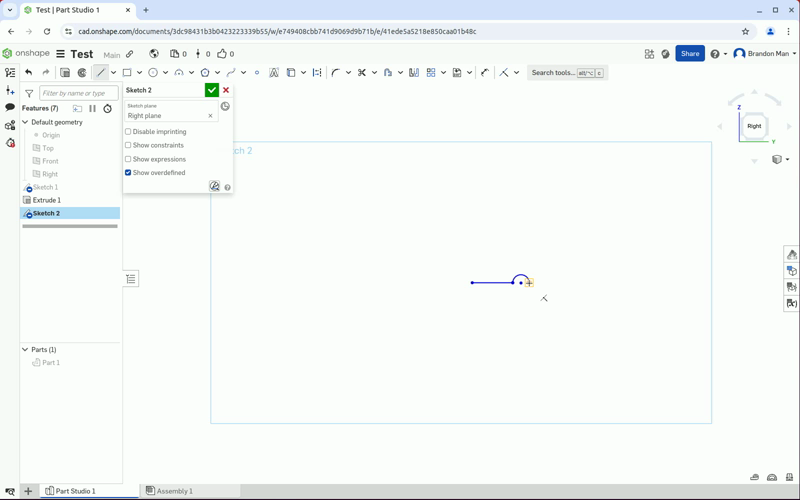
click(529, 282)
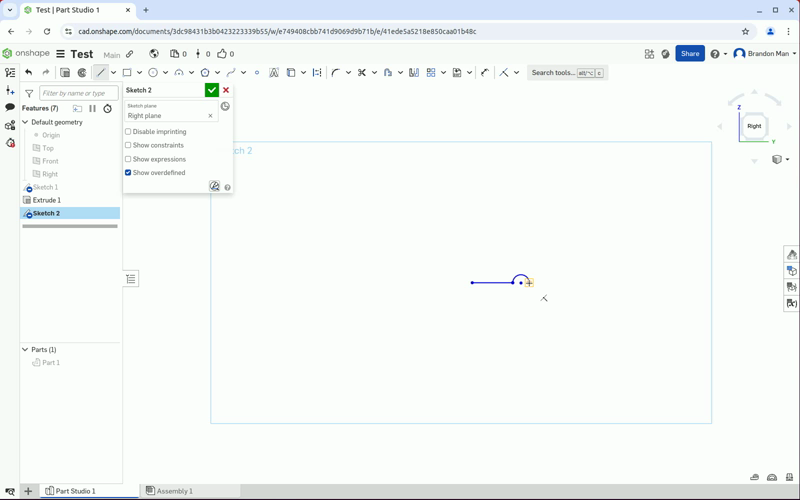
key_down(shift)
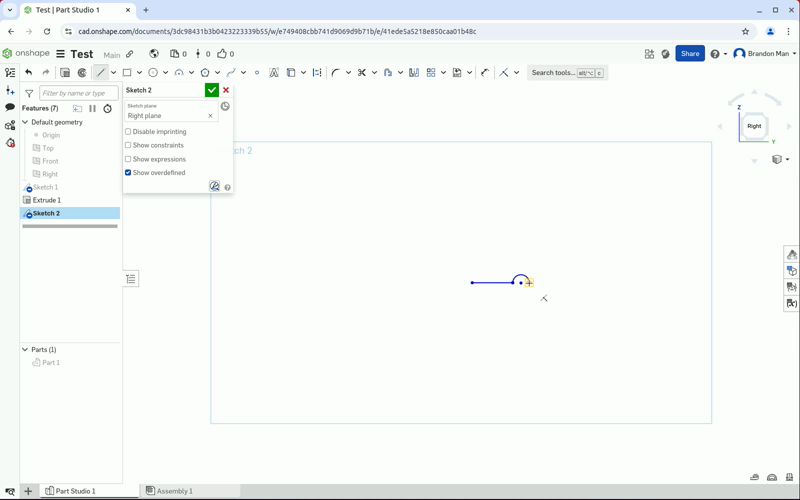
mouse_move(559, 282)
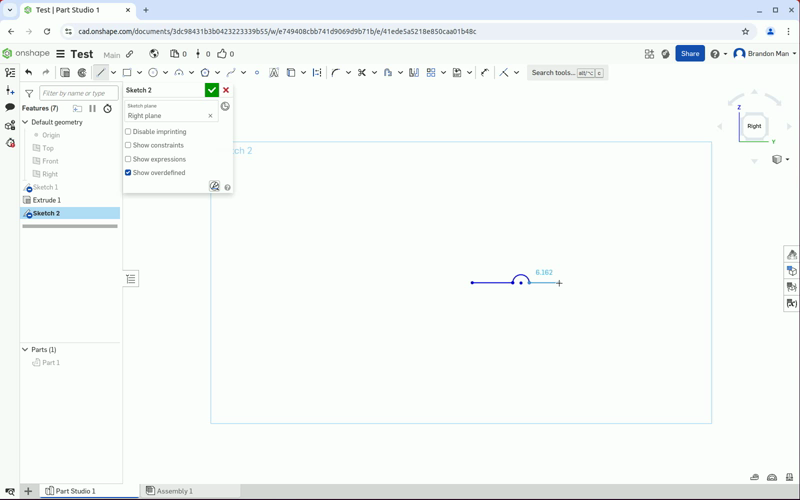
mouse_move(537, 282)
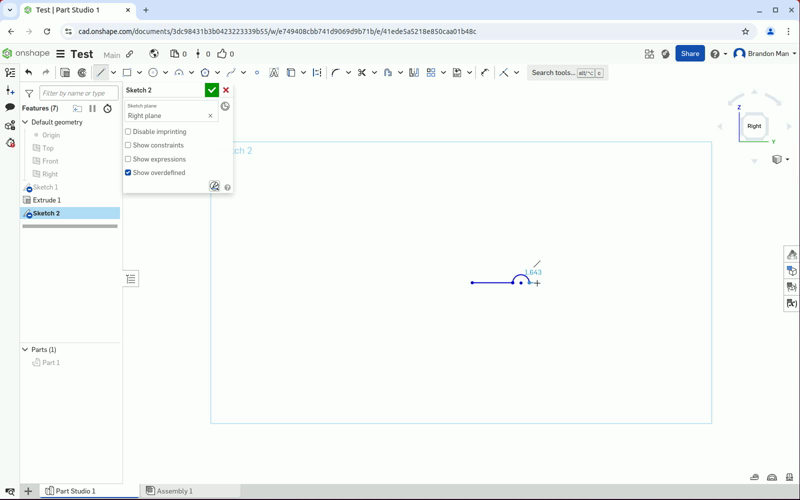
click(537, 282)
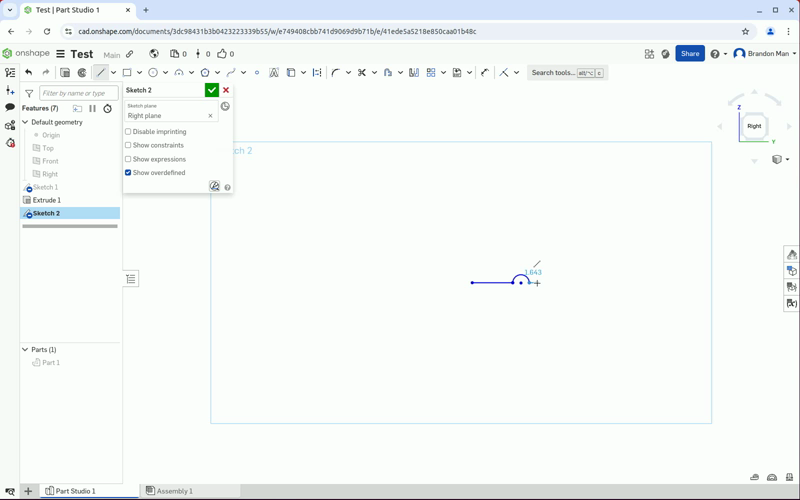
key_up(shift)
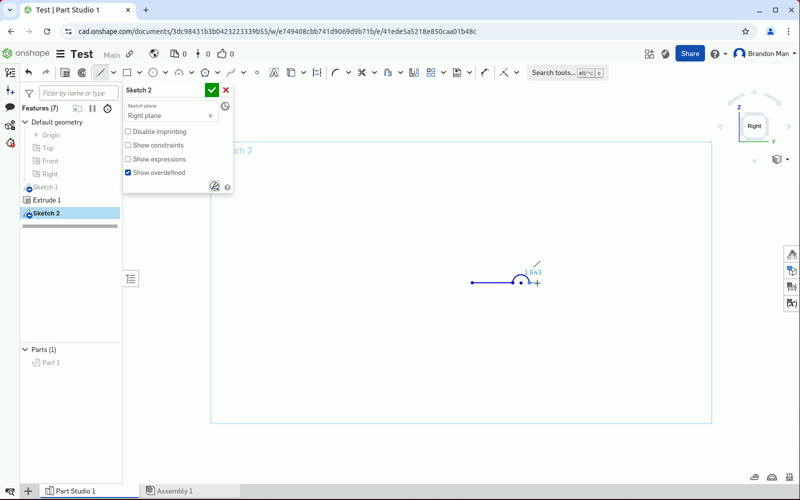
key(esc)
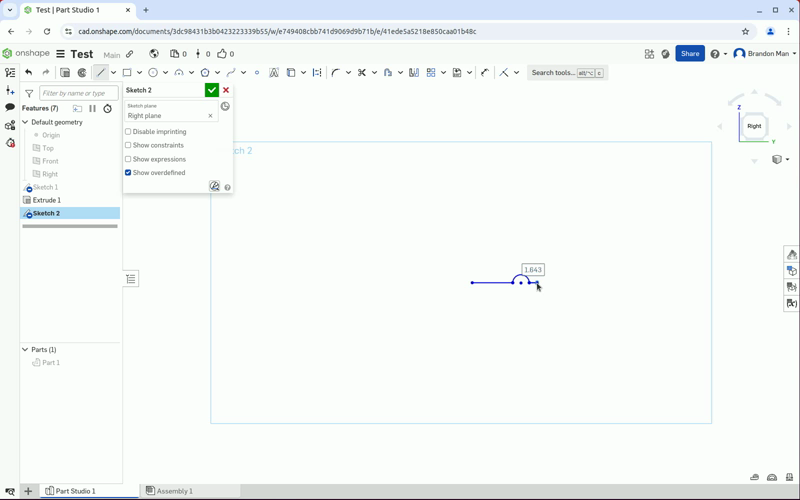
key(a)
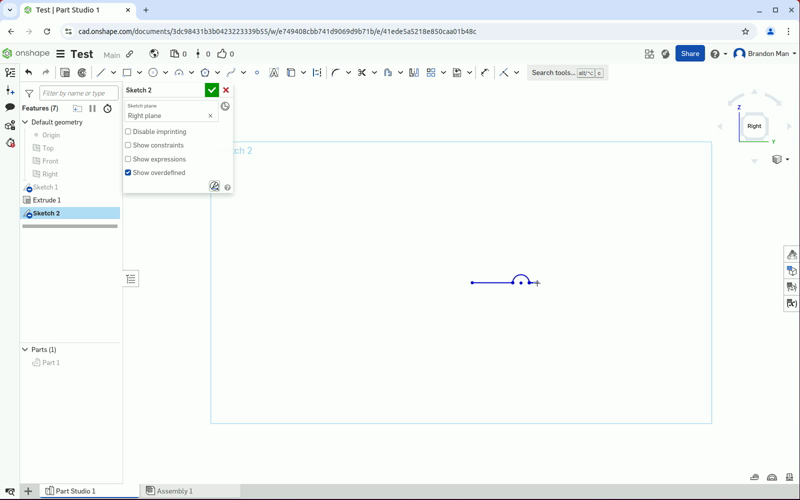
mouse_move(537, 282)
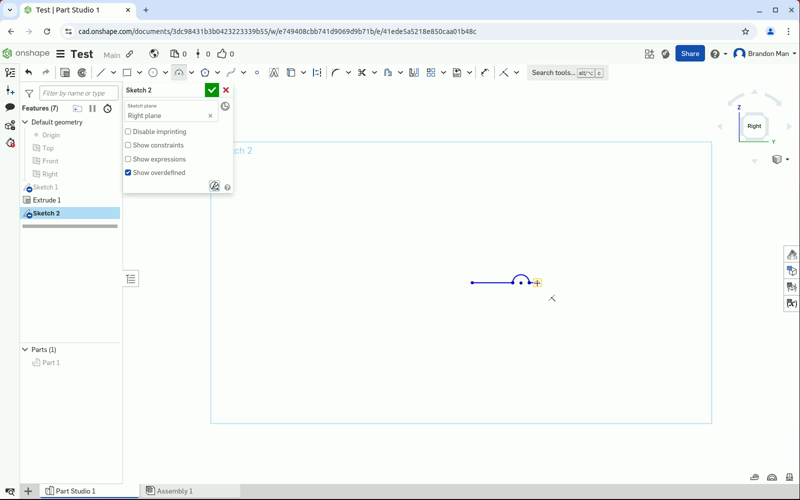
click(537, 282)
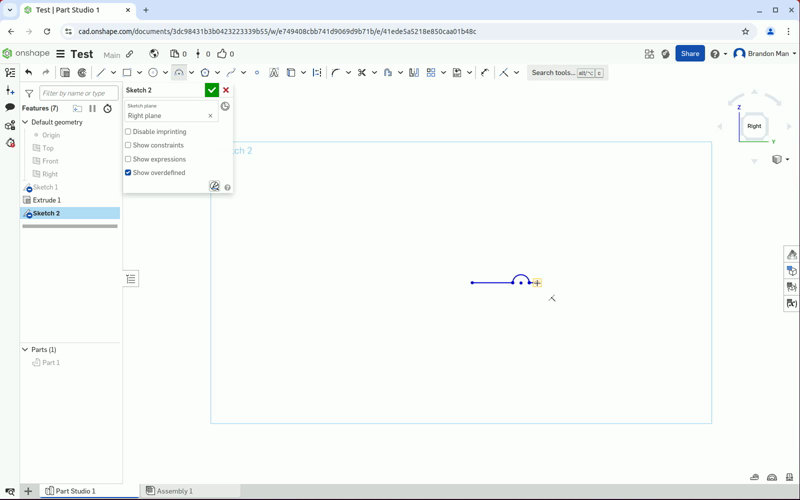
key_down(shift)
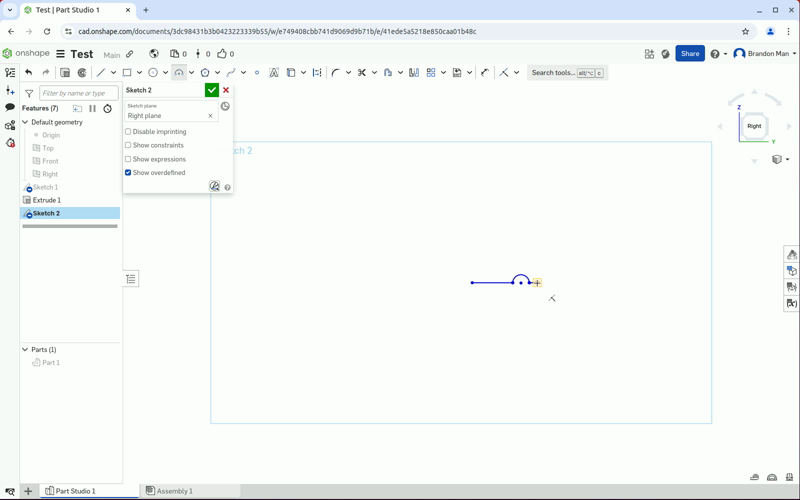
mouse_move(537, 258)
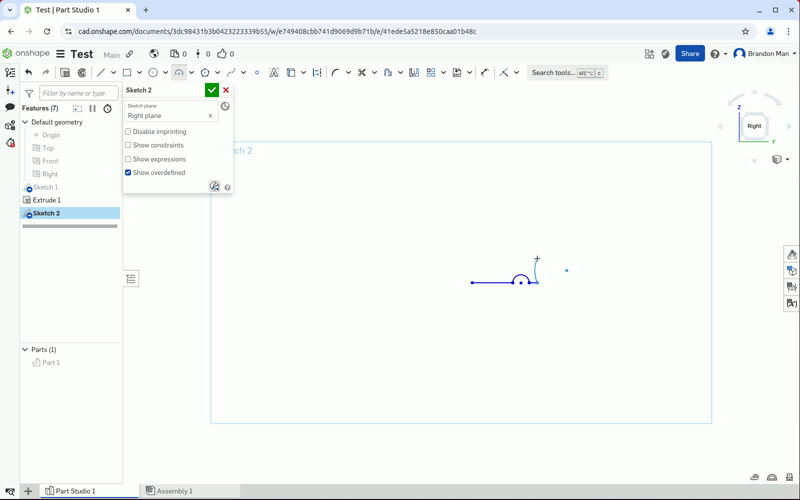
click(537, 258)
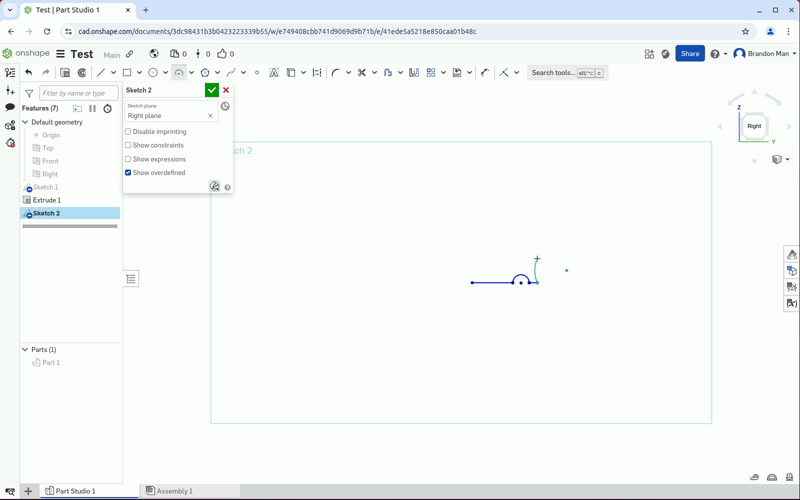
mouse_move(533, 270)
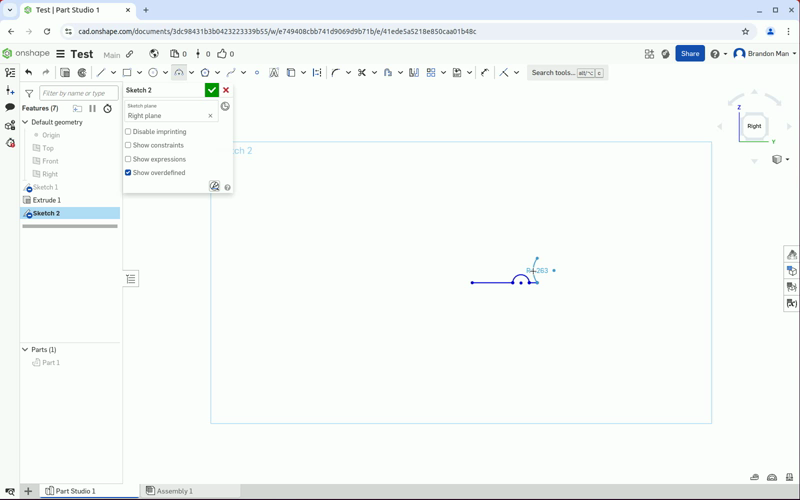
click(533, 270)
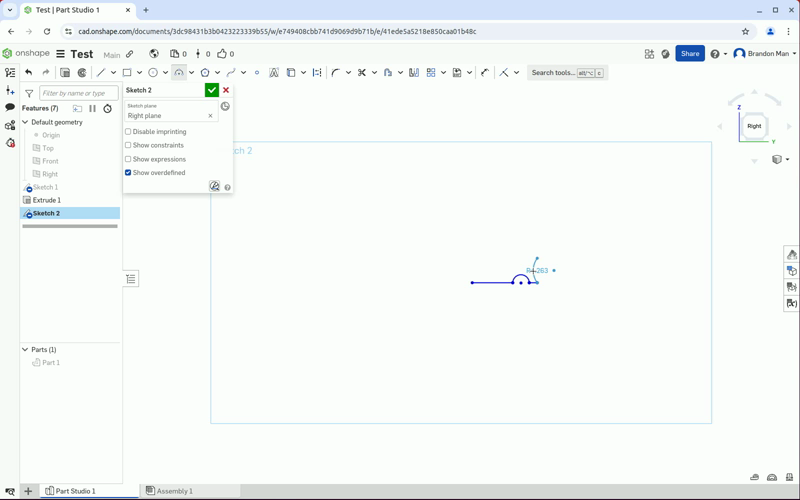
key_up(shift)
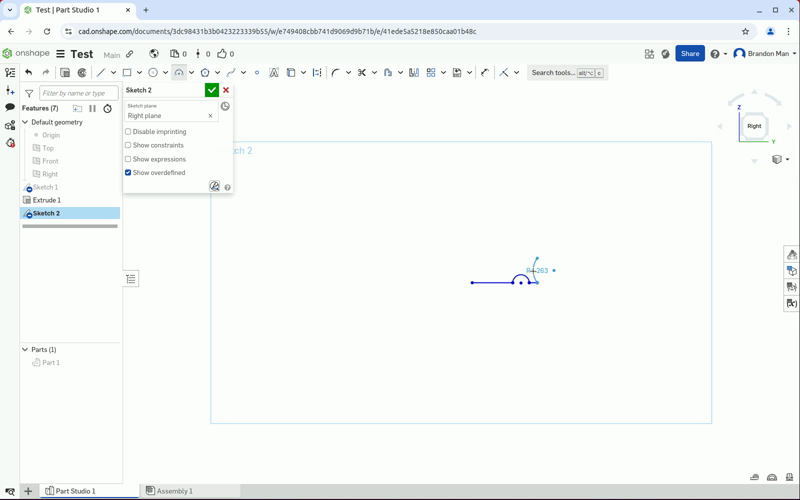
key(esc)
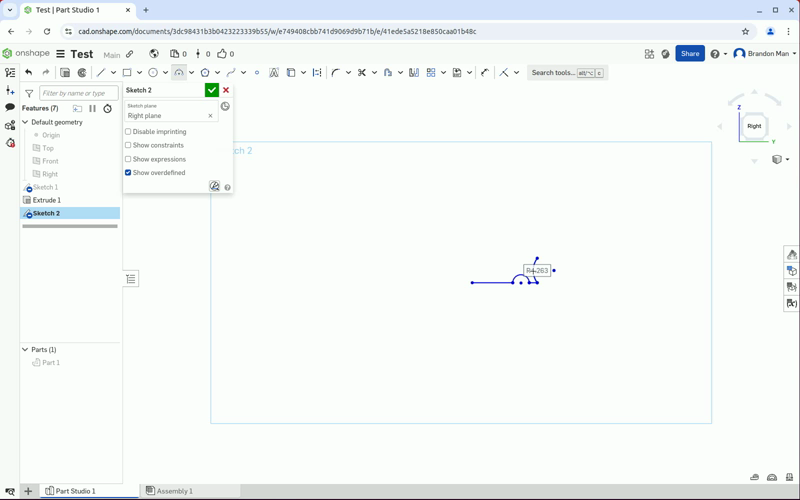
key(l)
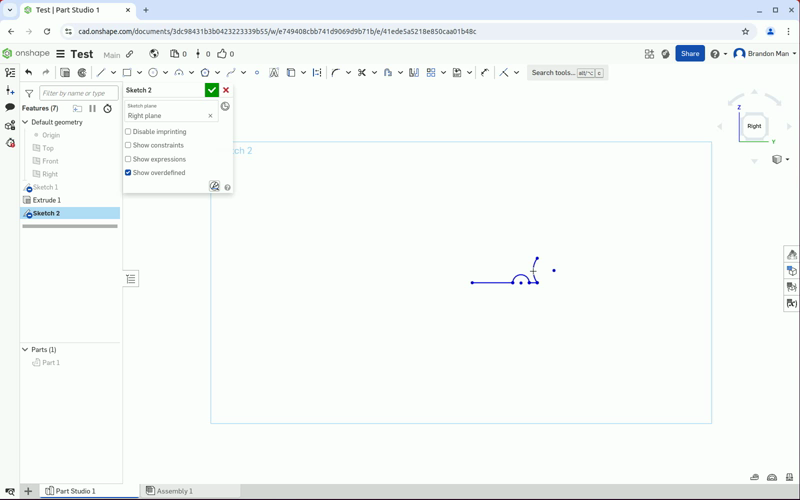
mouse_move(537, 258)
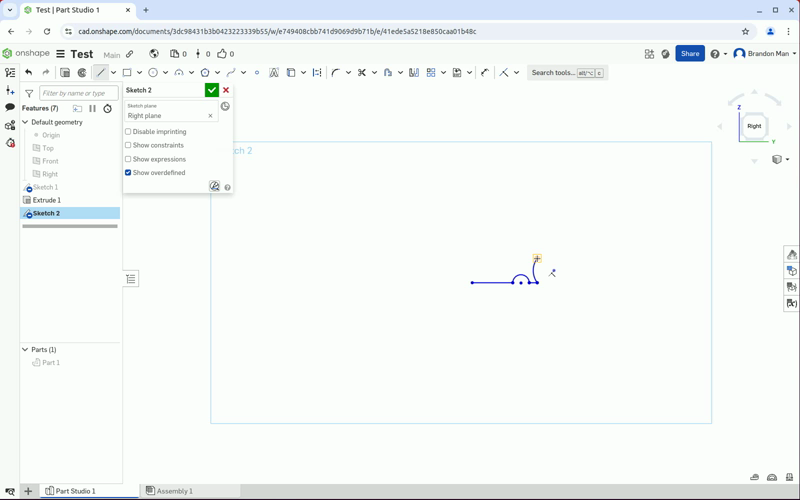
click(537, 258)
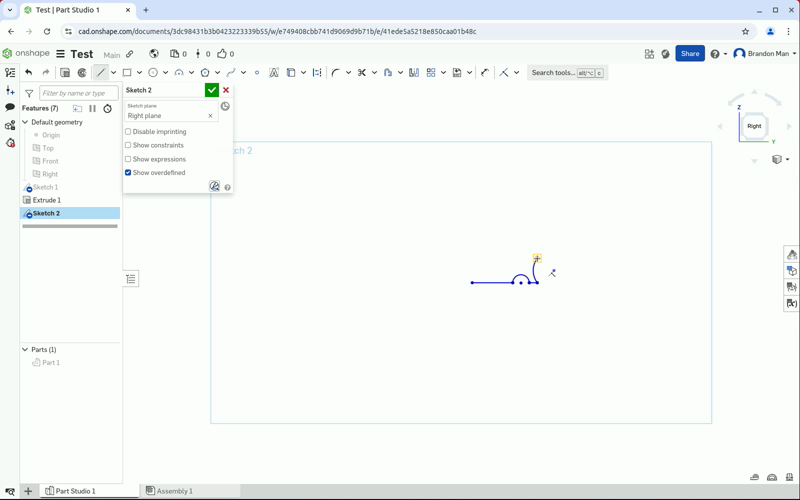
key_down(shift)
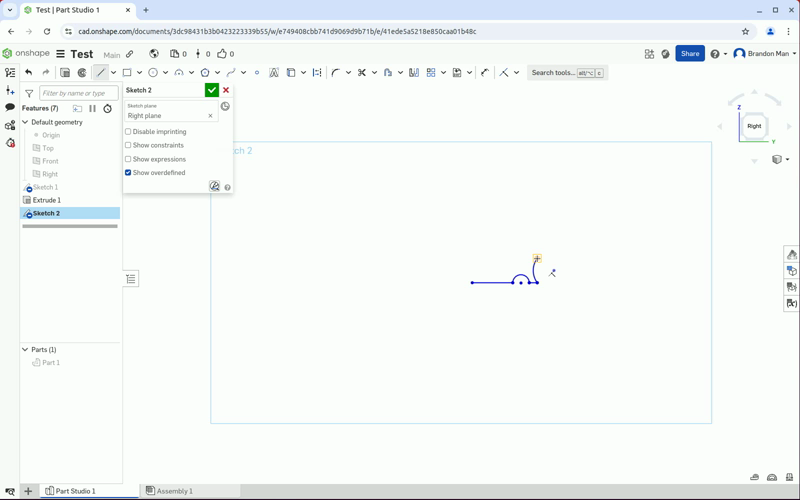
mouse_move(567, 258)
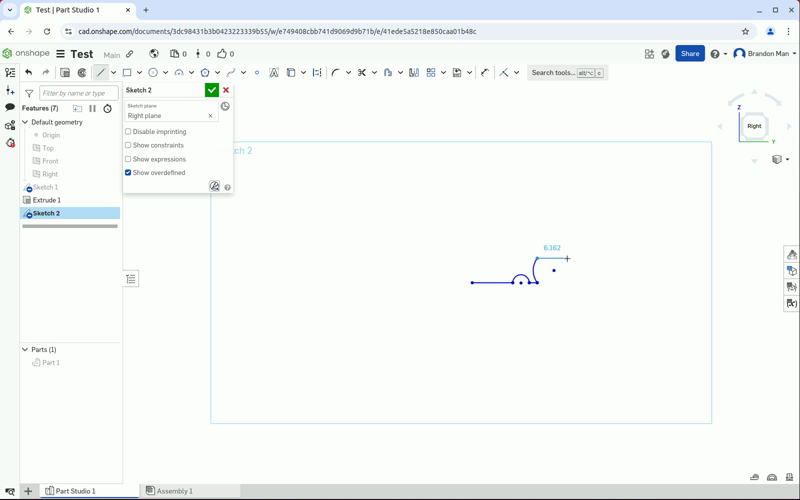
mouse_move(529, 258)
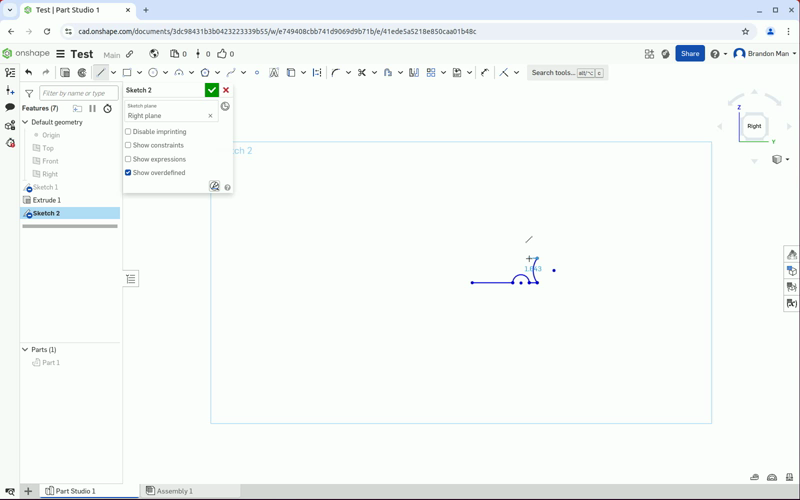
click(529, 258)
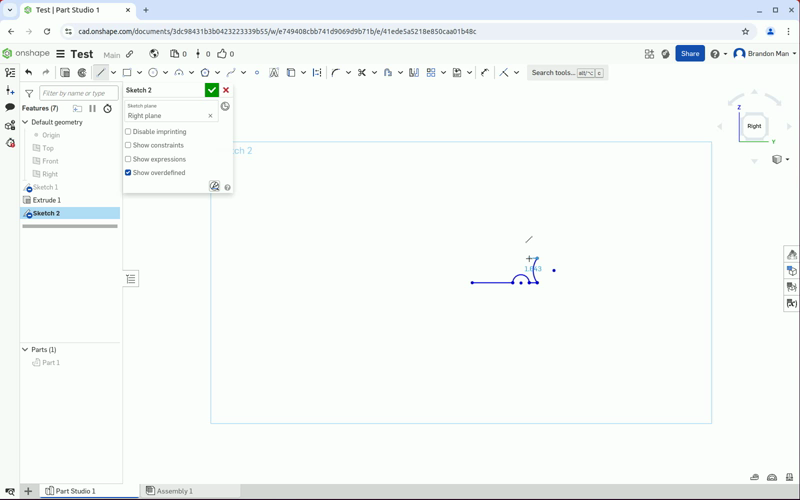
key_up(shift)
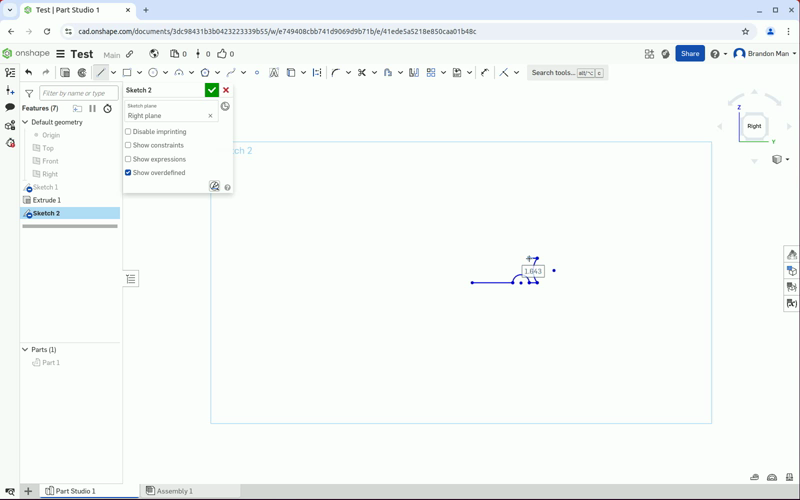
key(esc)
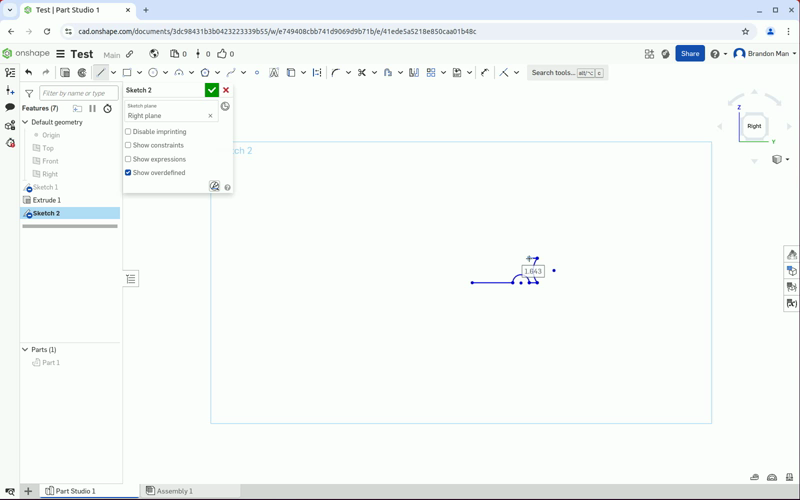
key(a)
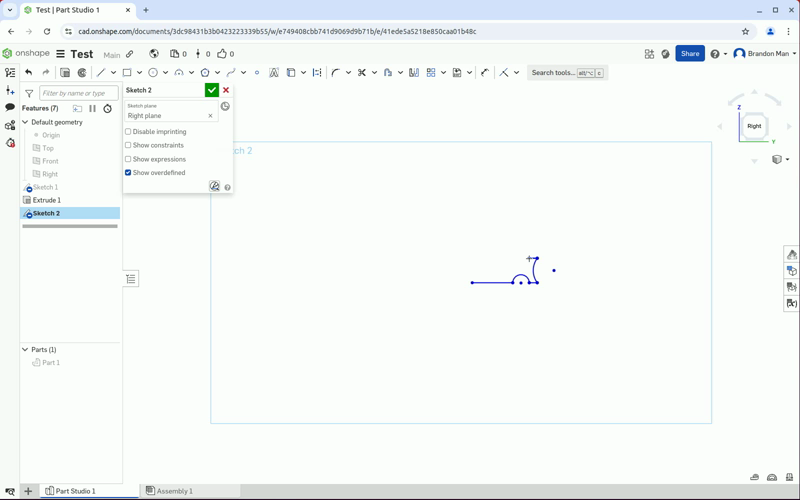
mouse_move(529, 258)
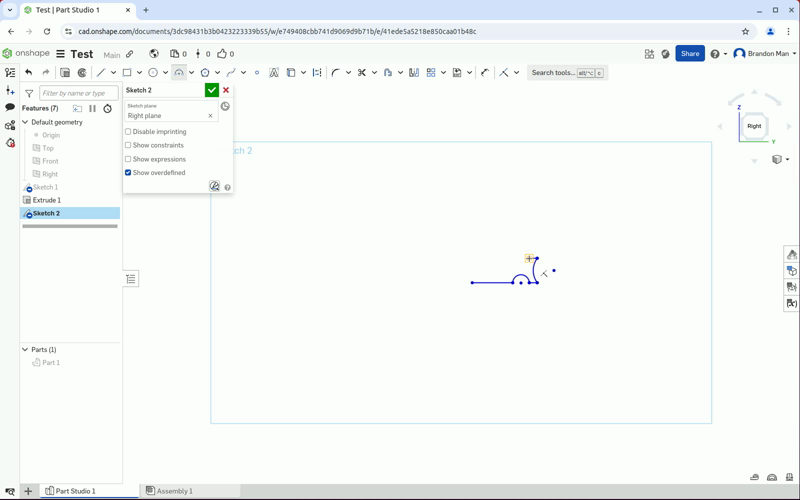
click(529, 258)
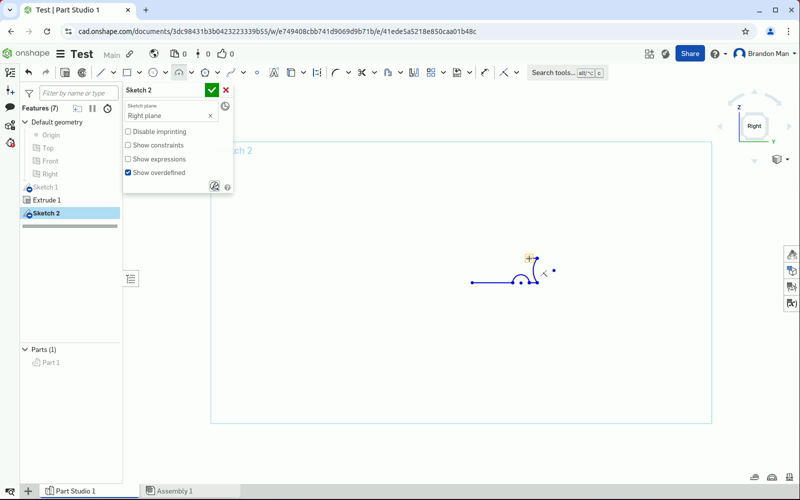
key_down(shift)
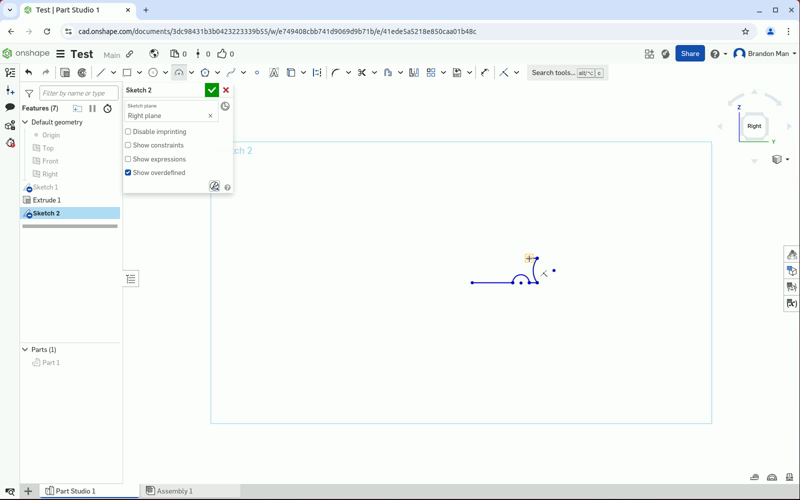
mouse_move(512, 258)
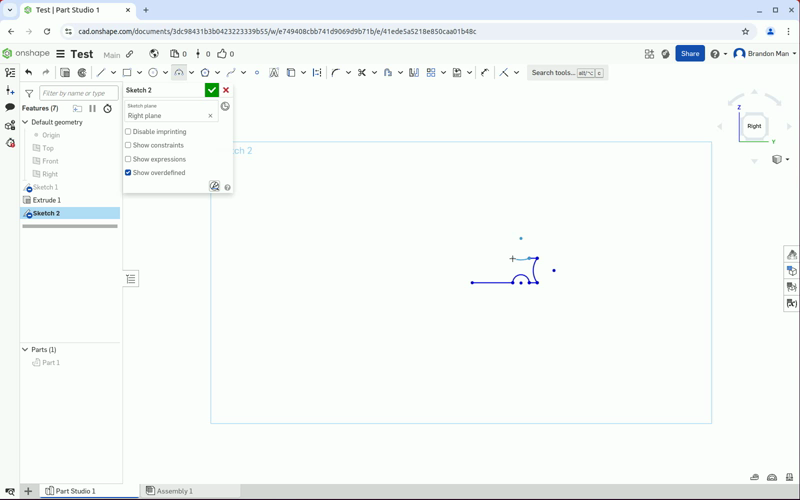
click(512, 258)
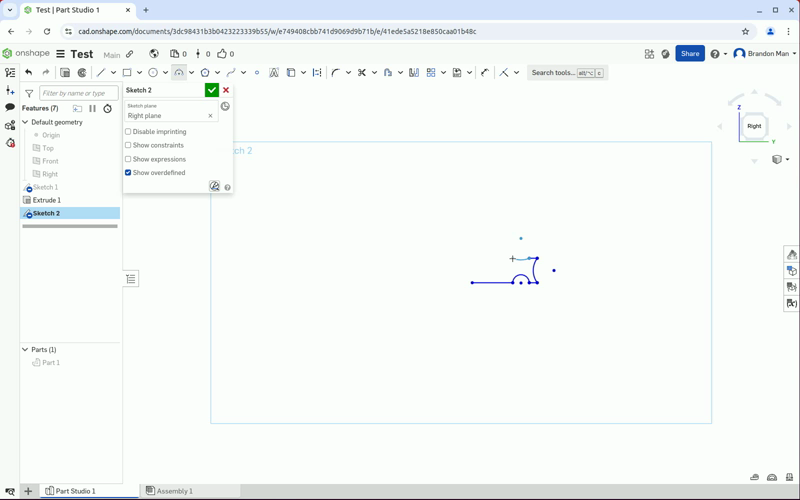
mouse_move(521, 266)
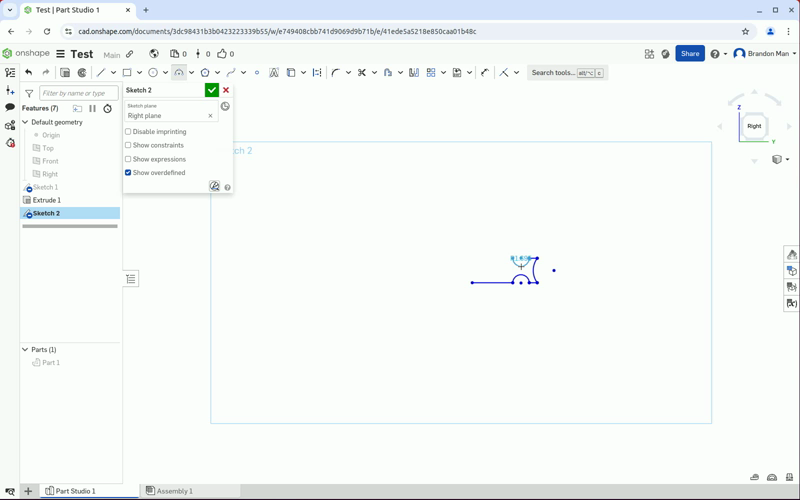
click(521, 266)
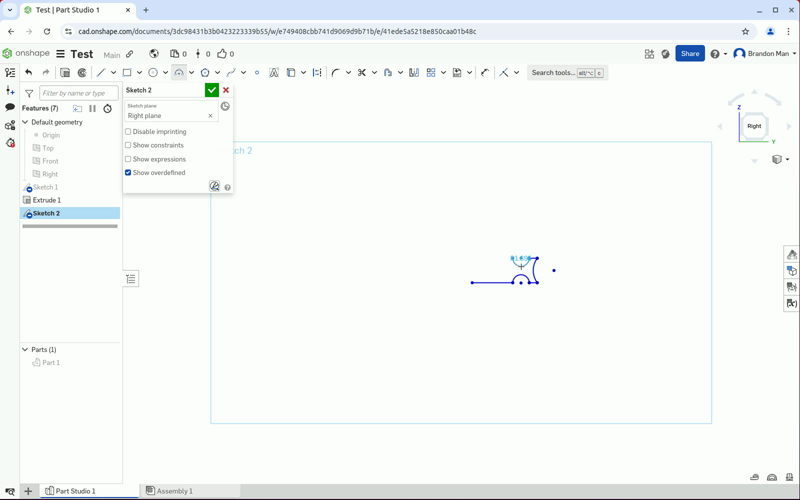
key_up(shift)
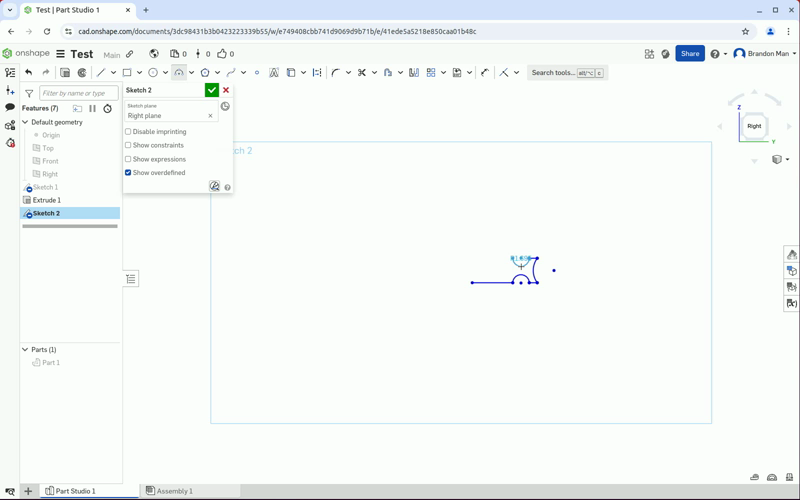
key(esc)
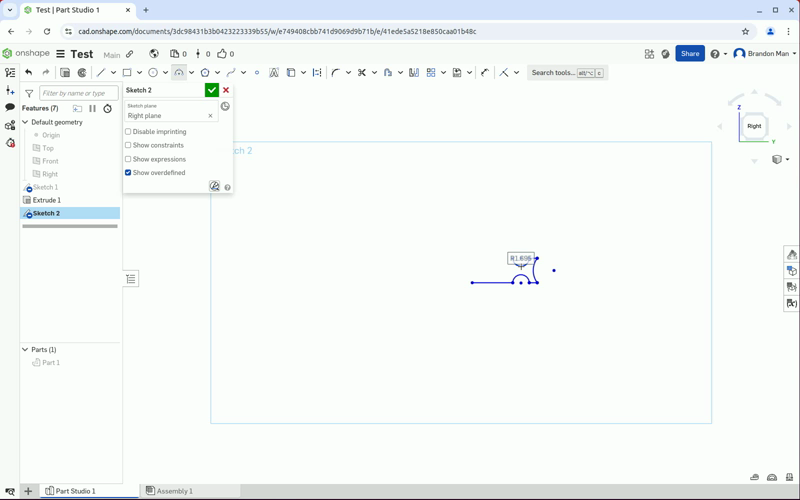
key(l)
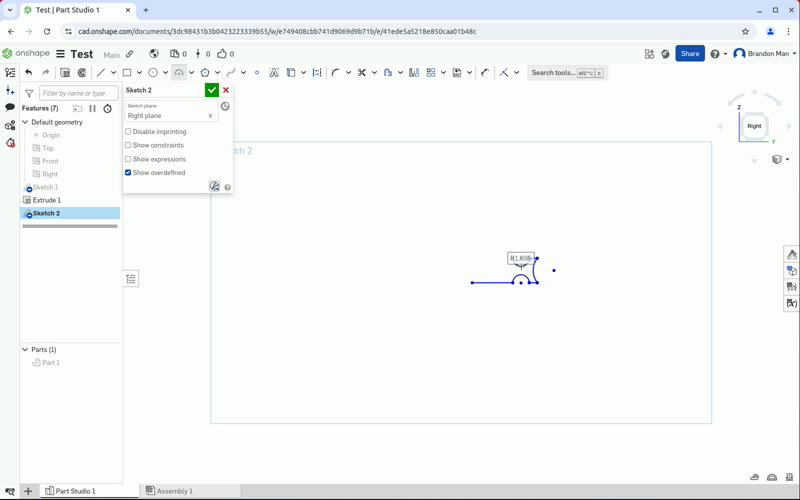
mouse_move(512, 258)
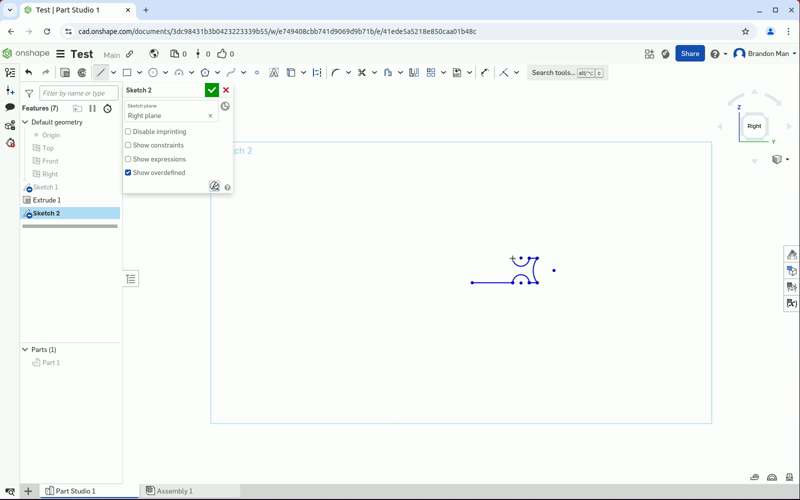
click(512, 258)
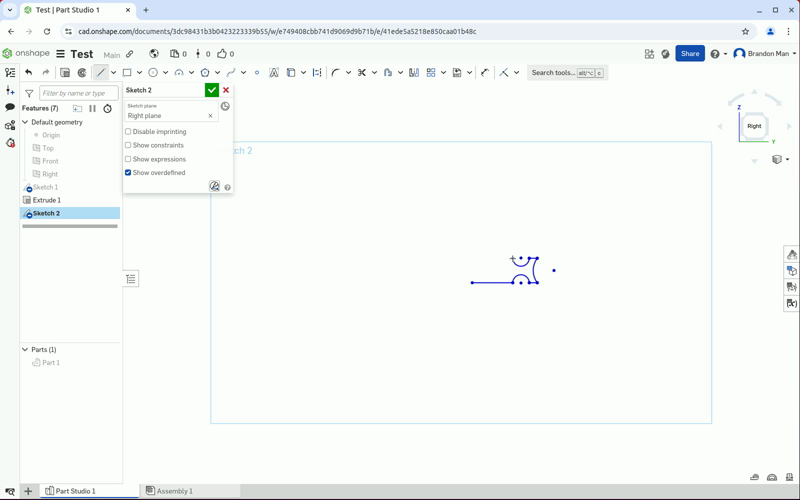
key_down(shift)
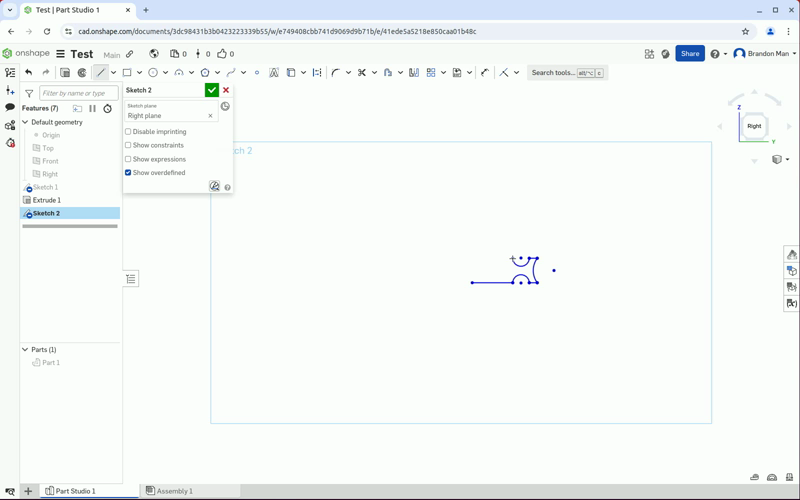
mouse_move(542, 258)
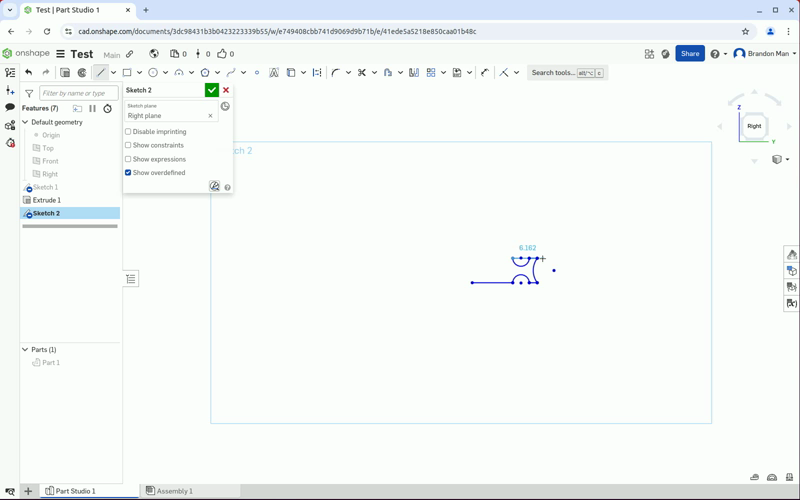
mouse_move(472, 258)
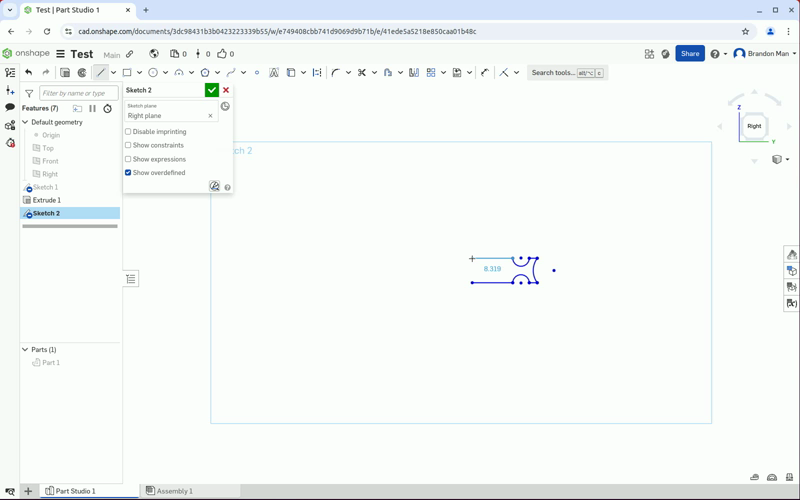
click(472, 258)
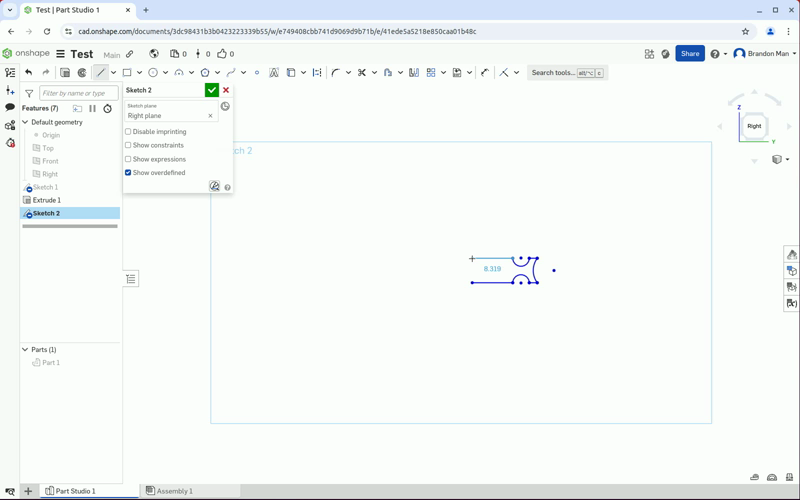
key_up(shift)
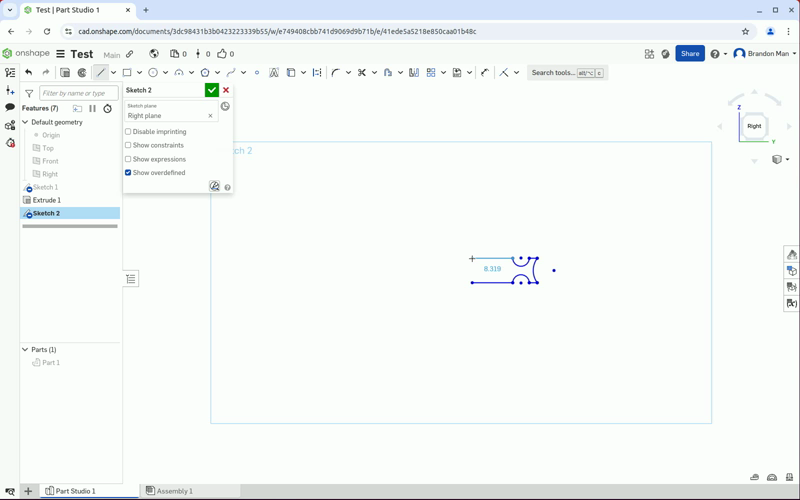
key(esc)
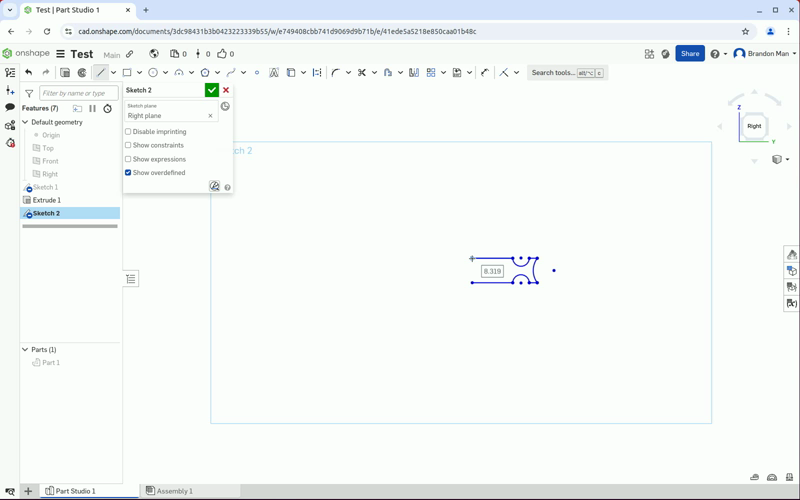
key(a)
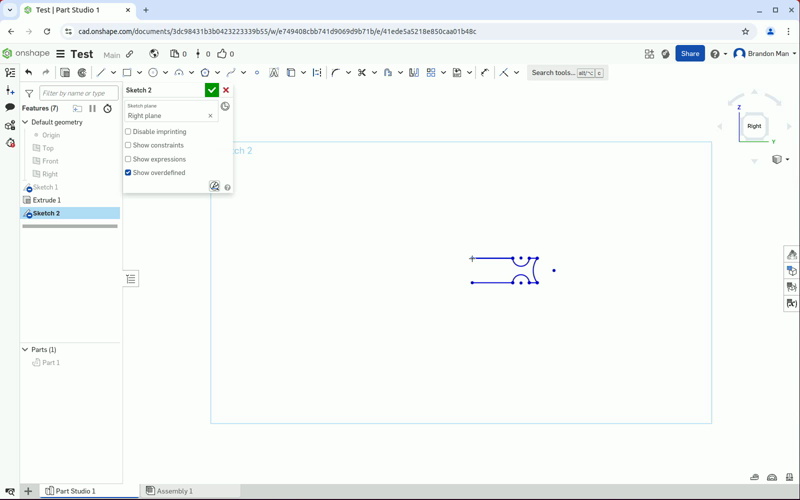
mouse_move(472, 258)
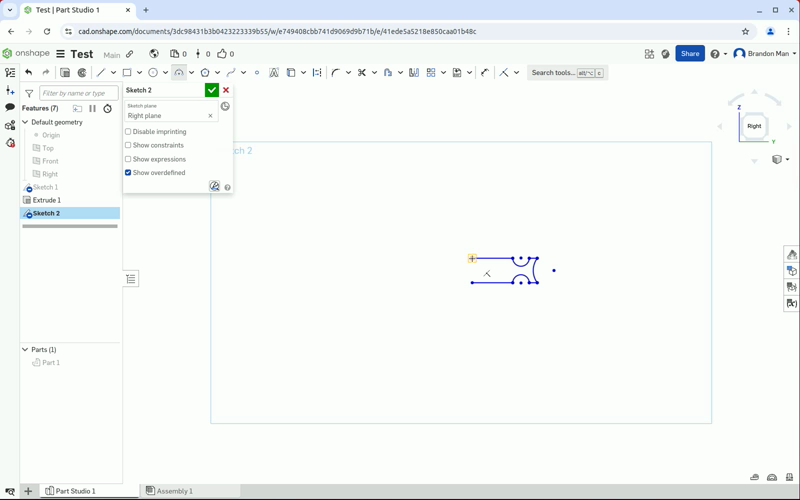
click(472, 258)
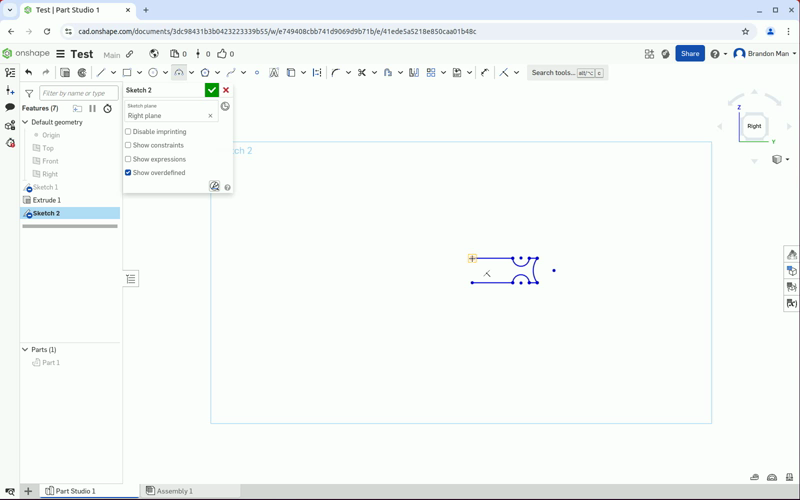
mouse_move(472, 282)
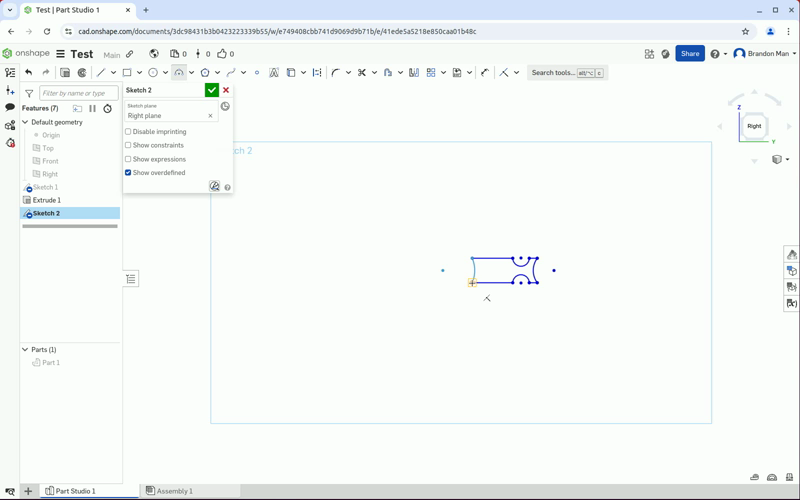
click(472, 282)
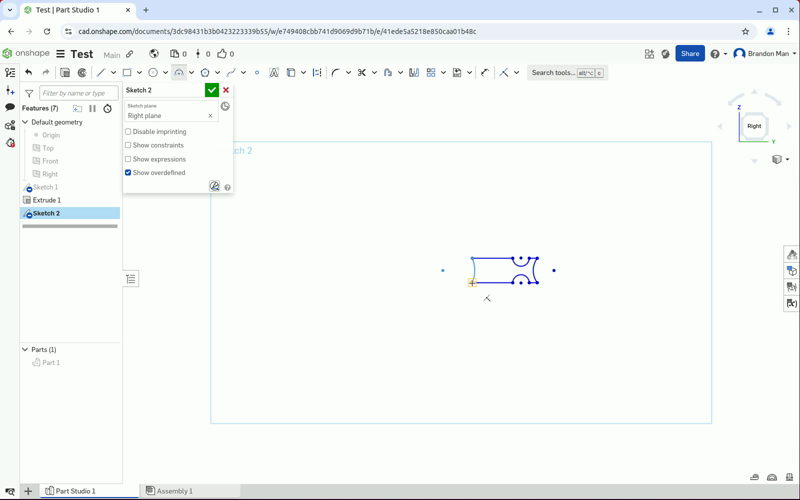
key_down(shift)
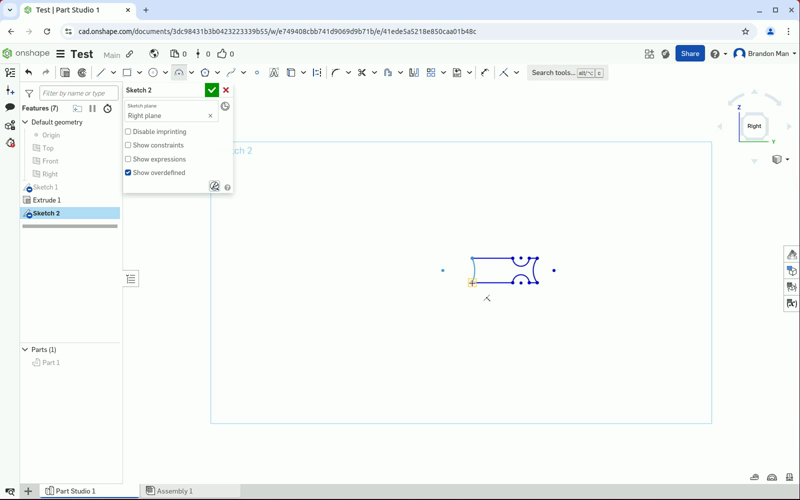
mouse_move(460, 270)
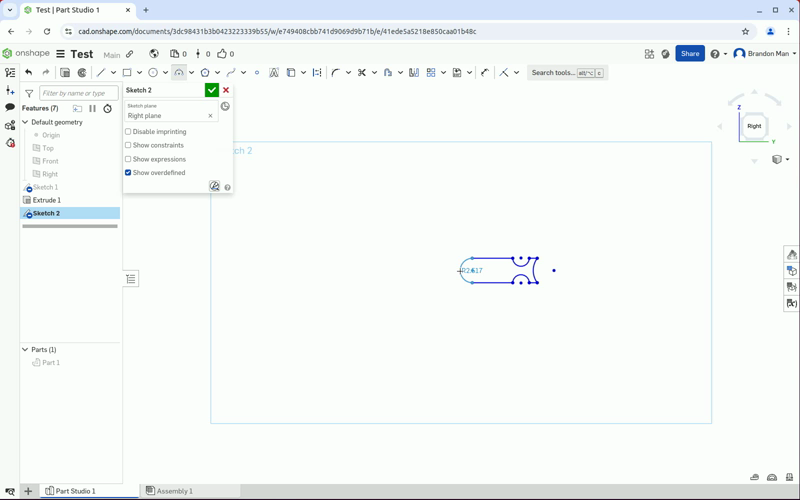
click(460, 270)
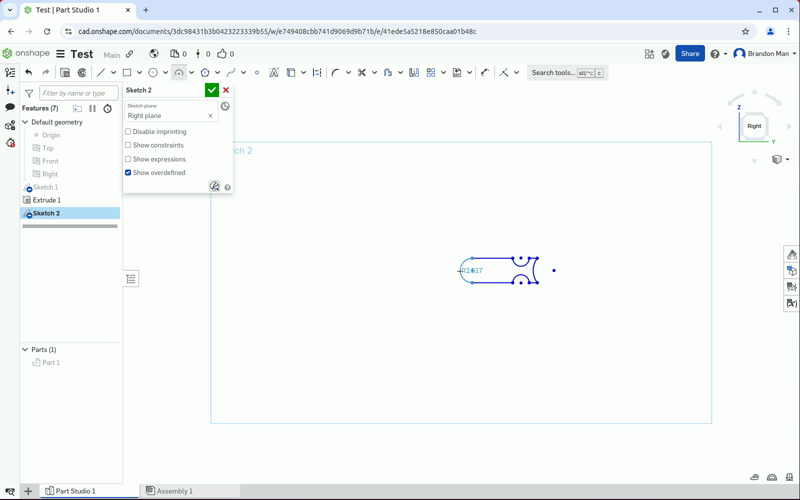
key_up(shift)
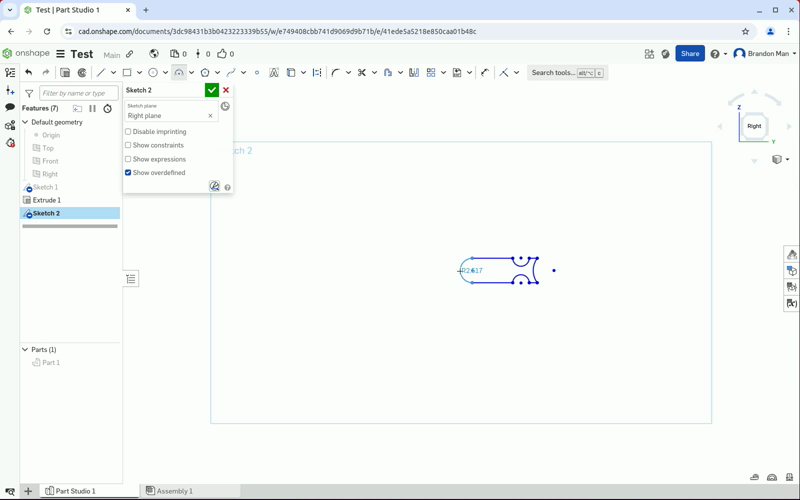
key(esc)
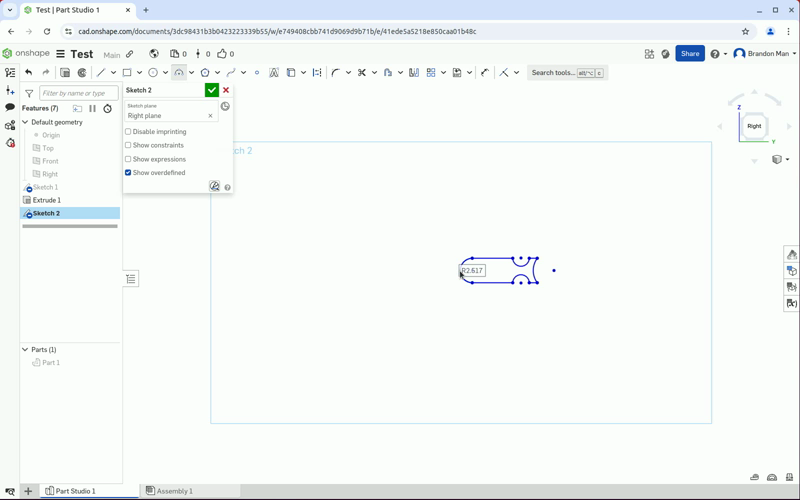
key(l)
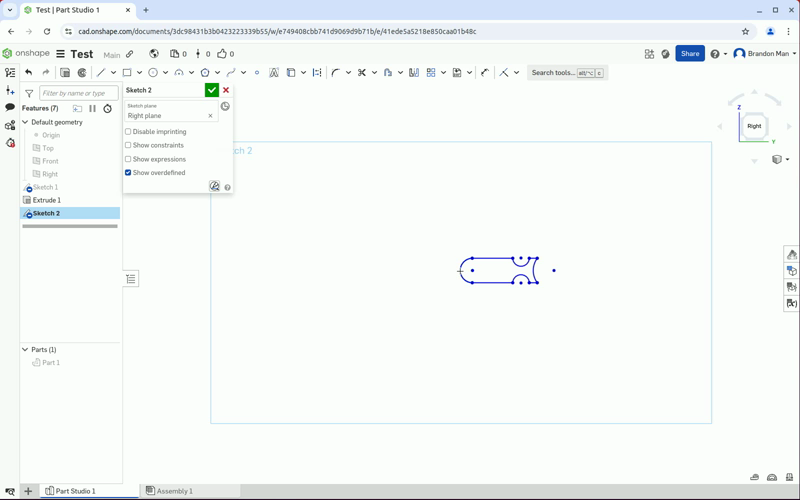
key_down(shift)
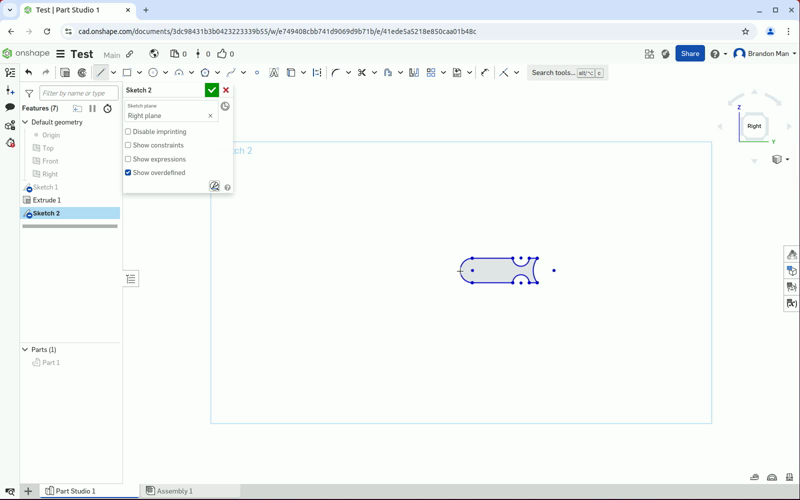
mouse_move(472, 277)
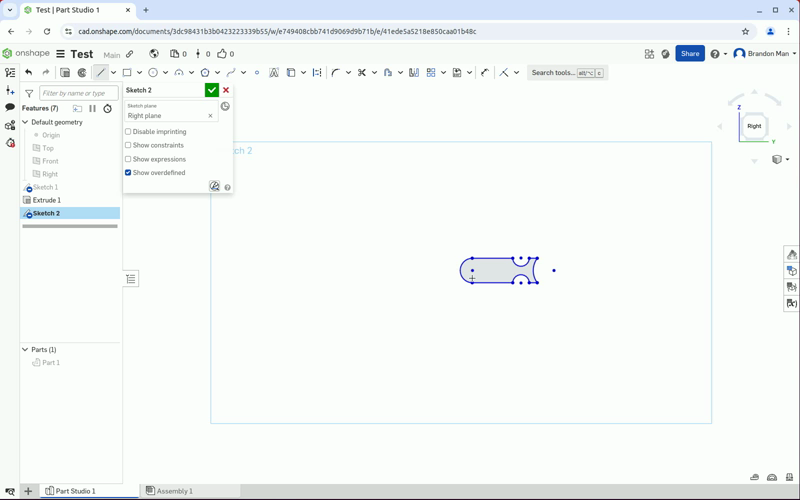
click(472, 277)
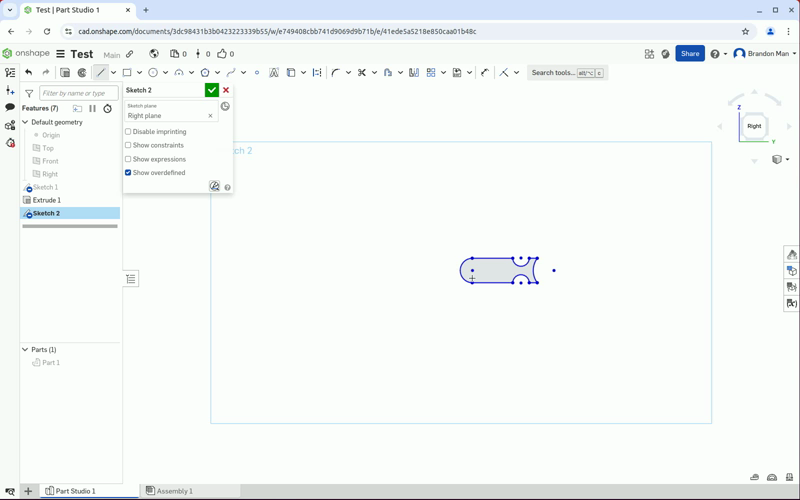
key_up(shift)
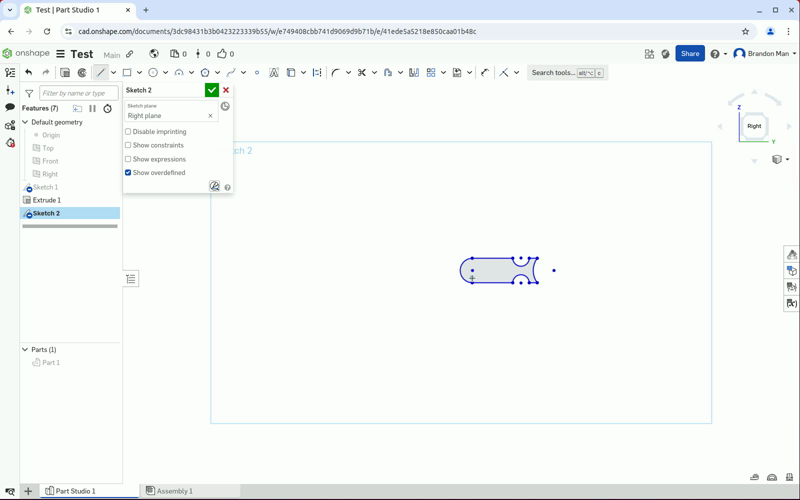
key_down(shift)
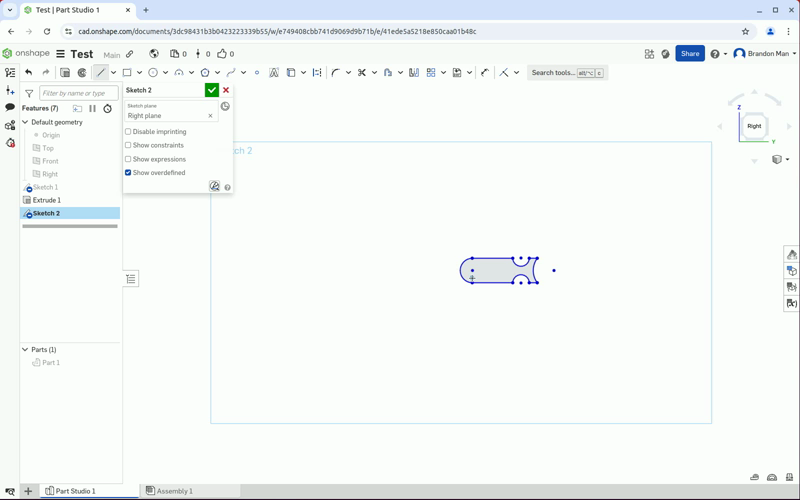
mouse_move(502, 277)
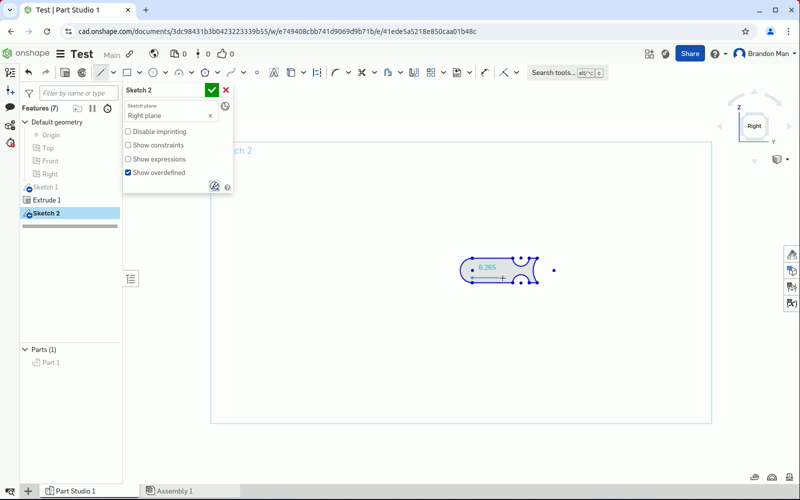
mouse_move(489, 277)
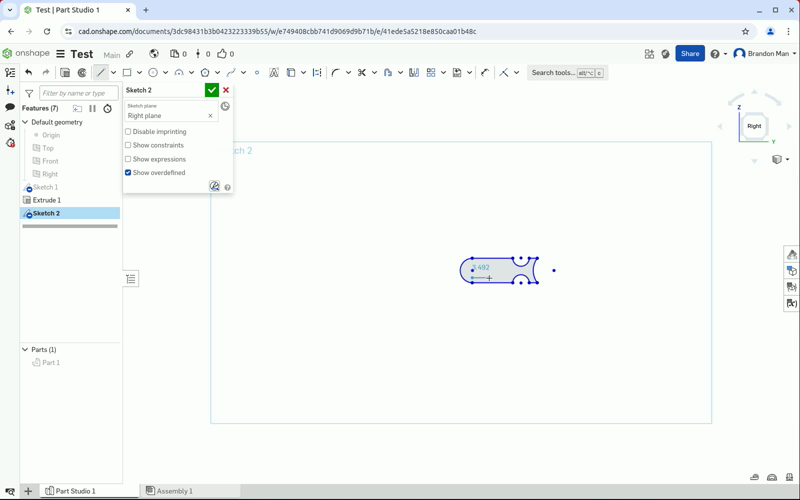
click(489, 277)
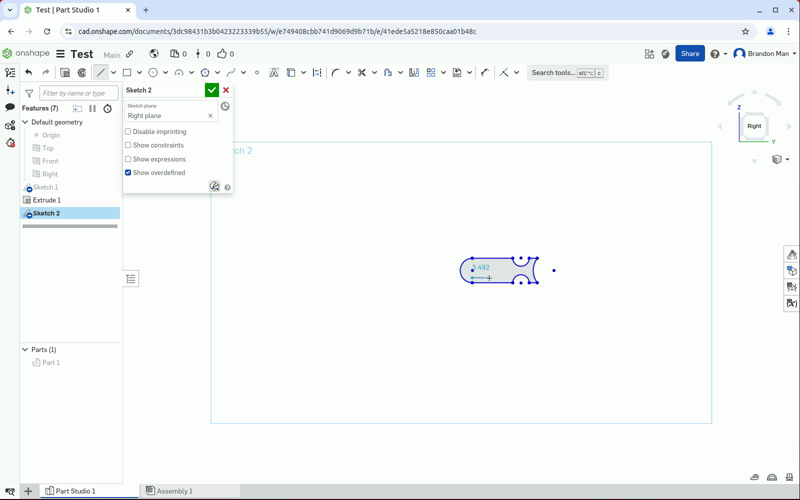
key_up(shift)
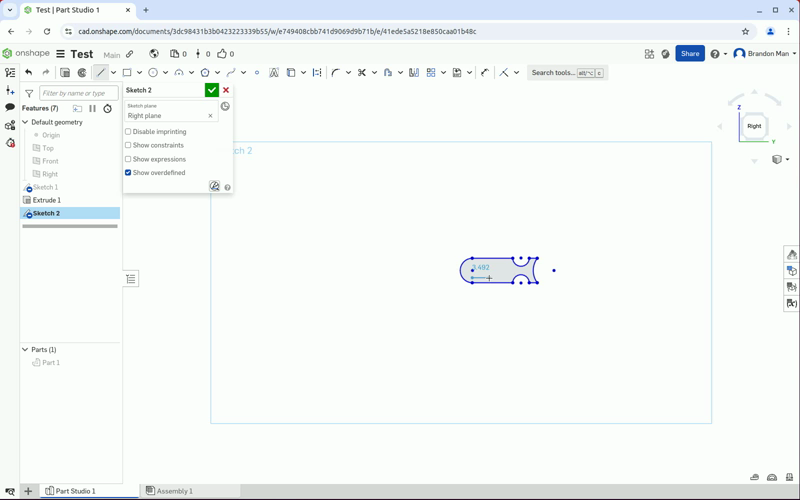
key(esc)
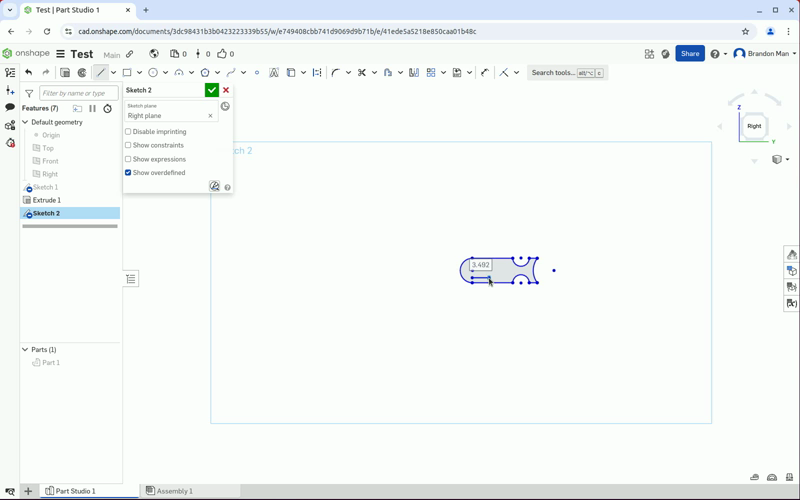
key(a)
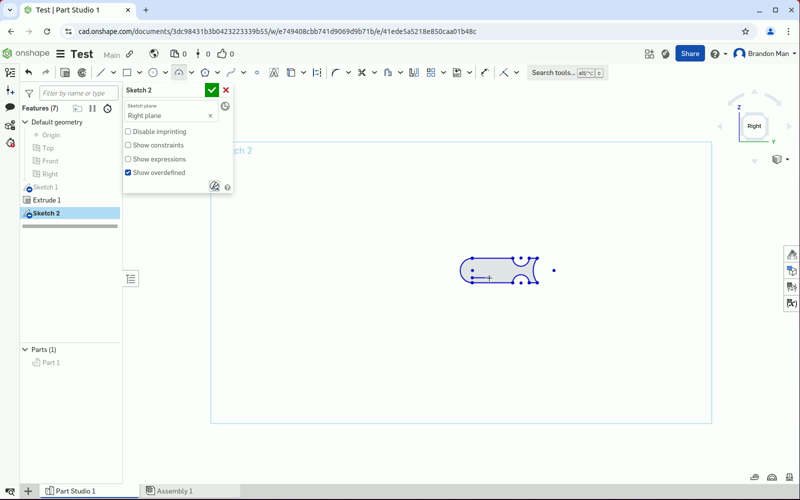
mouse_move(489, 277)
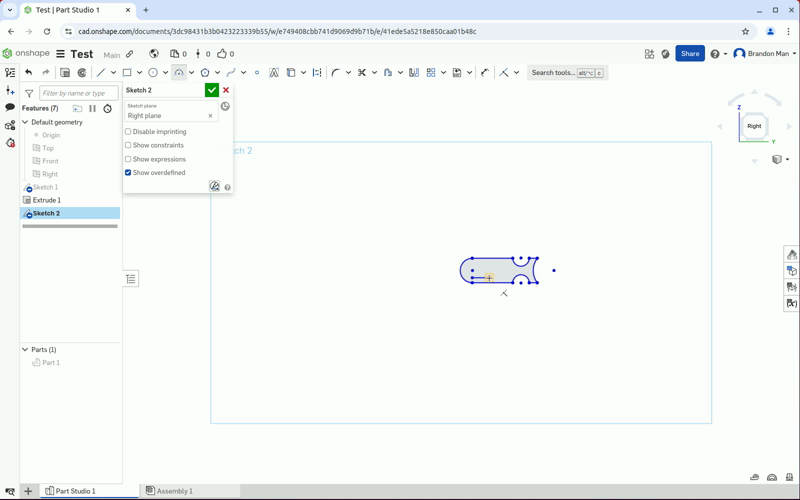
click(489, 277)
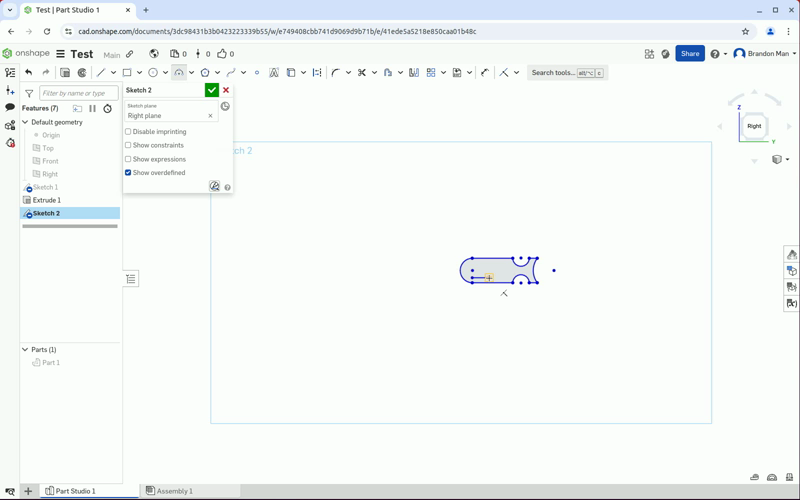
key_down(shift)
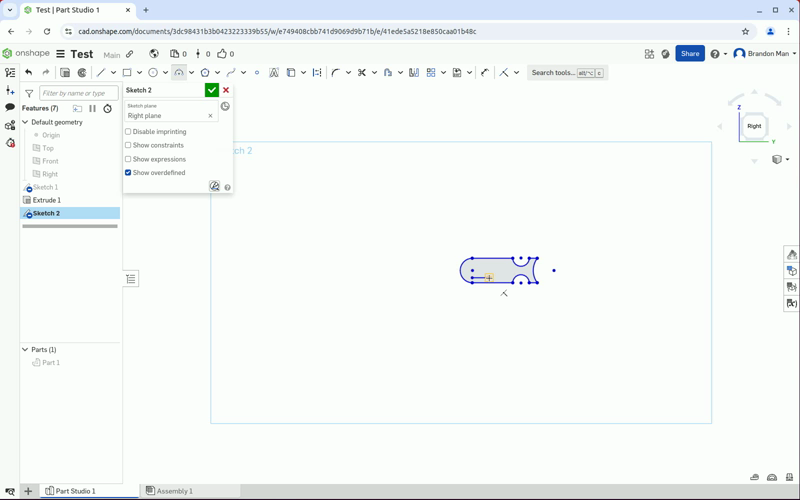
mouse_move(489, 264)
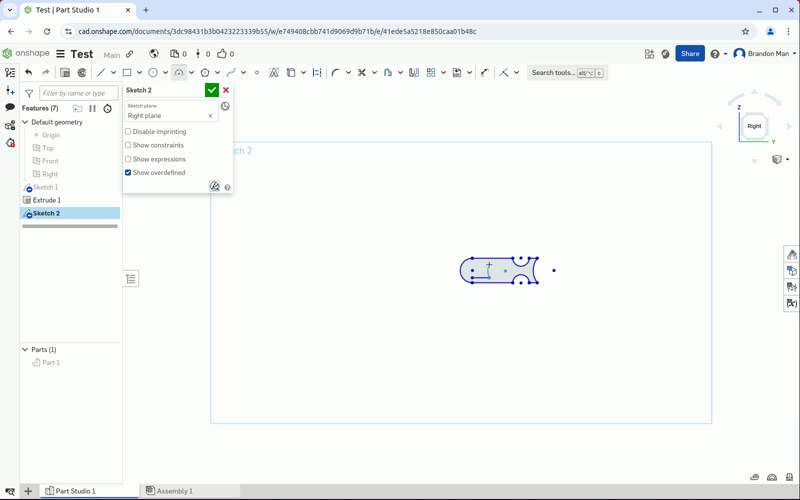
click(489, 264)
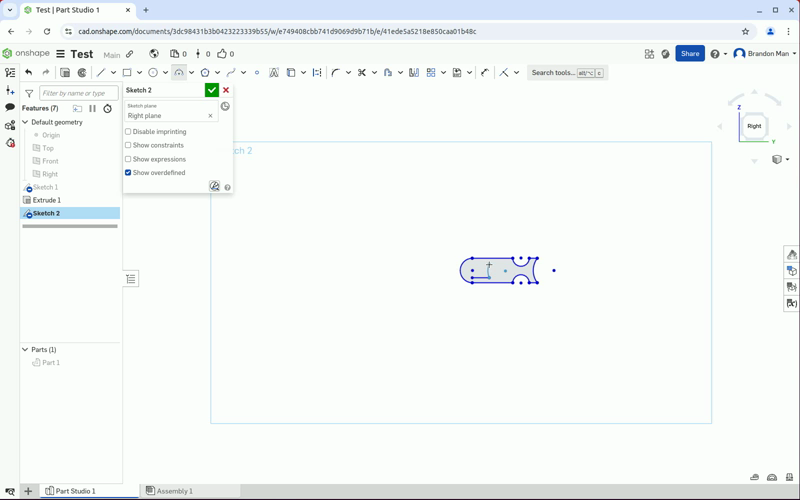
mouse_move(495, 270)
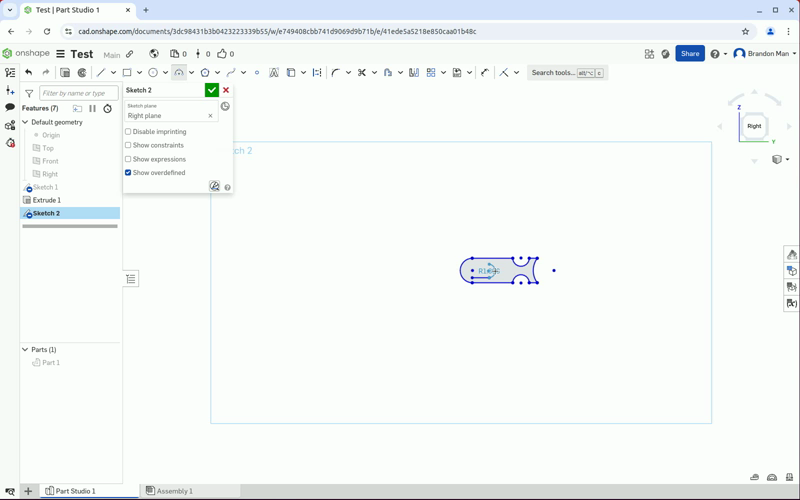
click(495, 270)
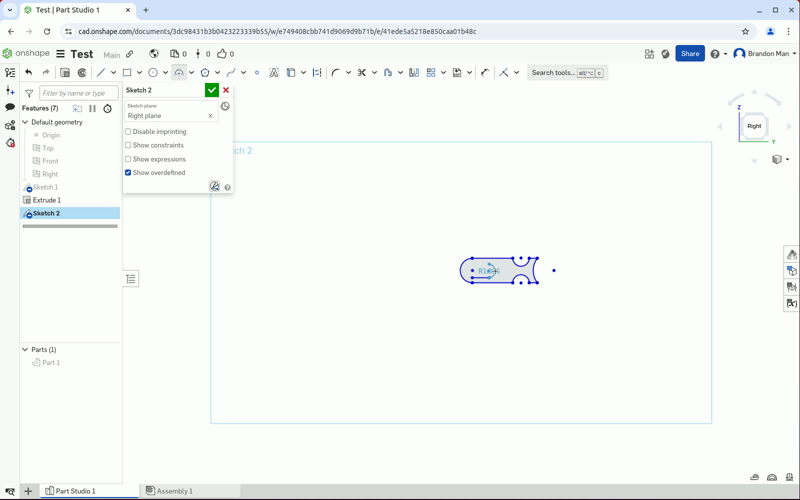
key_up(shift)
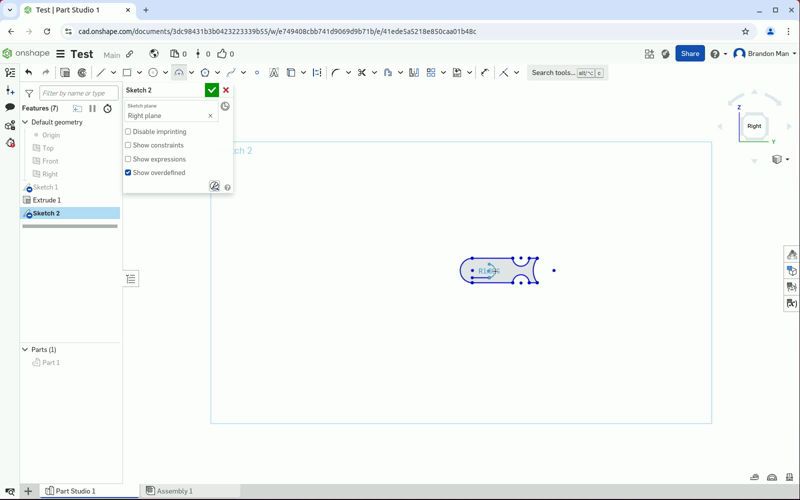
key(esc)
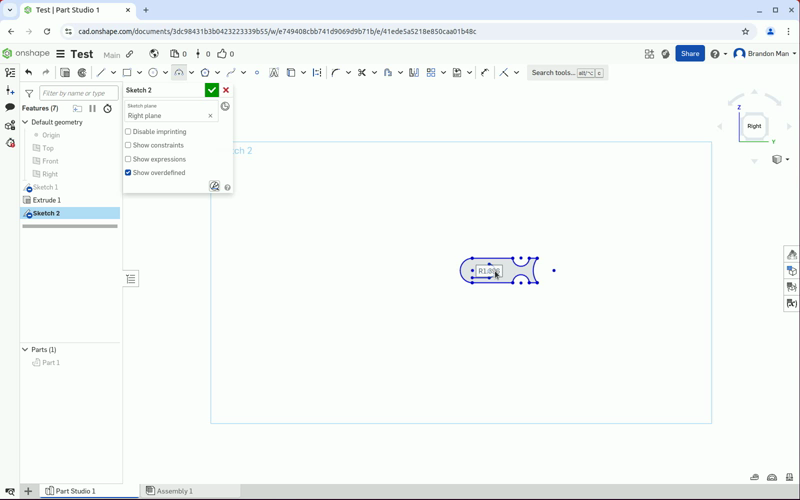
key(l)
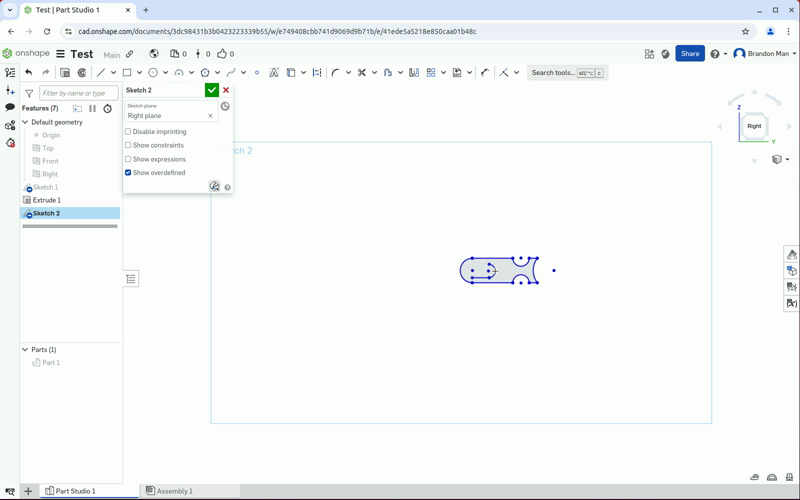
mouse_move(489, 264)
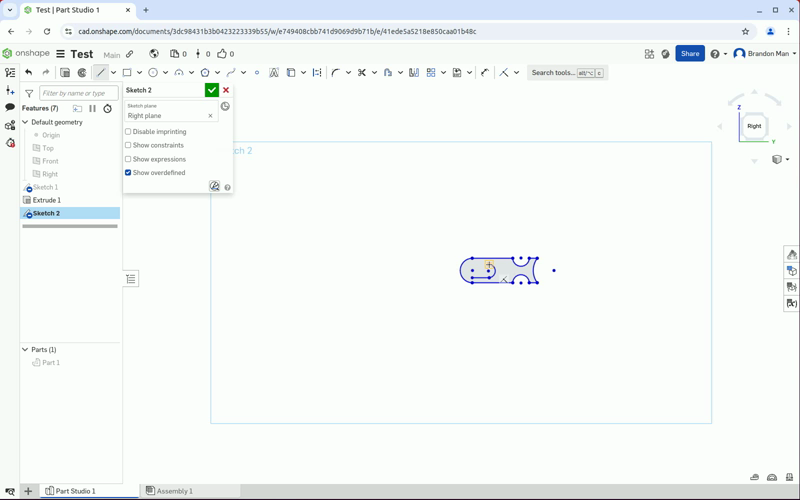
click(489, 264)
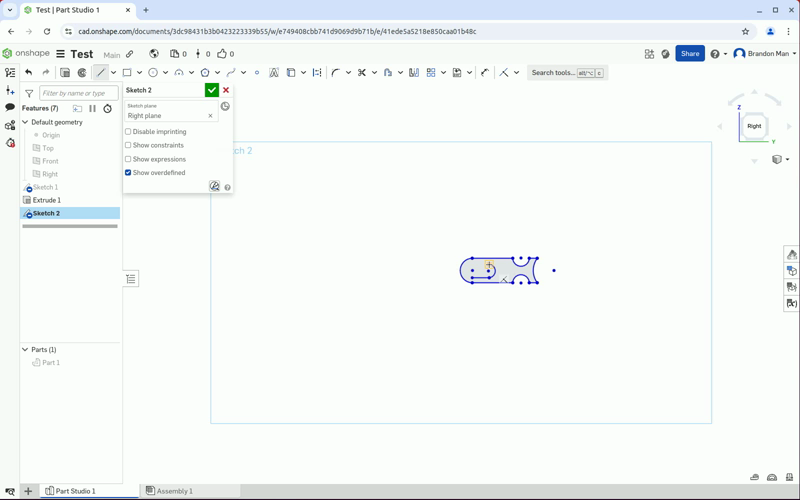
key_down(shift)
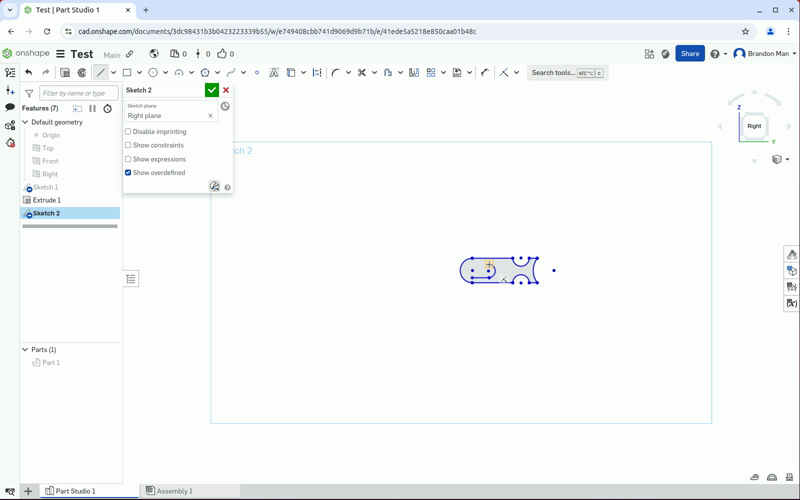
mouse_move(519, 264)
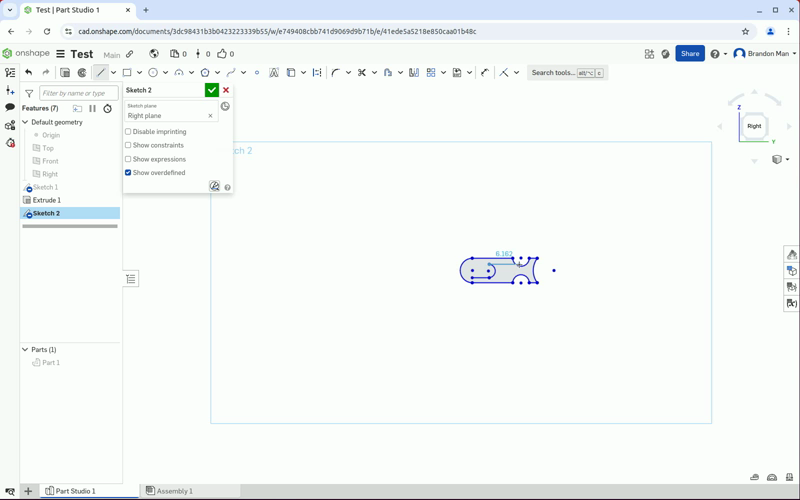
mouse_move(472, 264)
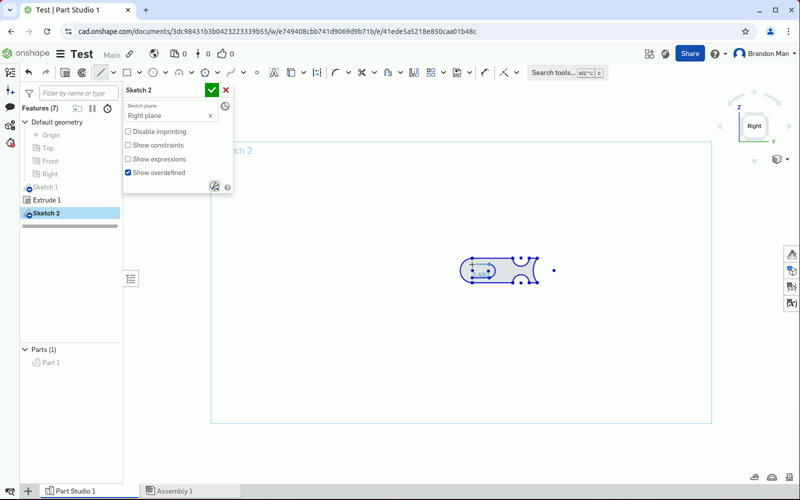
click(472, 264)
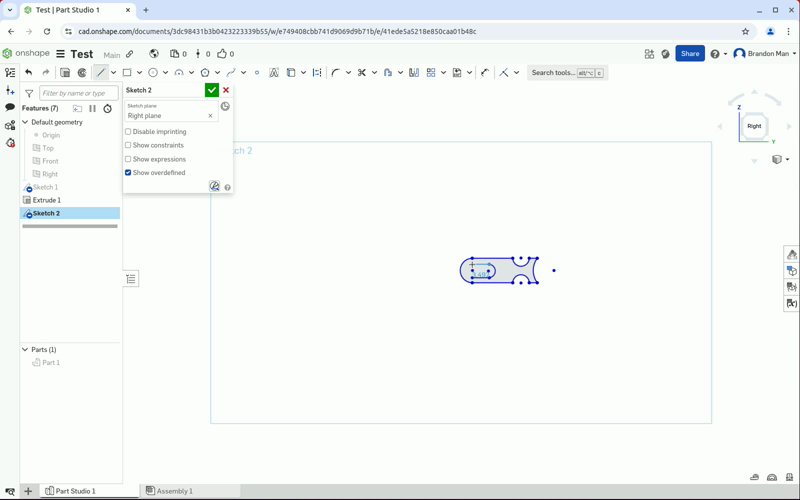
key_up(shift)
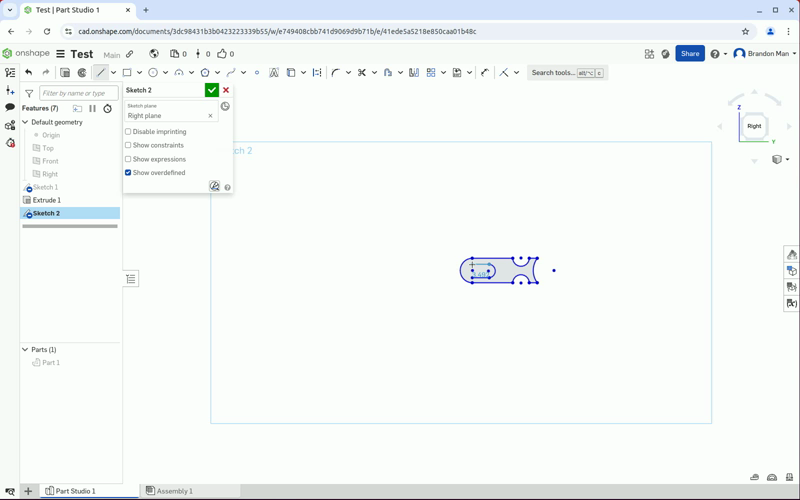
key(esc)
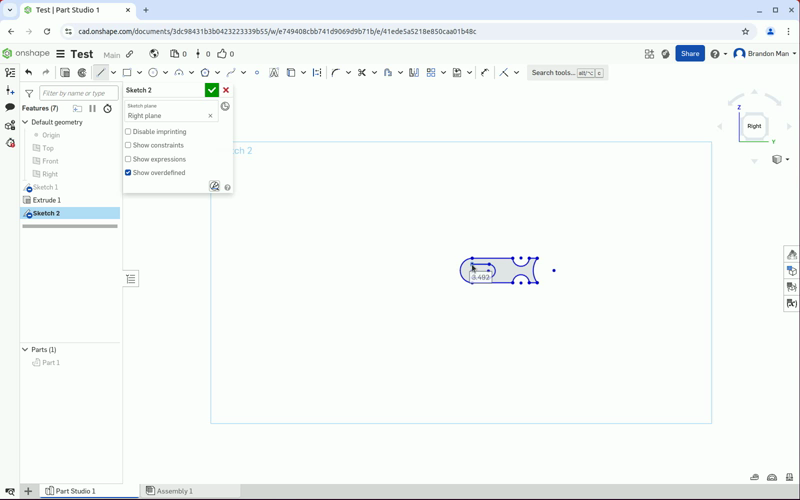
key(a)
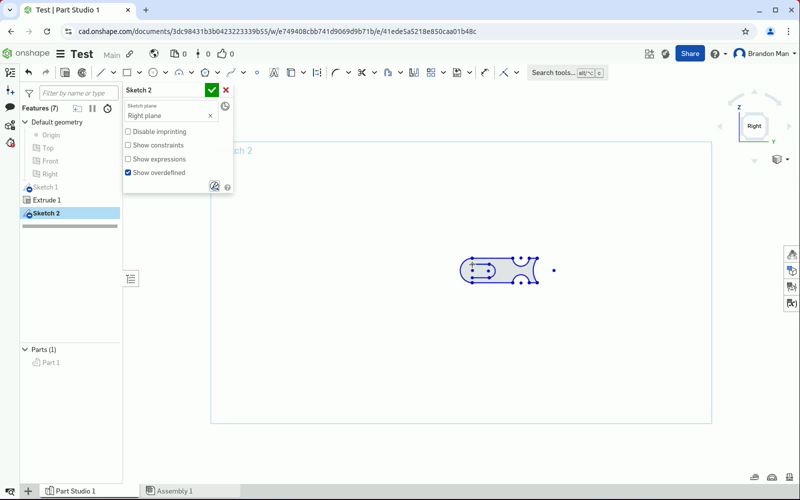
mouse_move(472, 264)
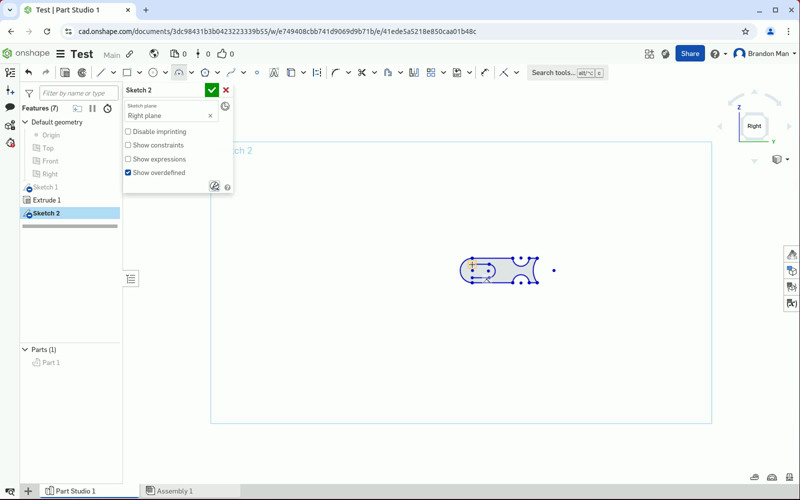
click(472, 264)
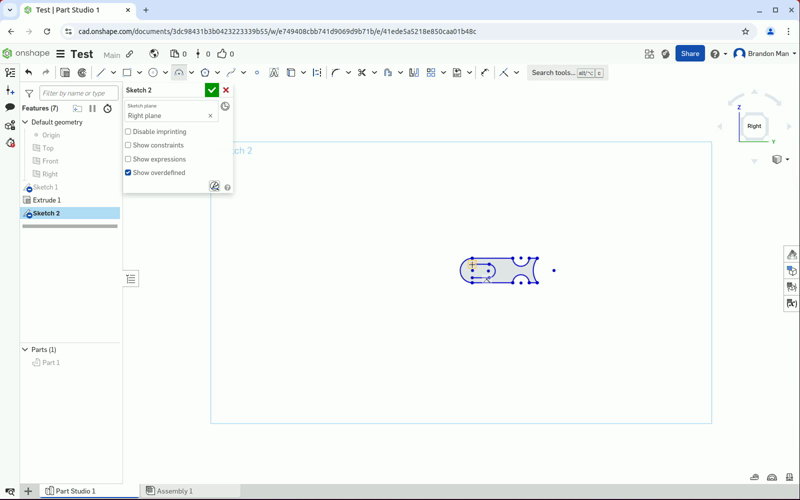
mouse_move(472, 277)
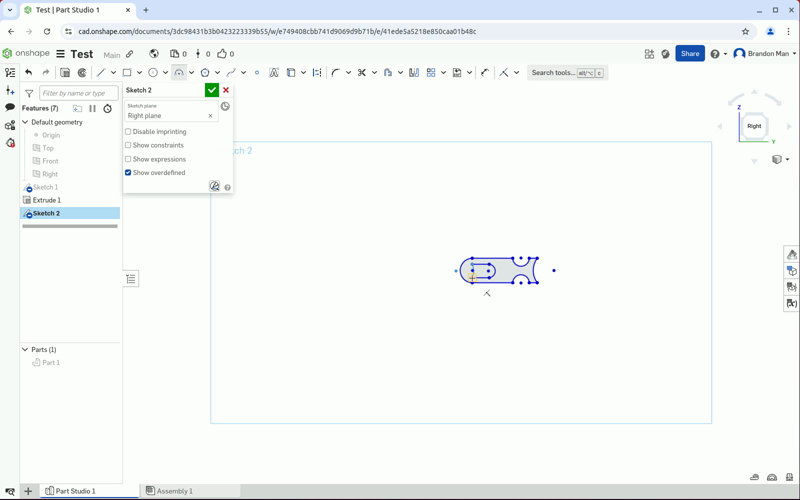
click(472, 277)
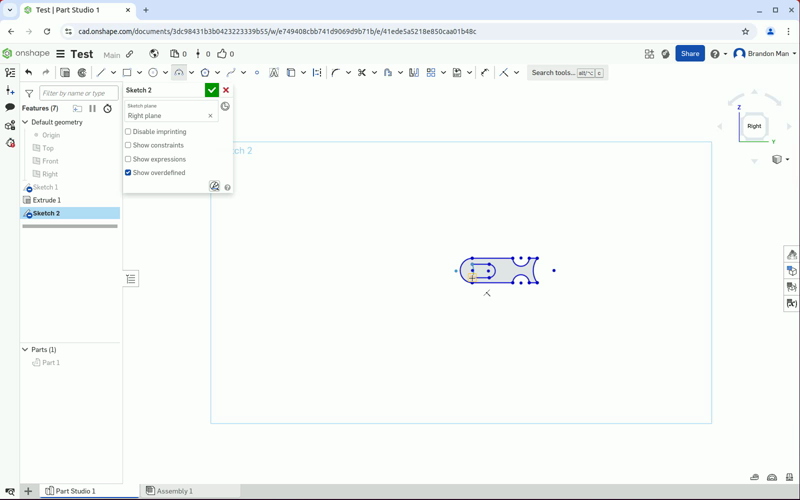
key_down(shift)
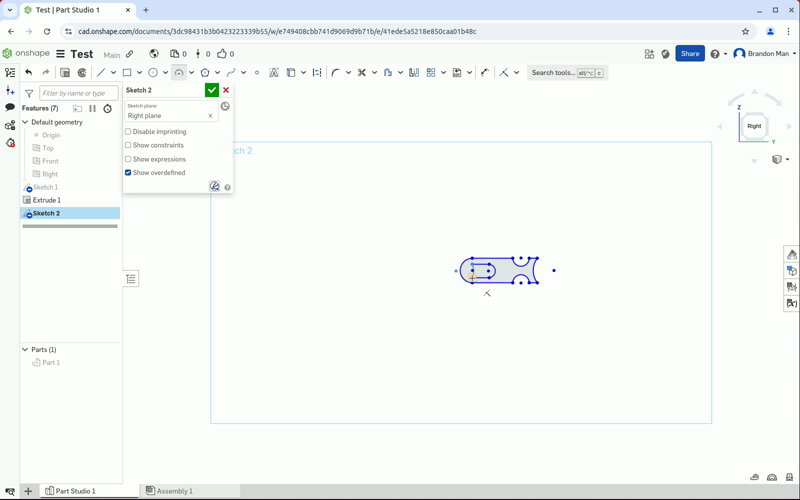
mouse_move(465, 270)
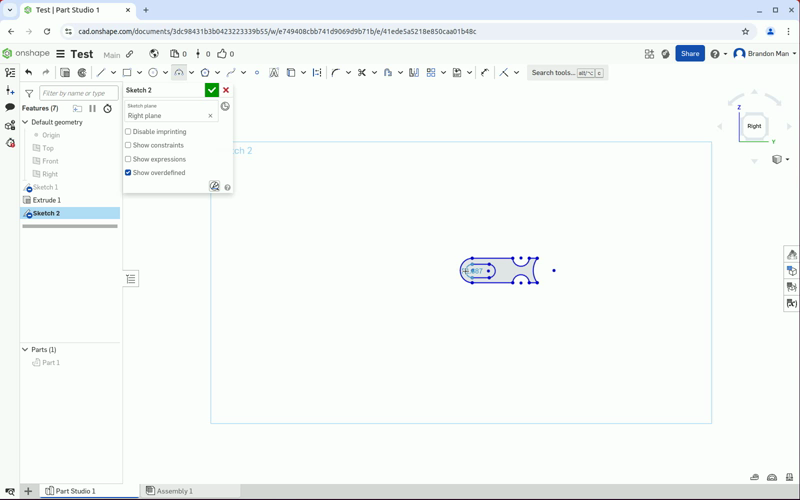
click(465, 270)
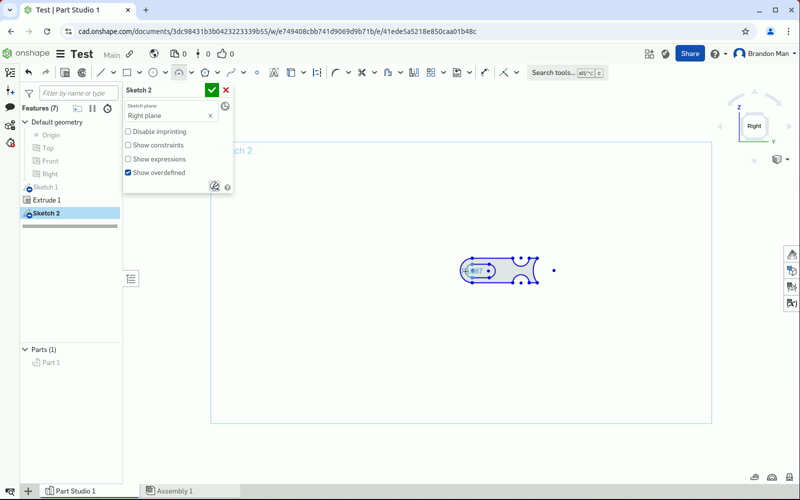
key_up(shift)
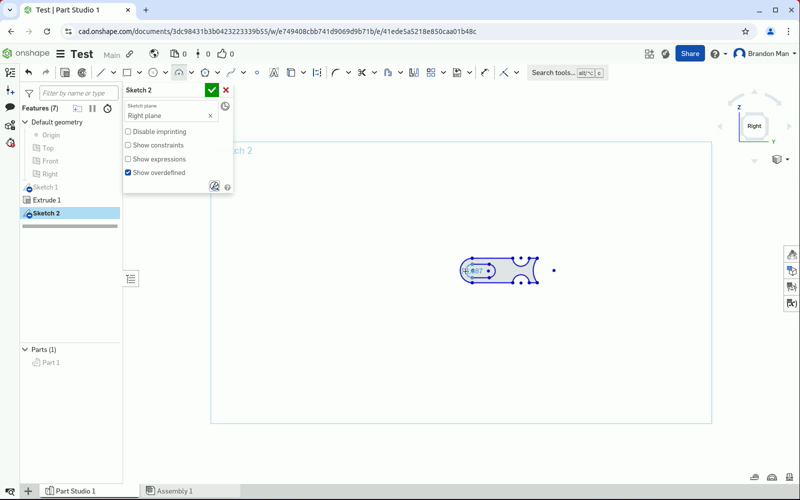
key(esc)
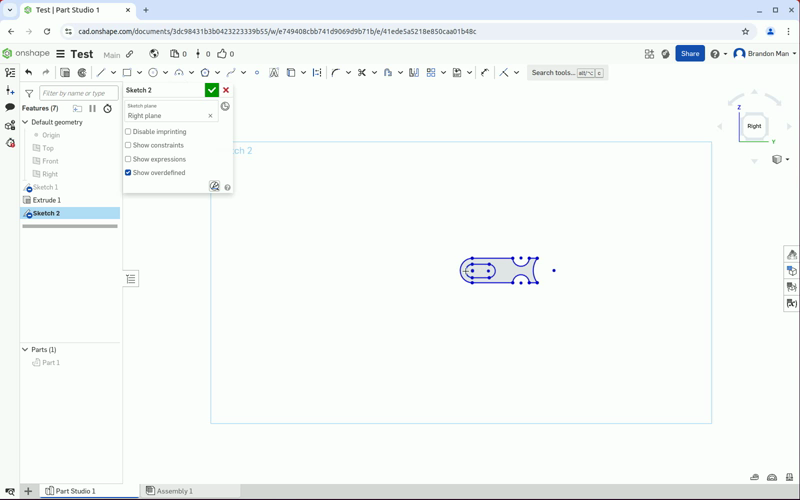
mouse_move(474, 262)
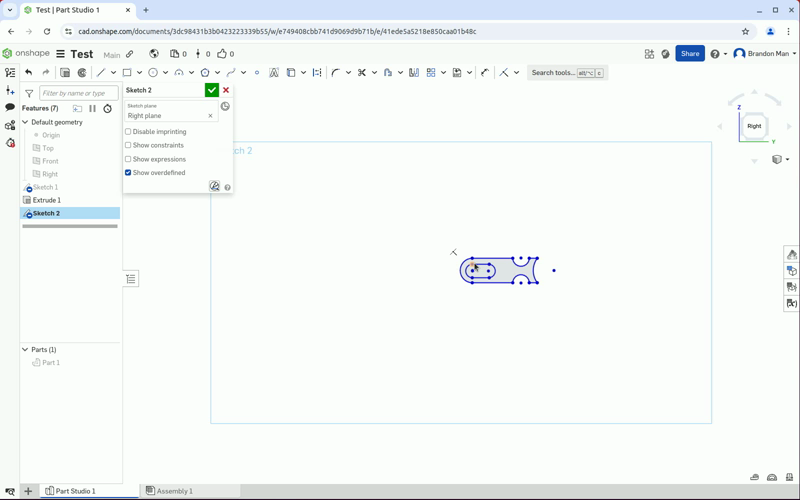
scroll(6)
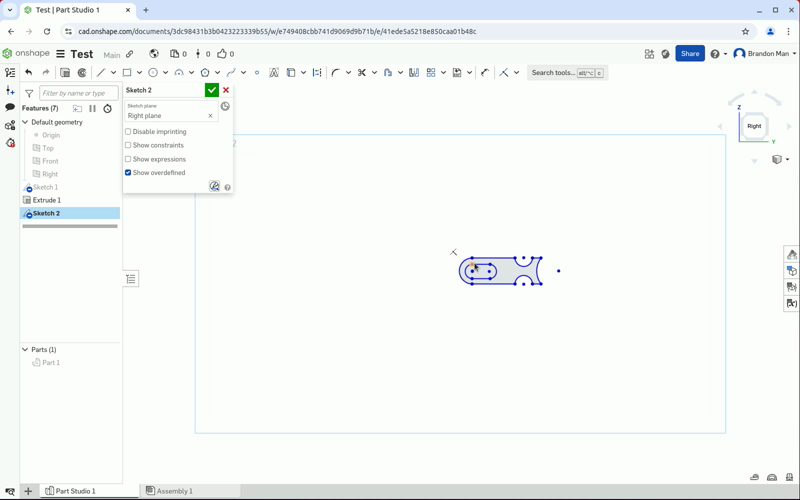
scroll(6)
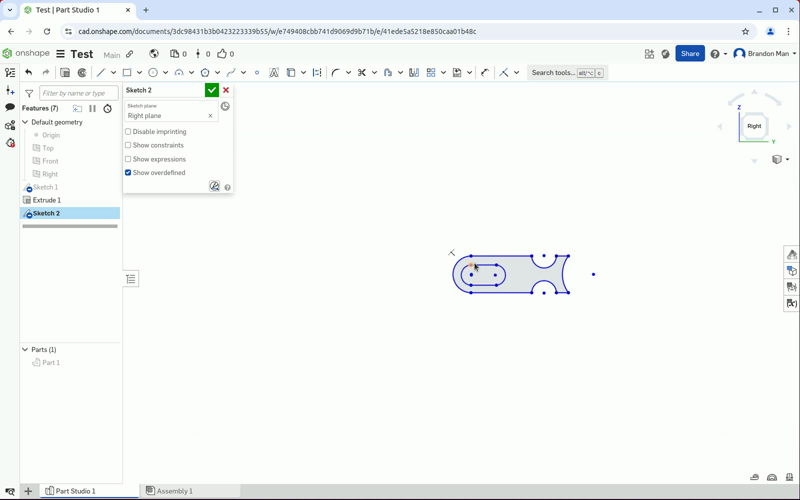
scroll(6)
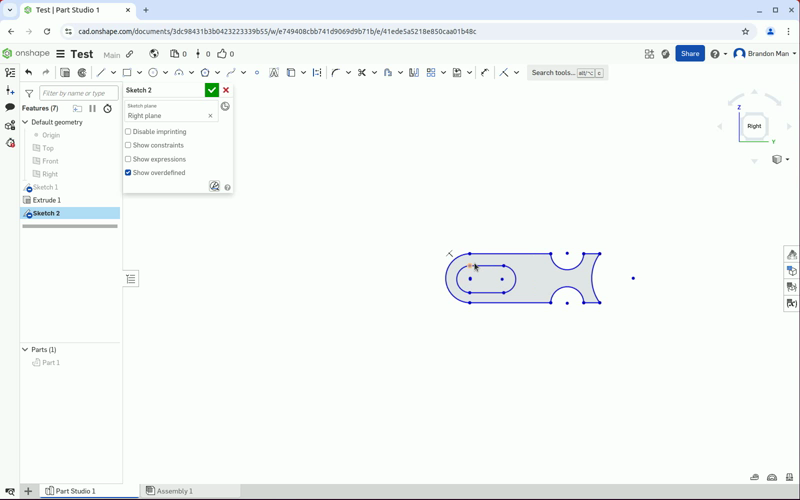
scroll(6)
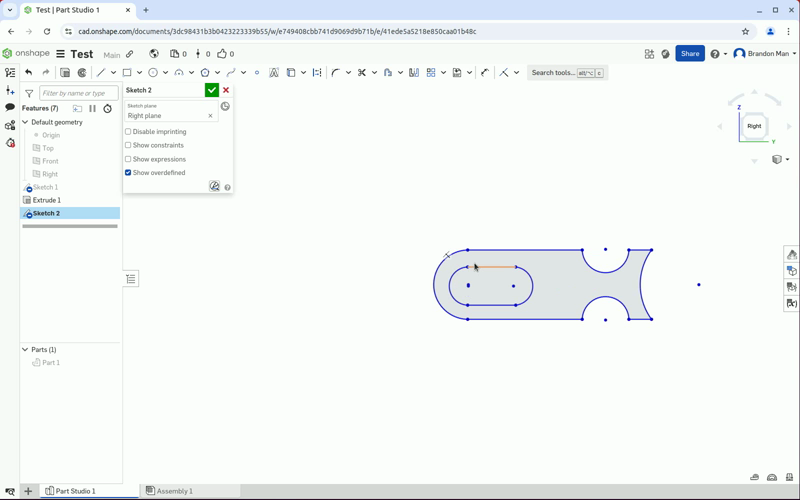
scroll(6)
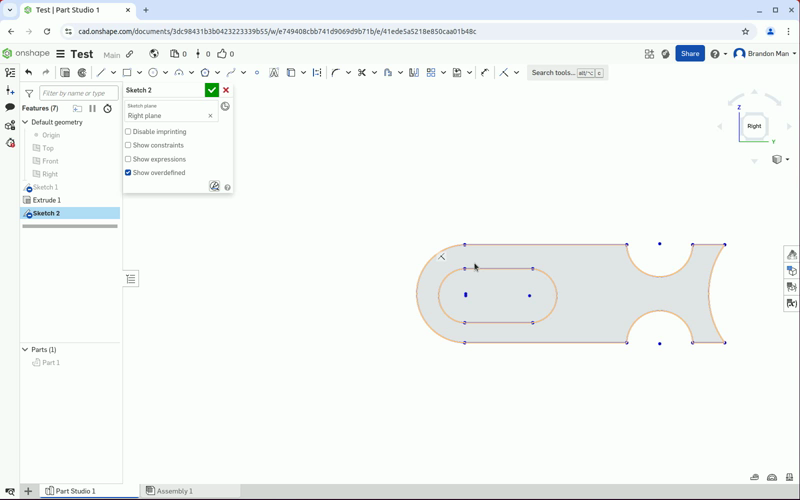
scroll(6)
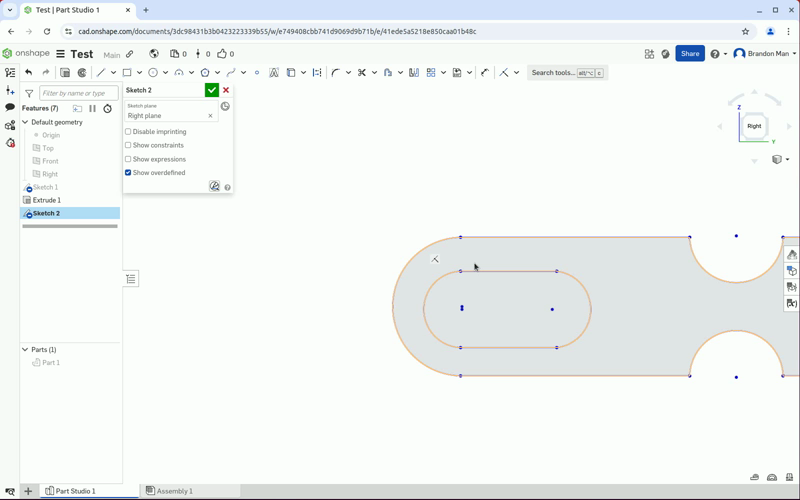
scroll(6)
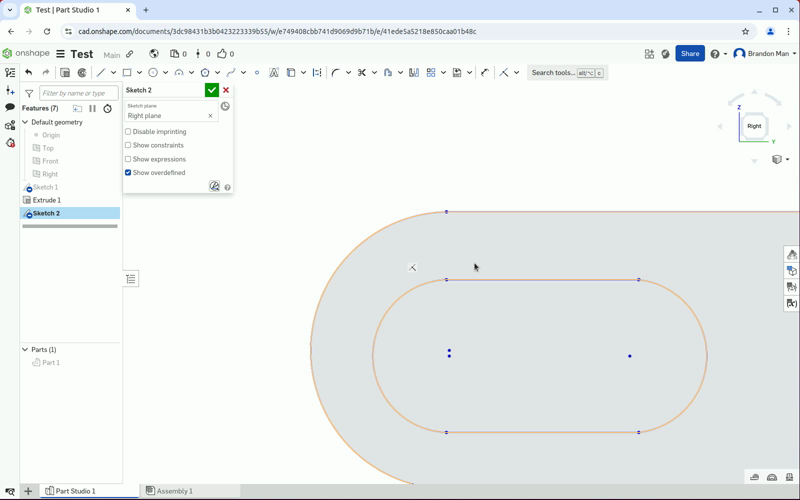
click(474, 262)
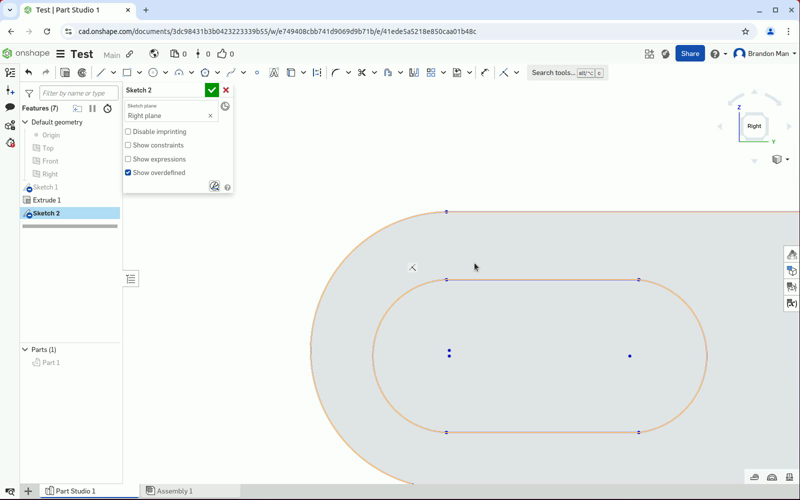
scroll(-6)
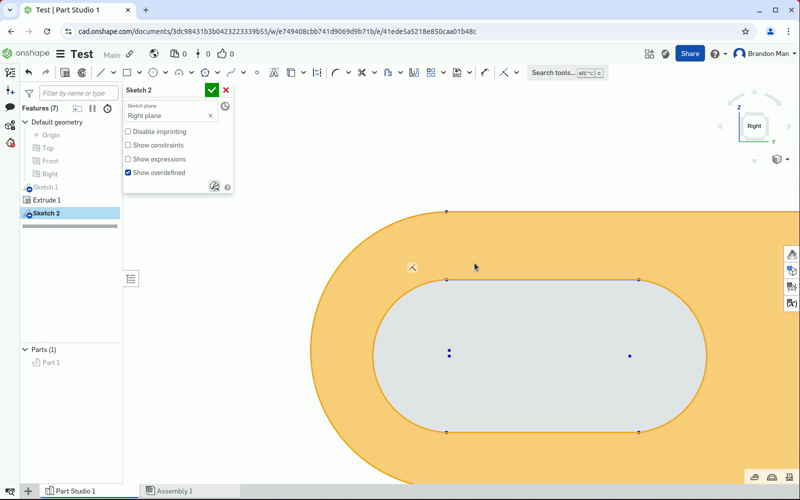
scroll(-6)
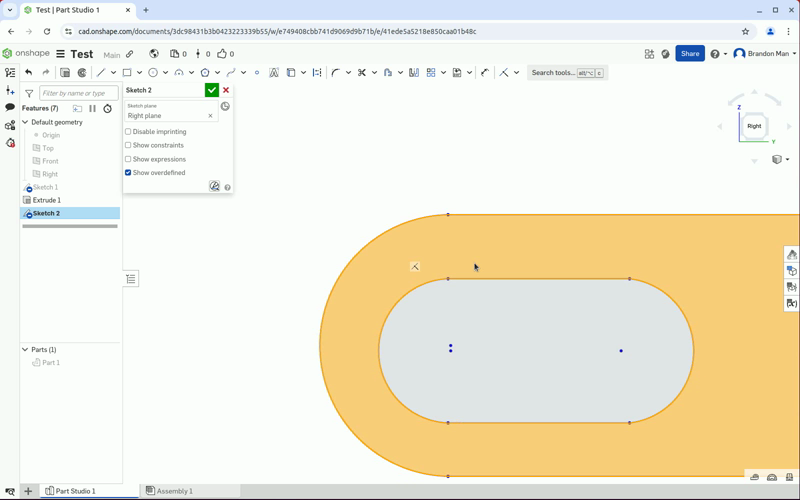
scroll(-6)
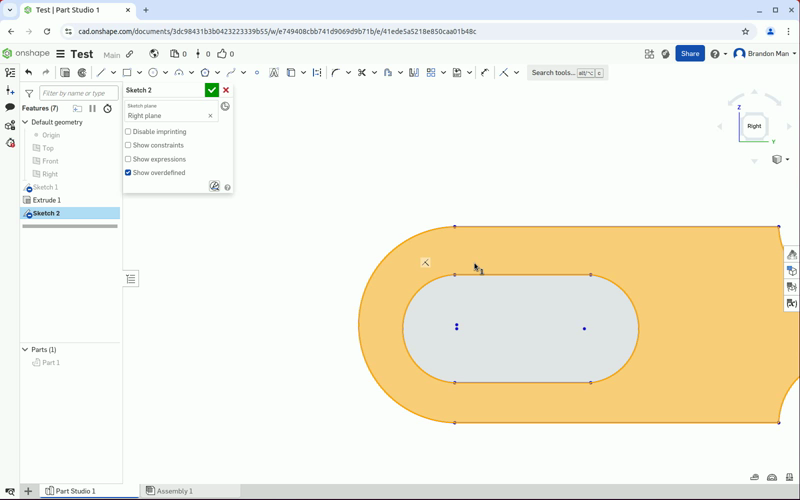
scroll(-6)
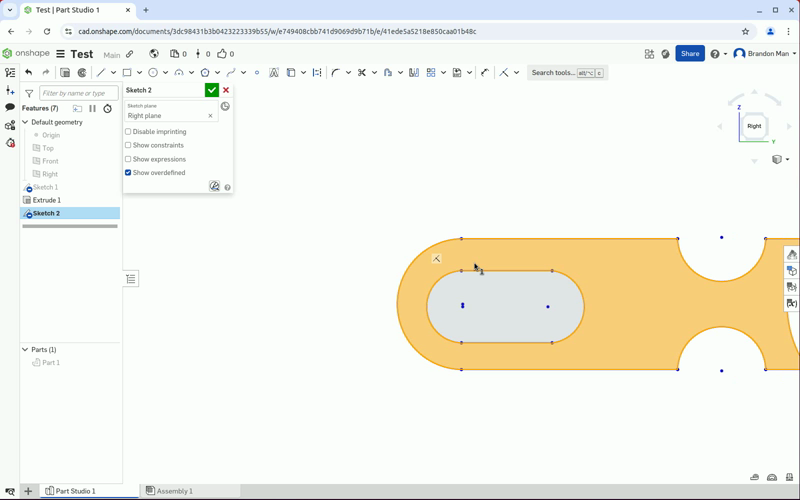
scroll(-6)
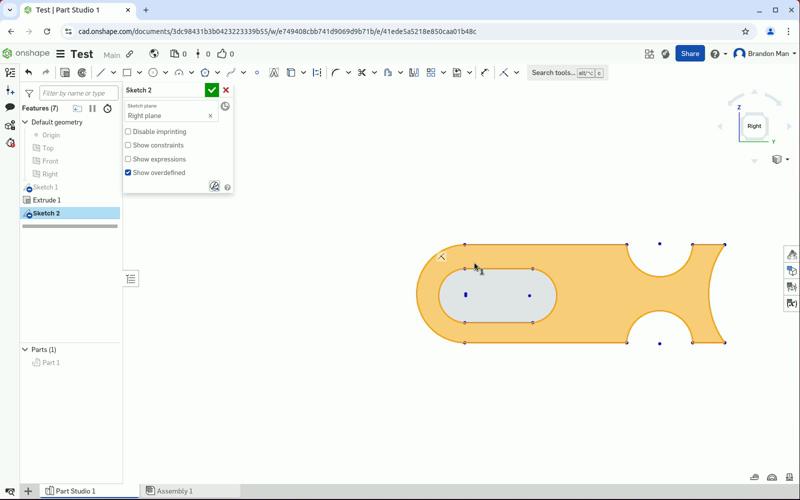
scroll(-6)
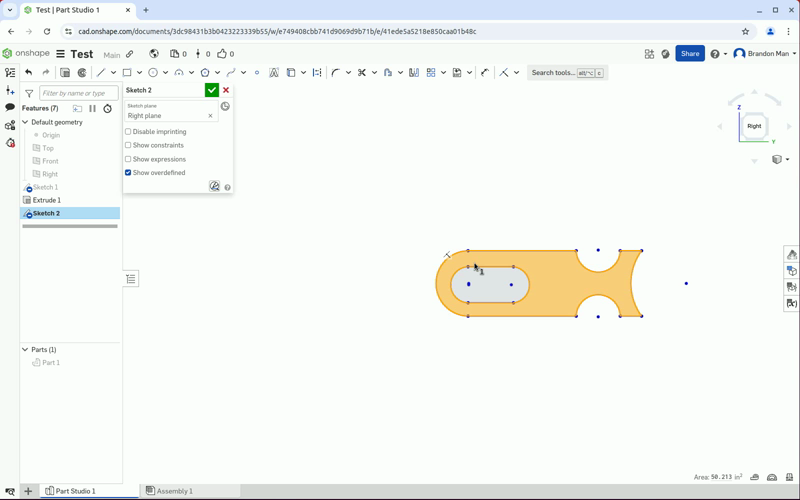
scroll(-6)
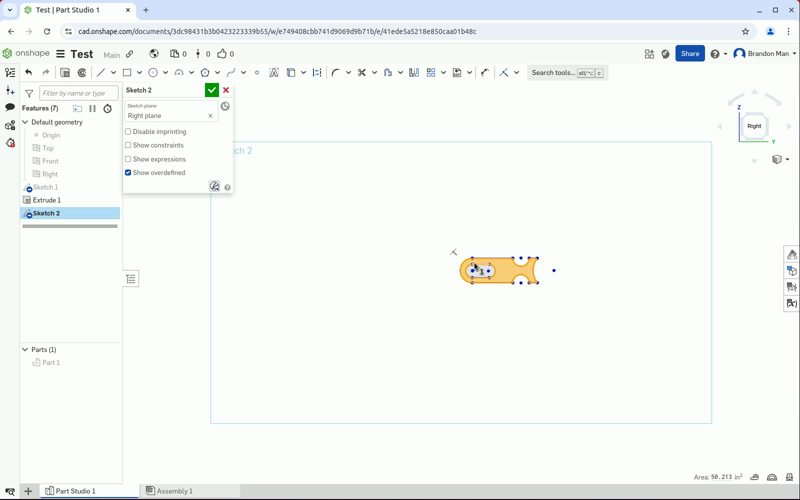
mouse_move(73, 352)
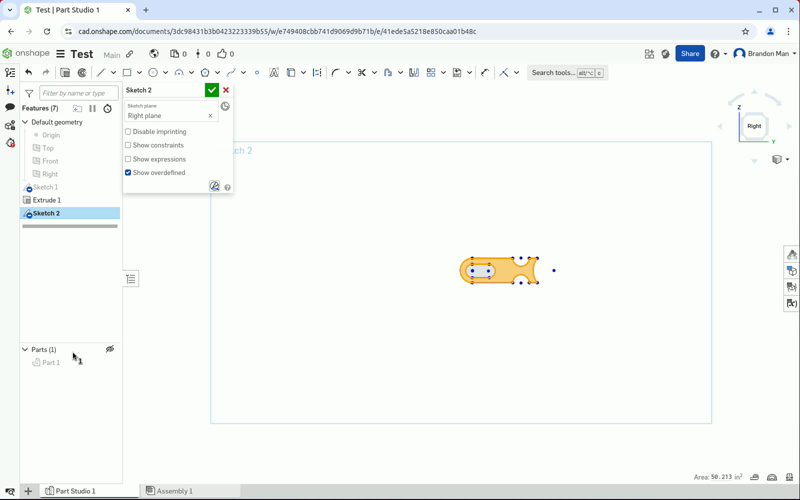
key(shift+y)
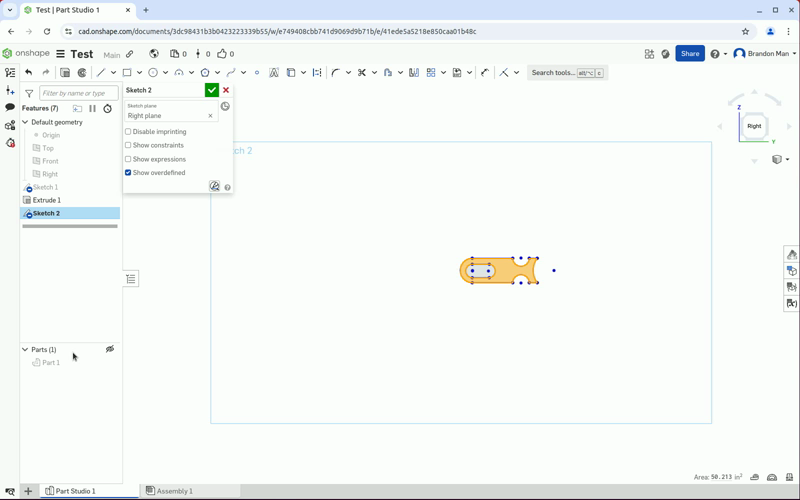
key(shift+e)
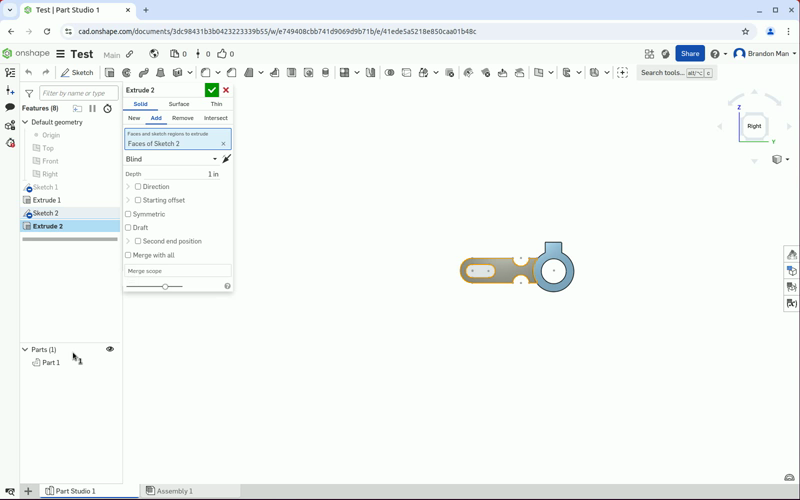
mouse_move(143, 106)
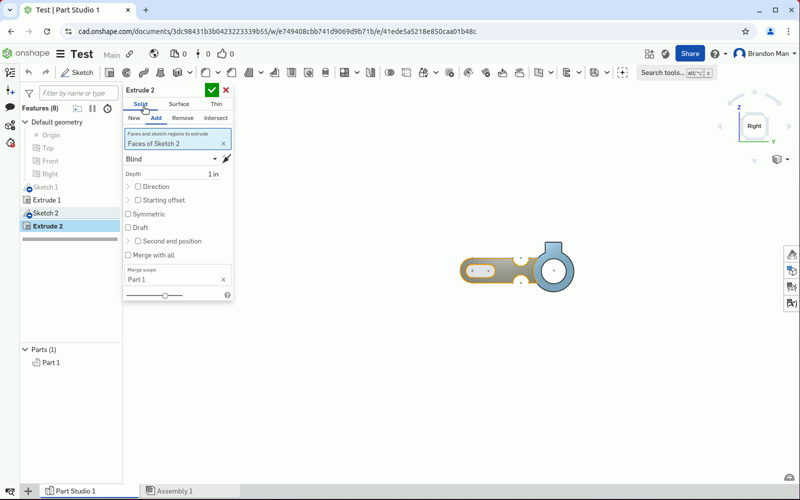
click(143, 106)
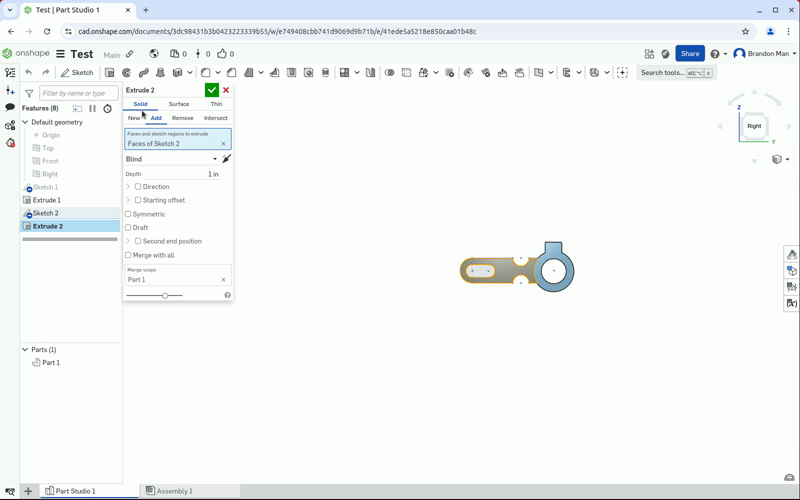
mouse_move(137, 120)
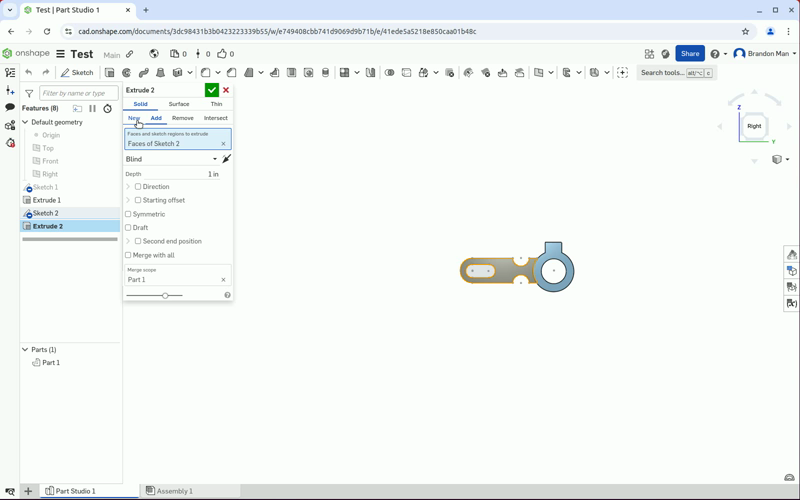
click(137, 120)
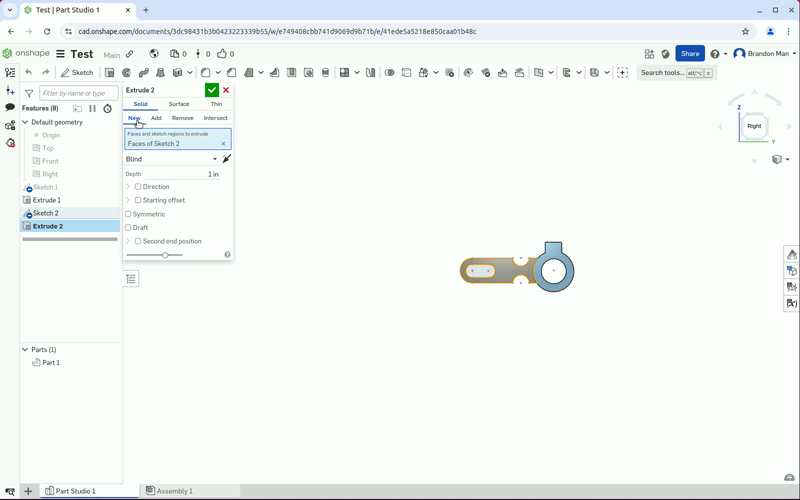
key(tab, 4)
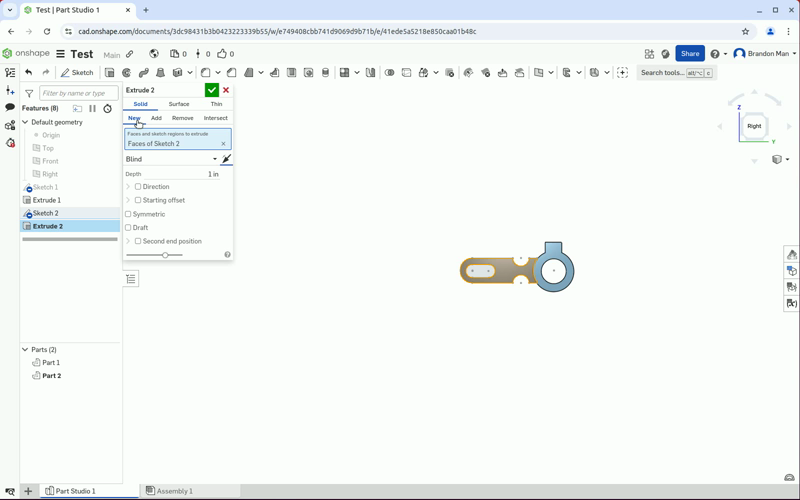
text(3.37)
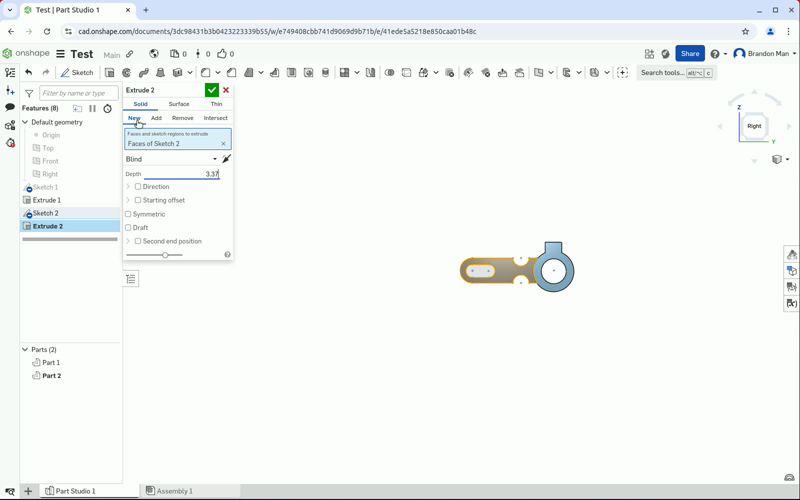
key(tab, 3)
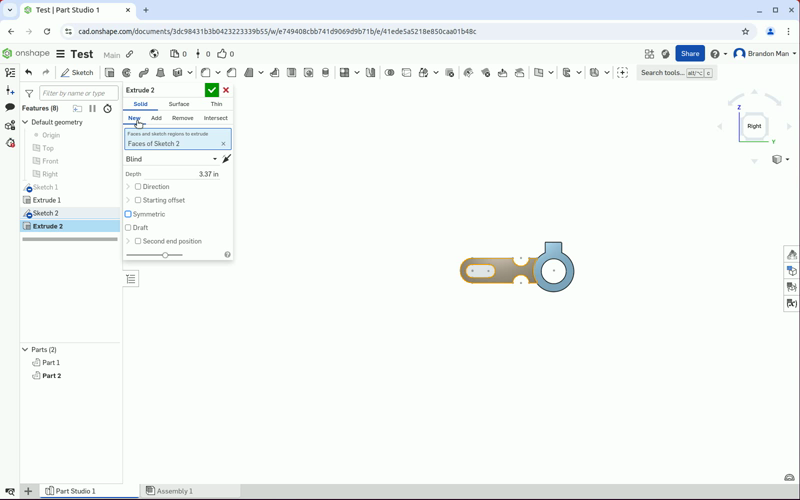
key(space)
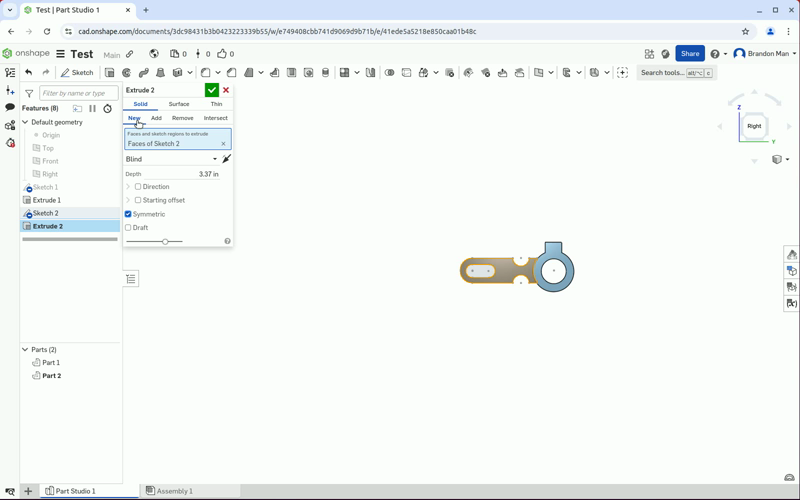
key(enter)
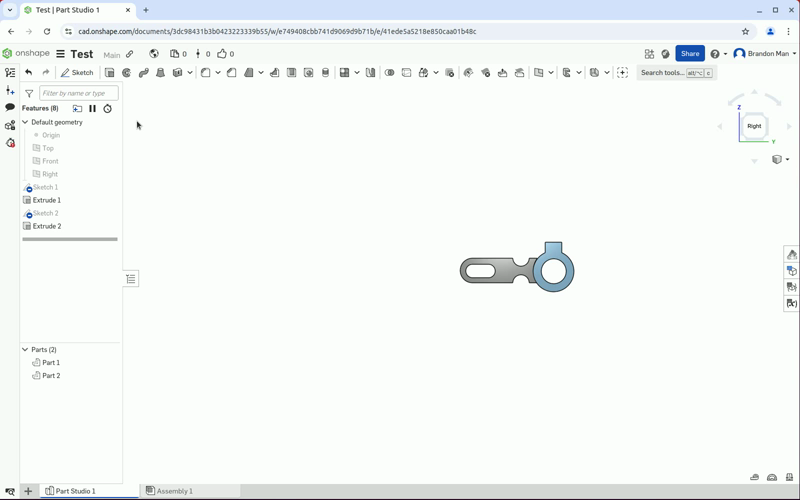
key(shift+h)
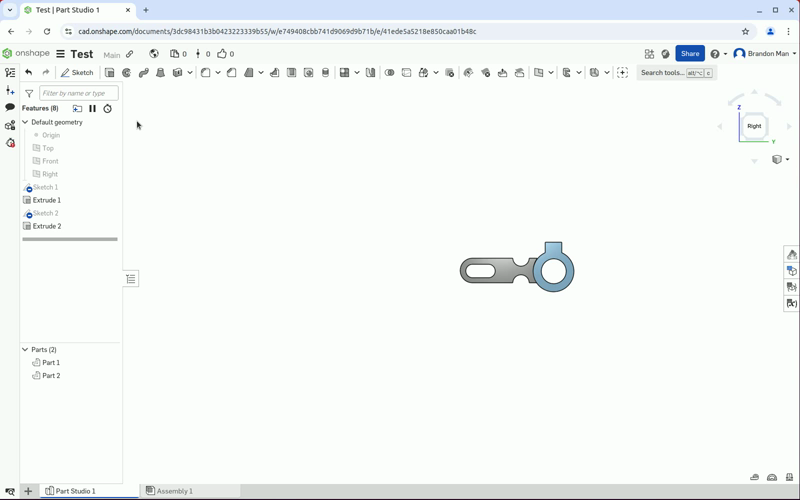
key(shift+h)
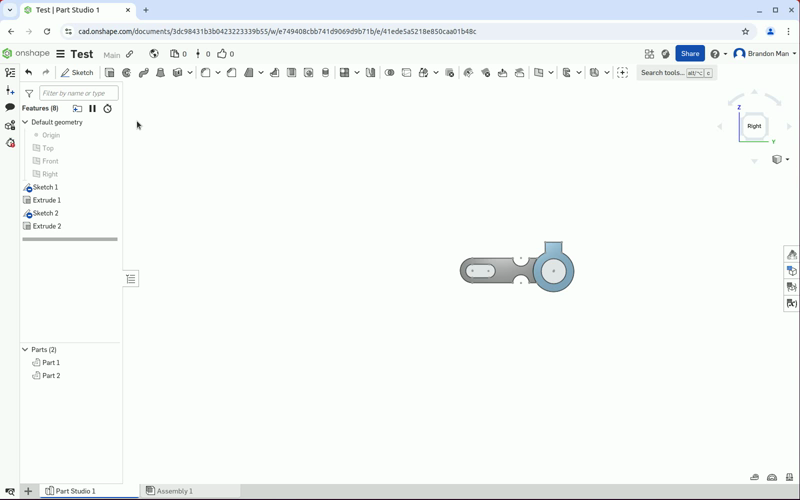
key(shift+7)
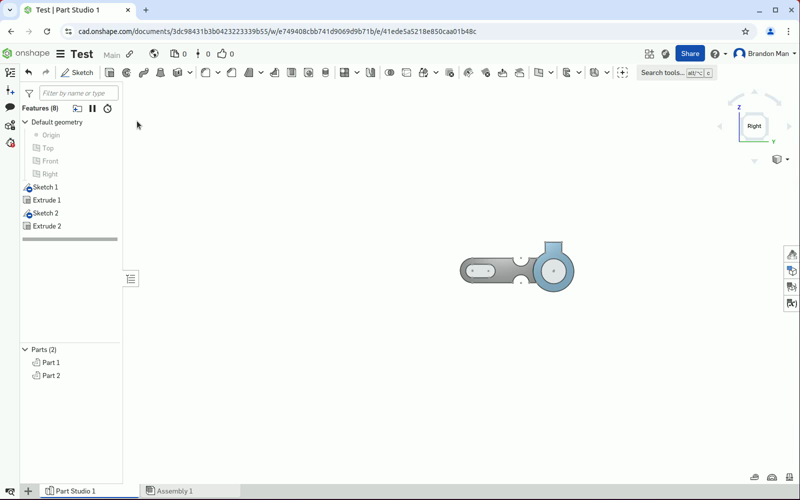
key(right, 2)
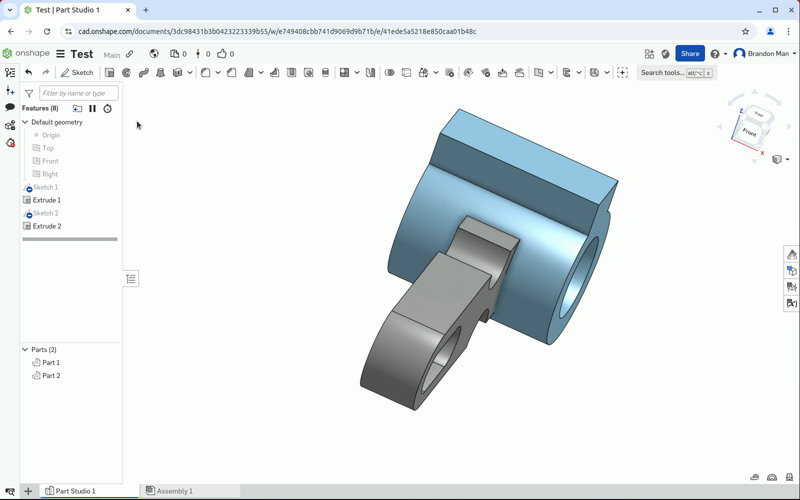
key(down, 2)
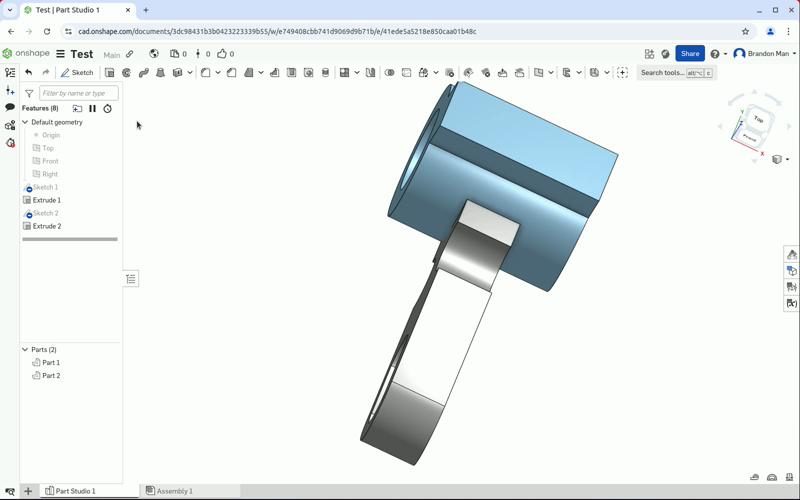
key(up, 2)
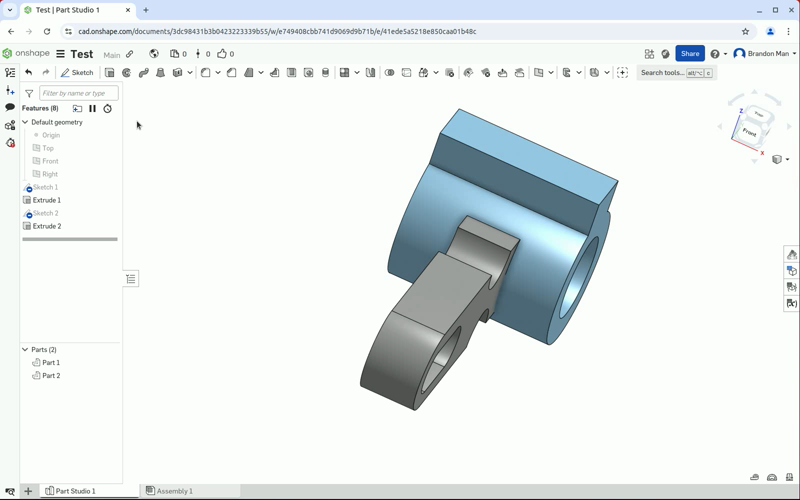
key(left, 2)
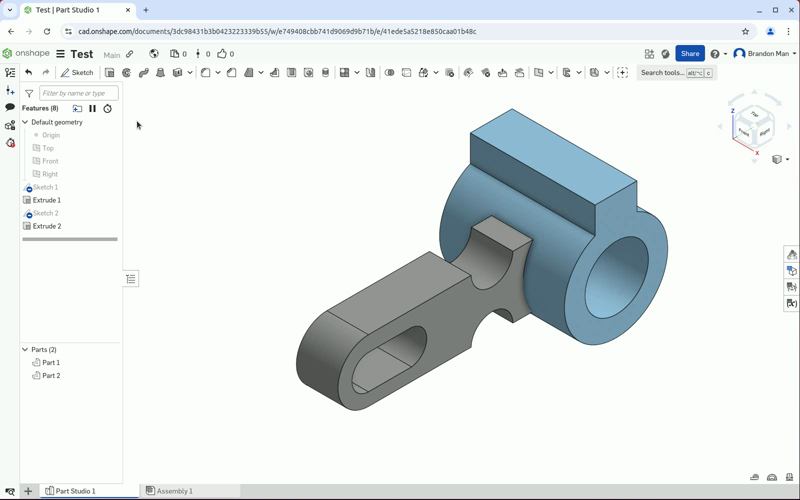
mouse_move(73, 189)
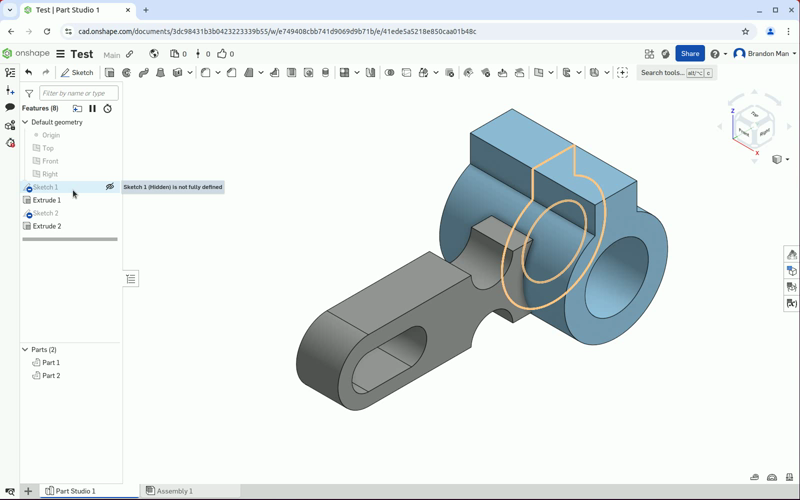
click(73, 189)